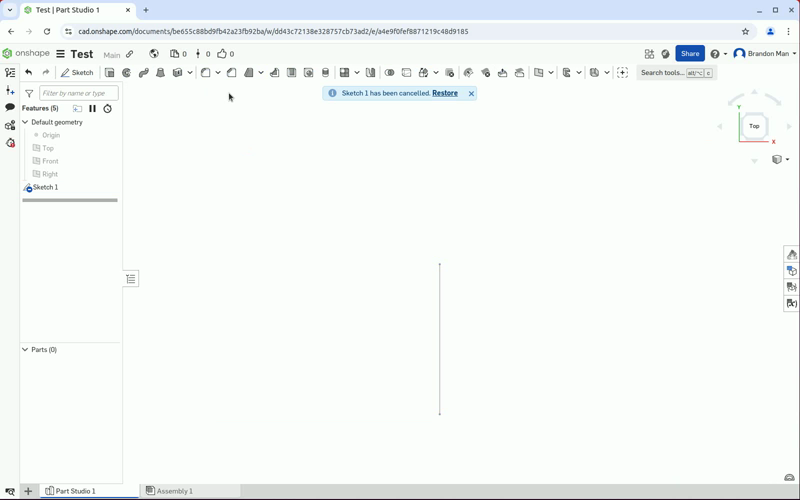
key(shift+h)
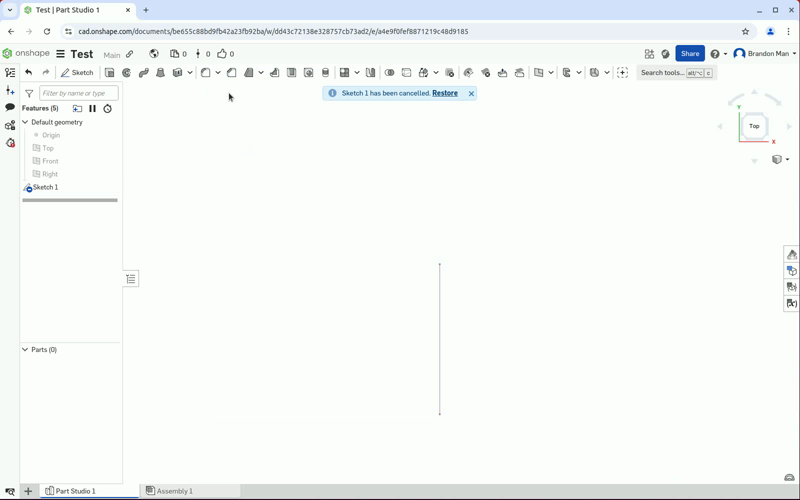
key(shift+s)
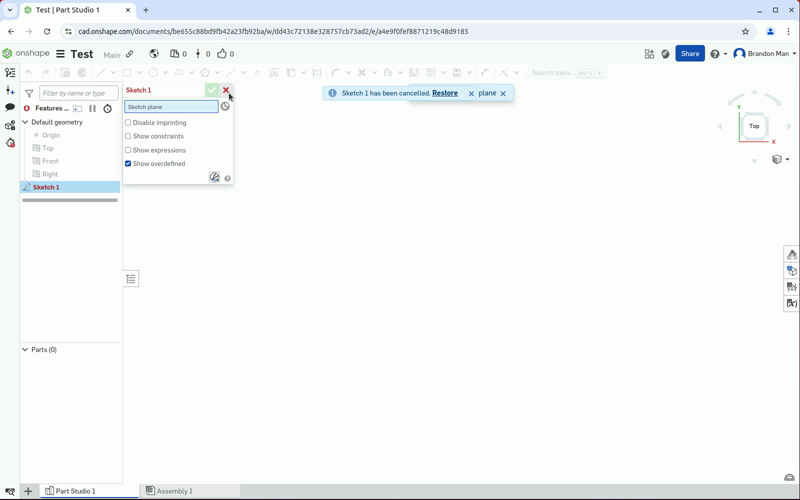
mouse_move(73, 150)
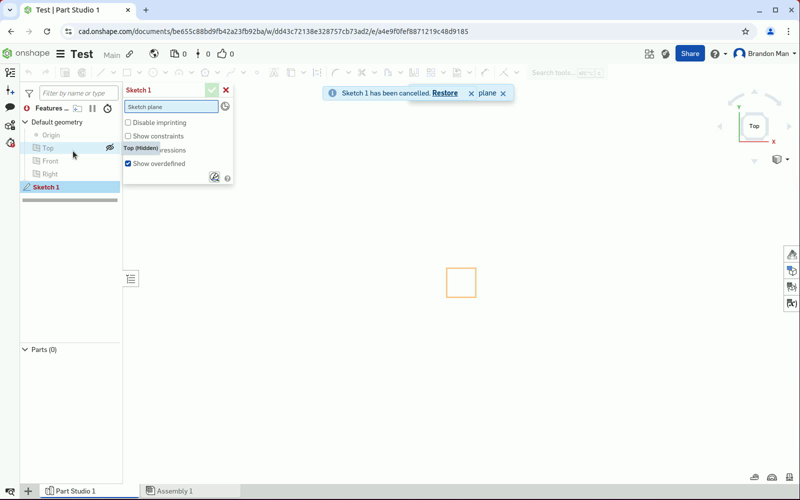
click(73, 150)
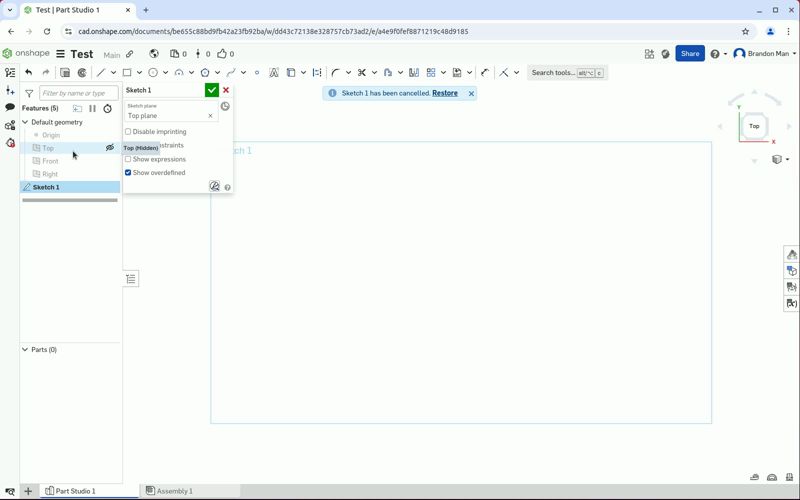
mouse_move(73, 352)
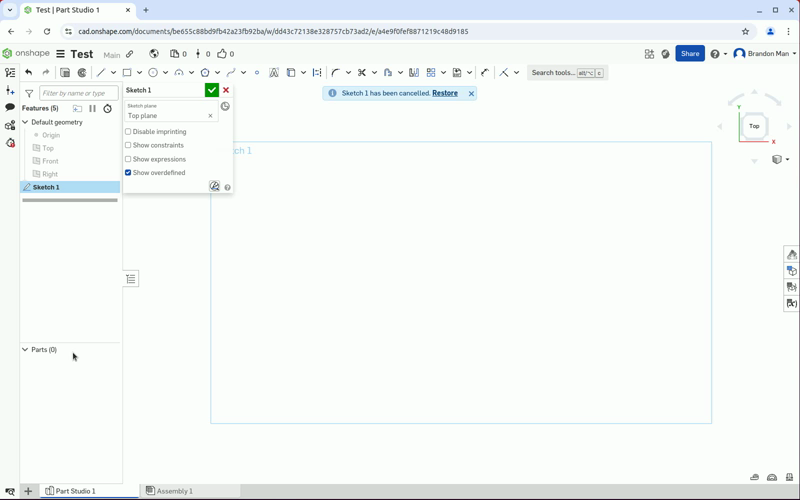
key(y)
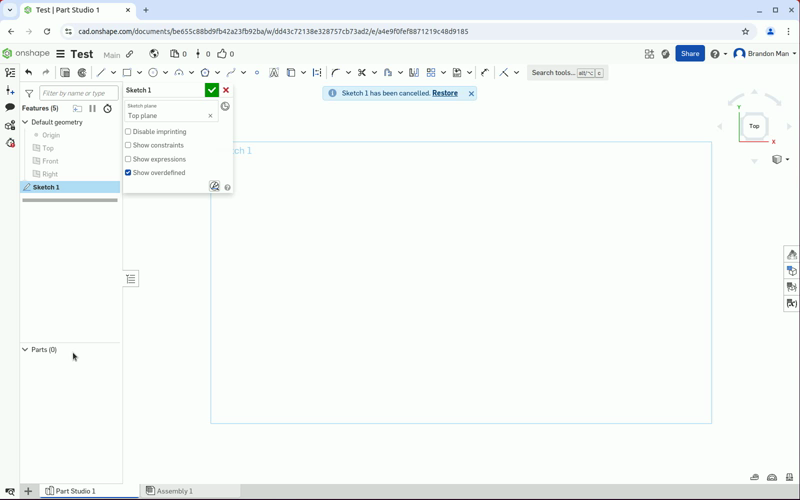
key(l)
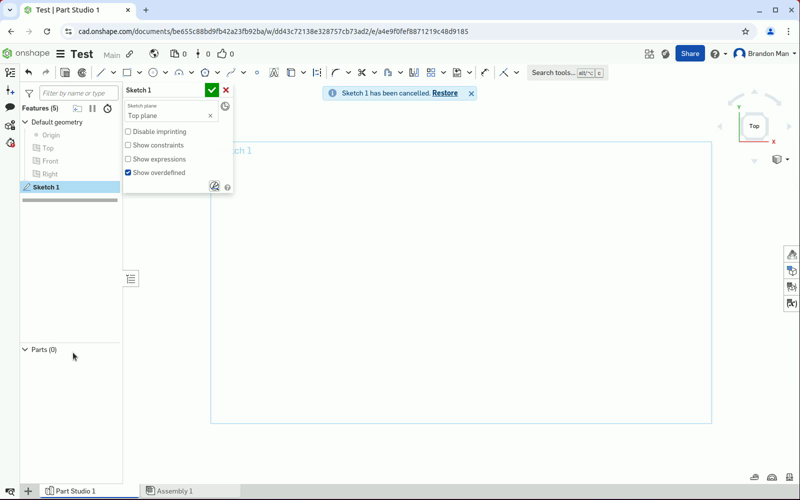
key_down(shift)
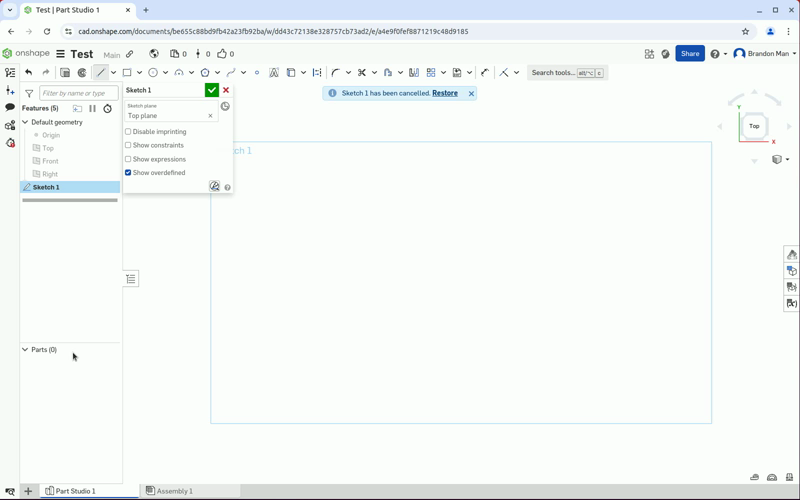
mouse_move(413, 304)
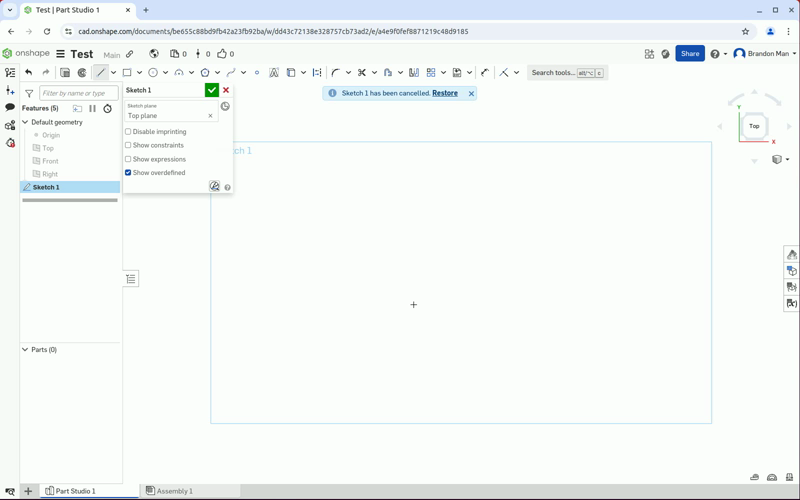
click(413, 304)
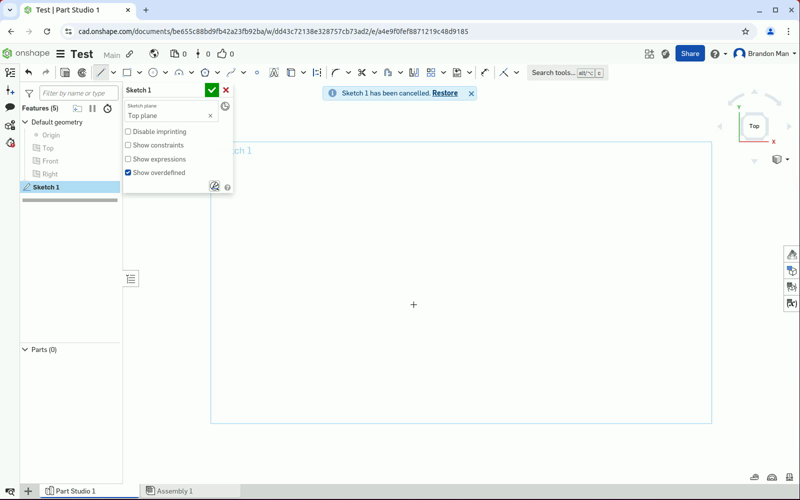
key_up(shift)
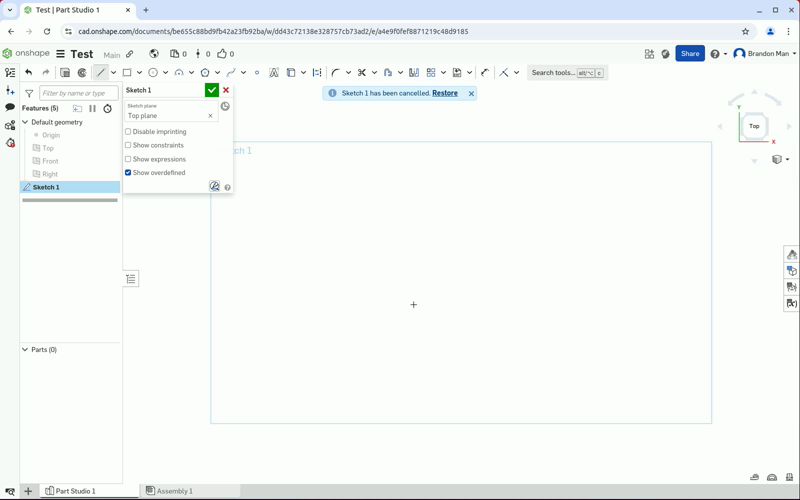
key_down(shift)
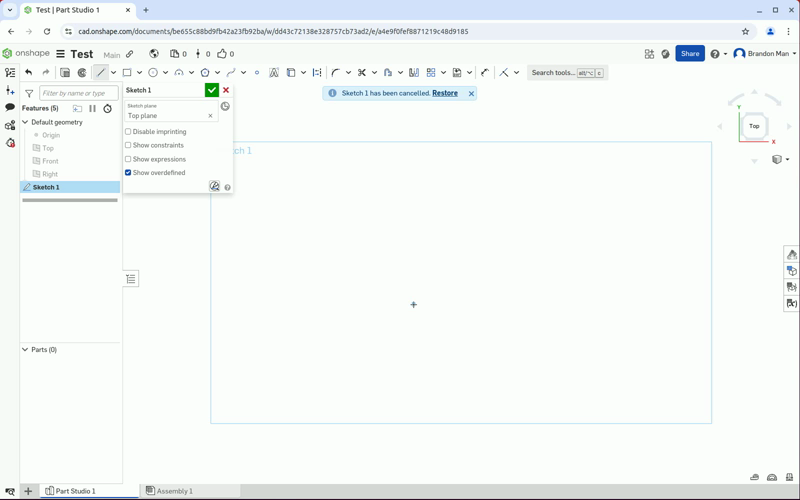
mouse_move(444, 304)
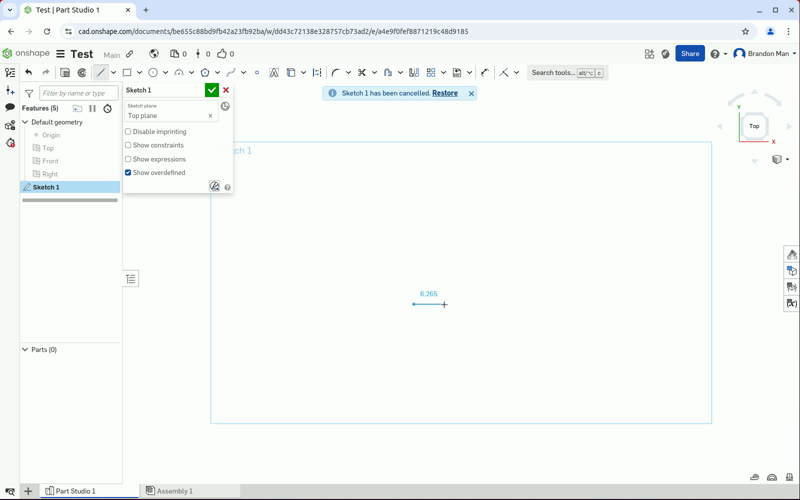
mouse_move(461, 304)
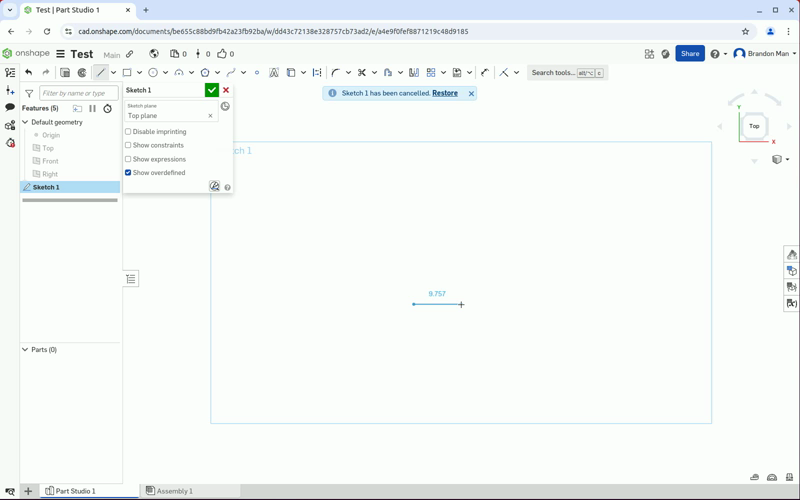
click(461, 304)
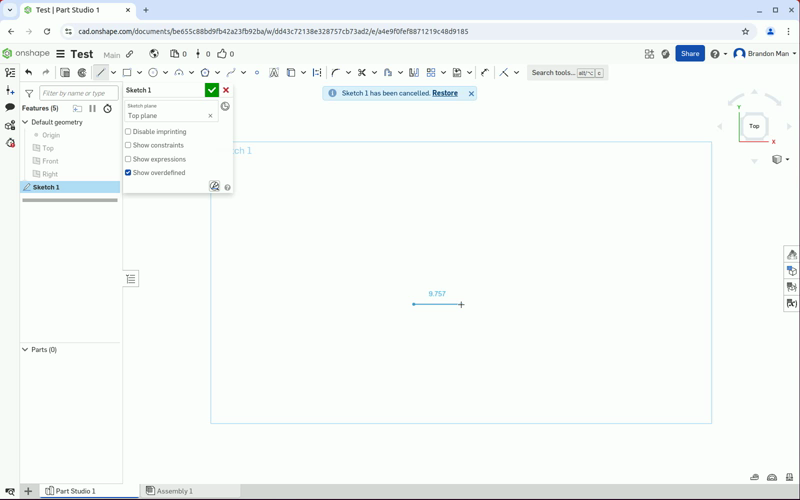
key_up(shift)
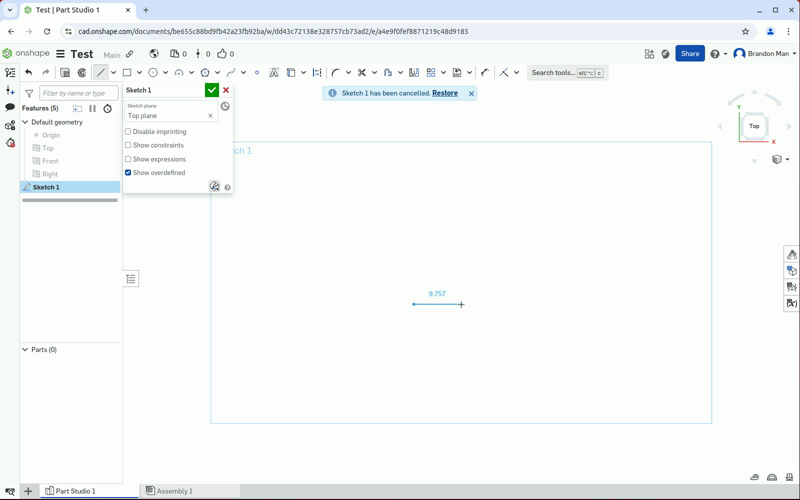
key(esc)
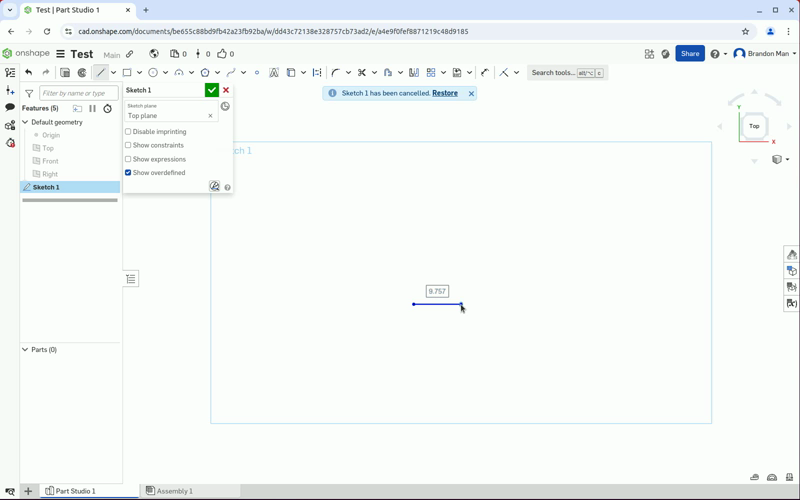
key(a)
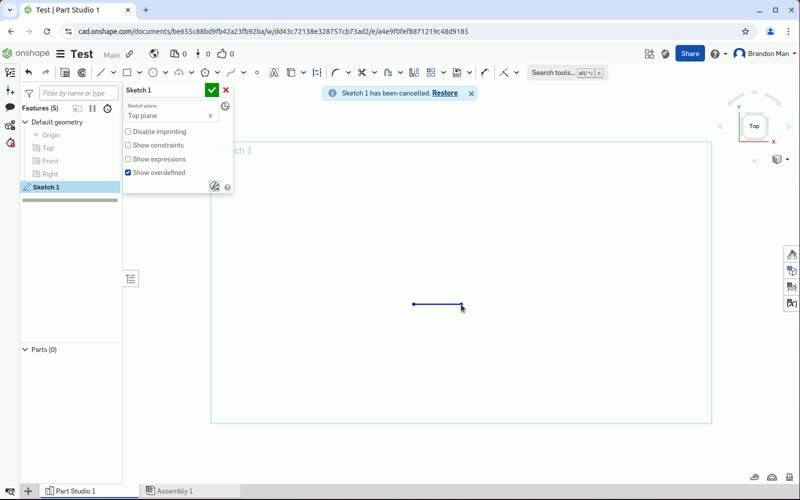
mouse_move(461, 304)
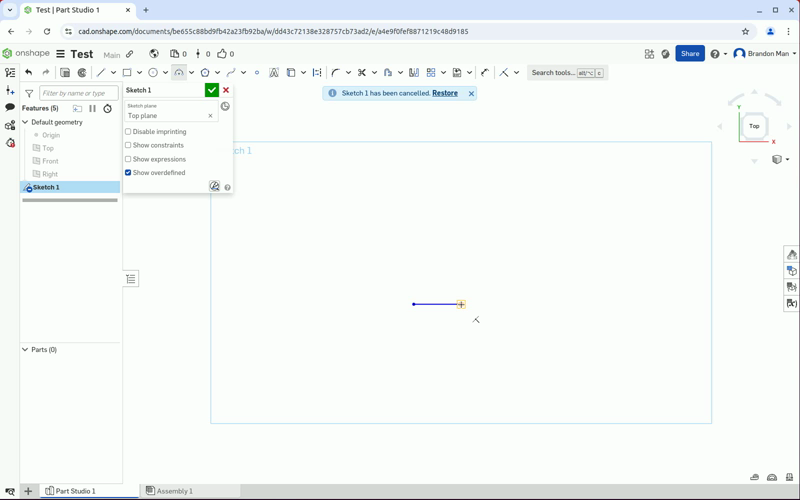
click(461, 304)
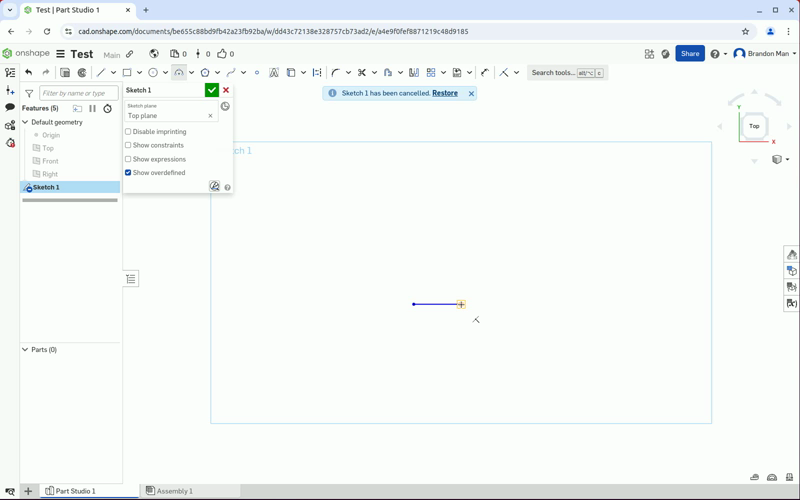
key_down(shift)
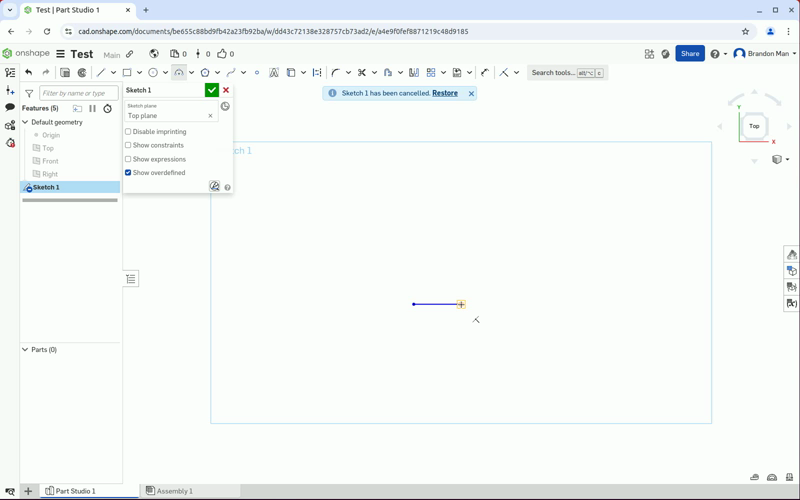
mouse_move(482, 295)
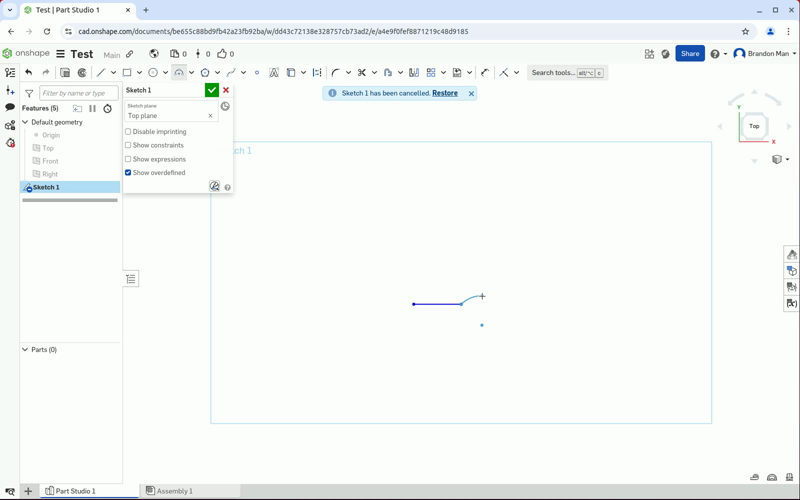
click(482, 295)
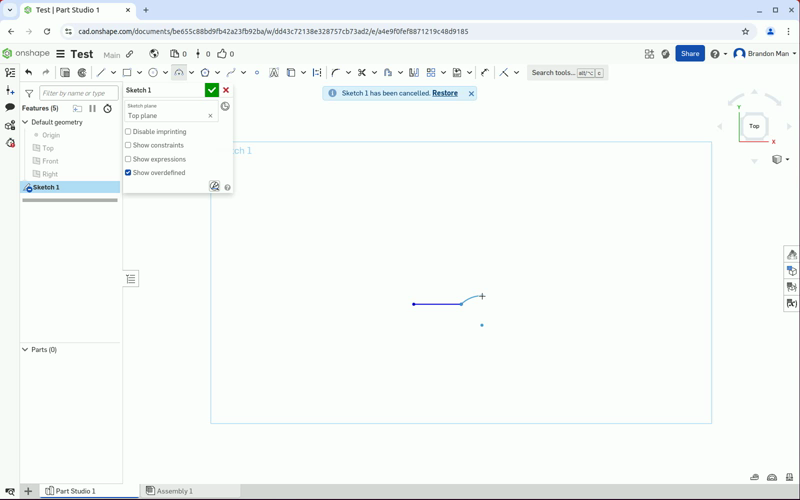
mouse_move(470, 297)
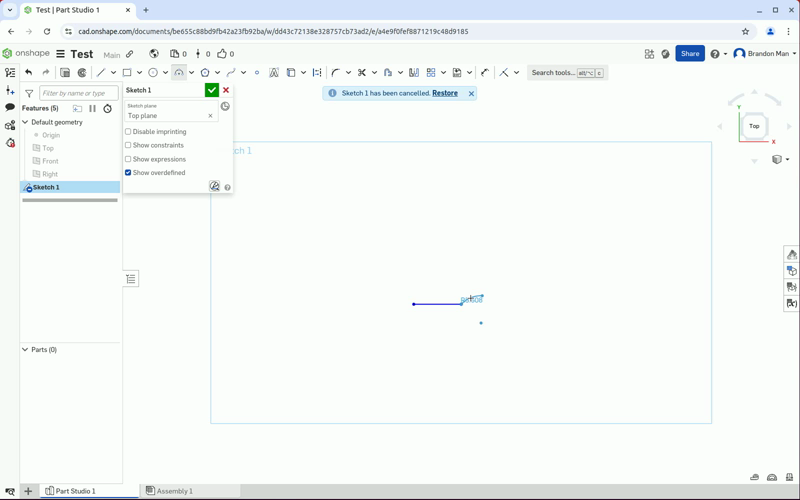
click(470, 297)
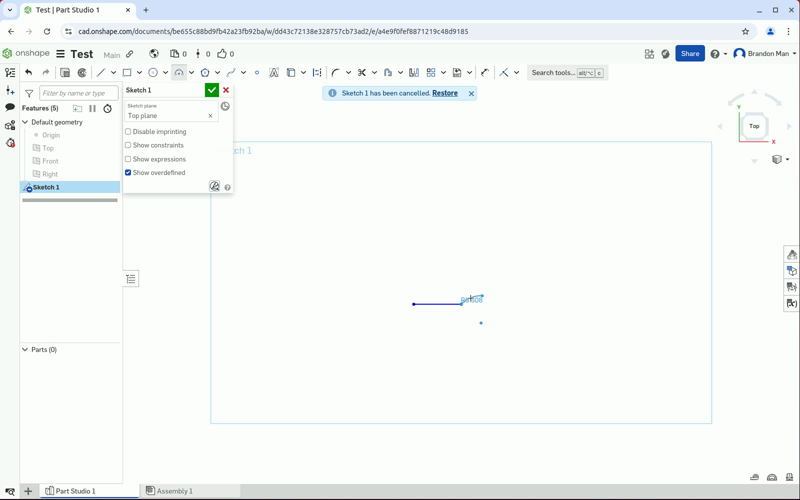
key_up(shift)
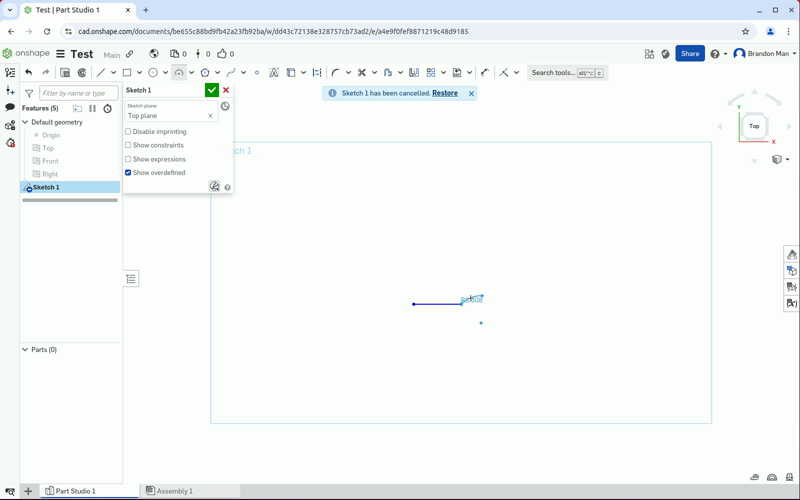
key(esc)
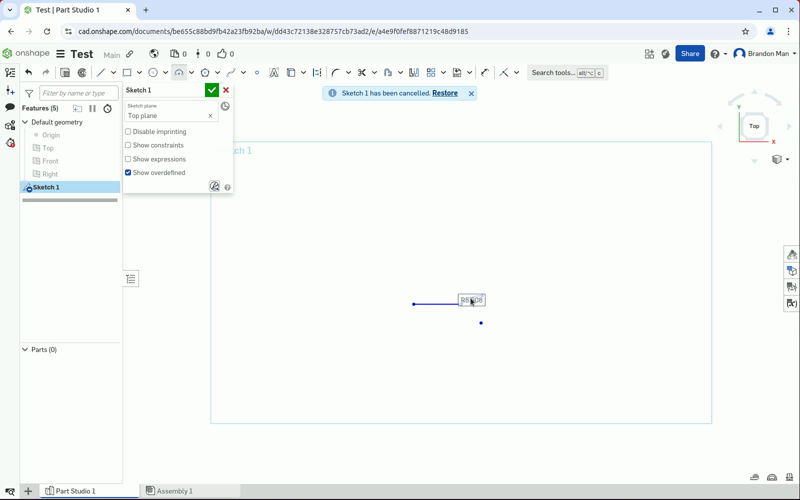
key(l)
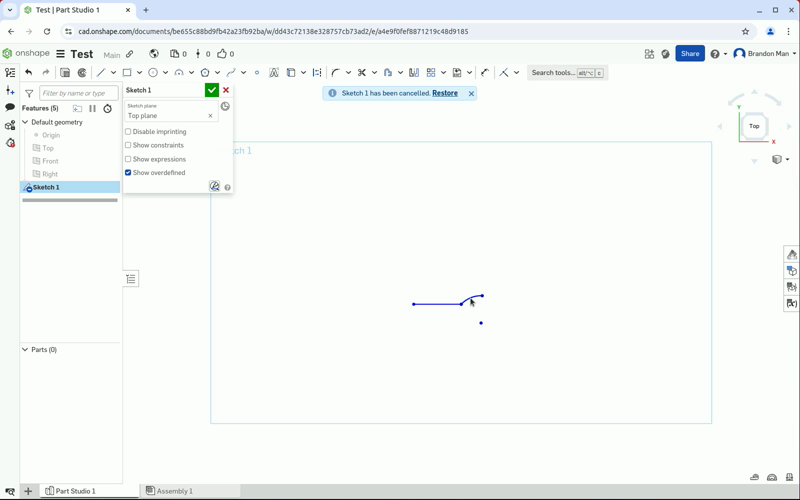
mouse_move(482, 295)
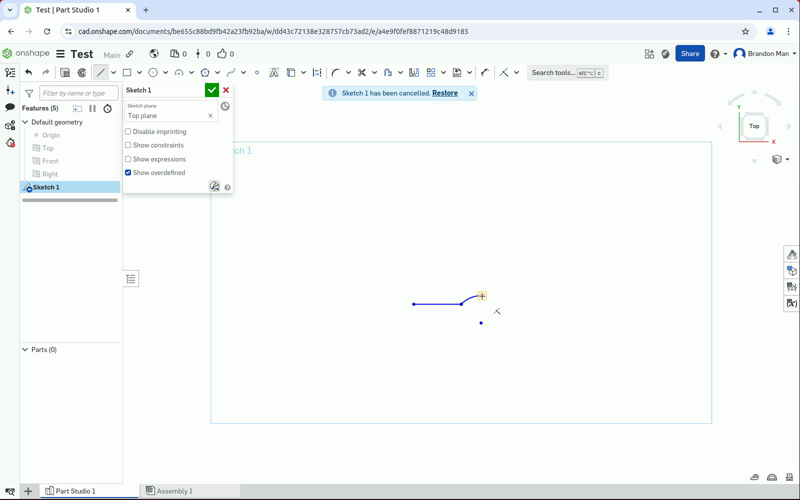
click(482, 295)
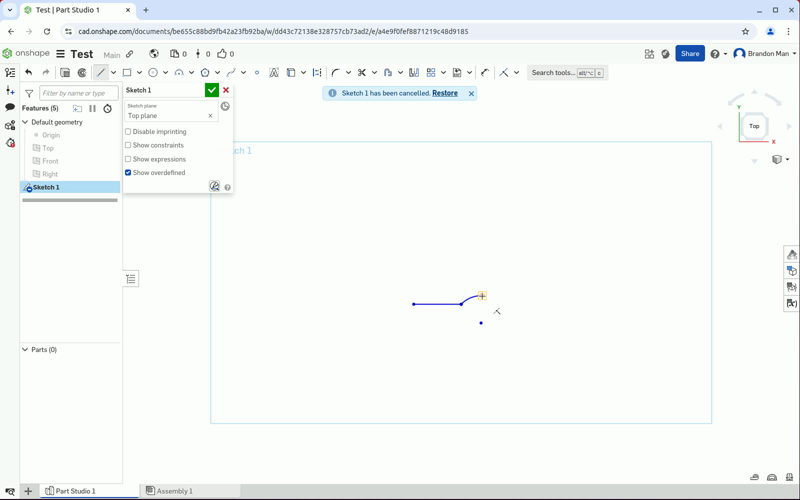
key_down(shift)
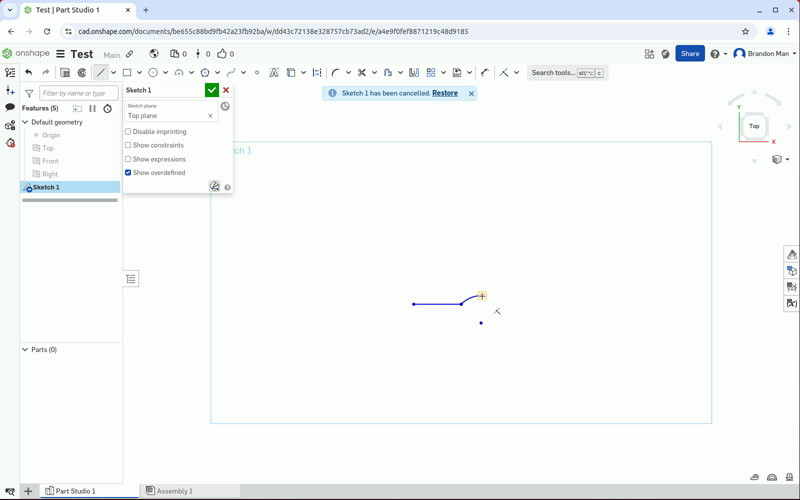
mouse_move(512, 295)
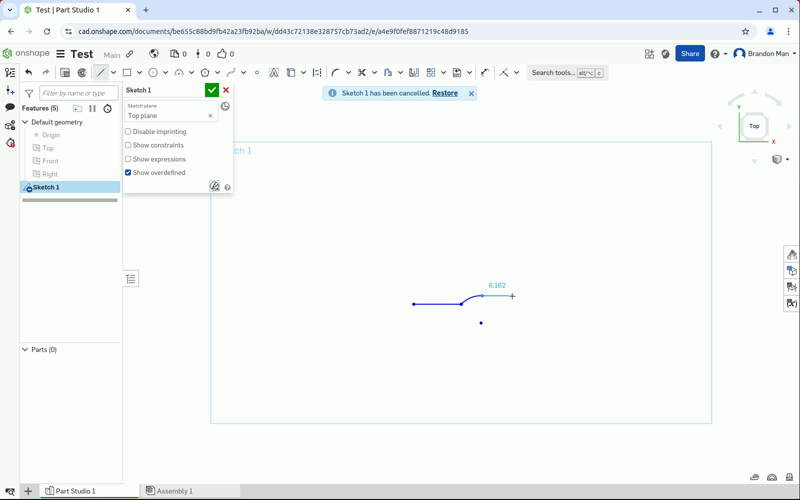
mouse_move(494, 295)
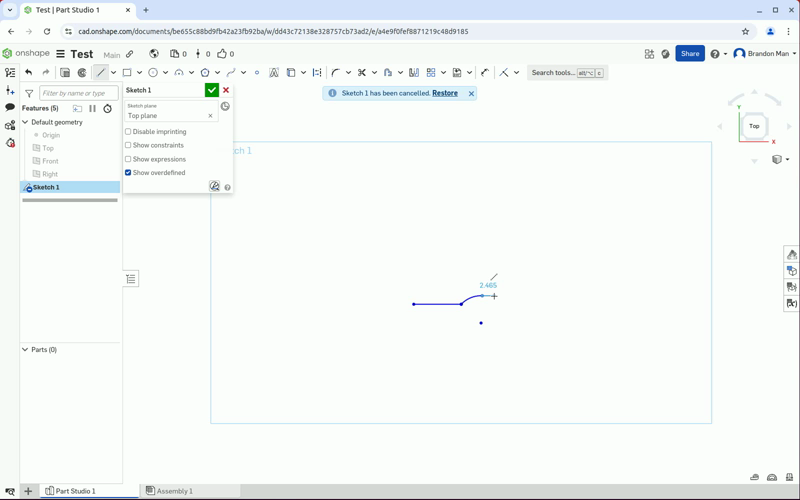
click(494, 295)
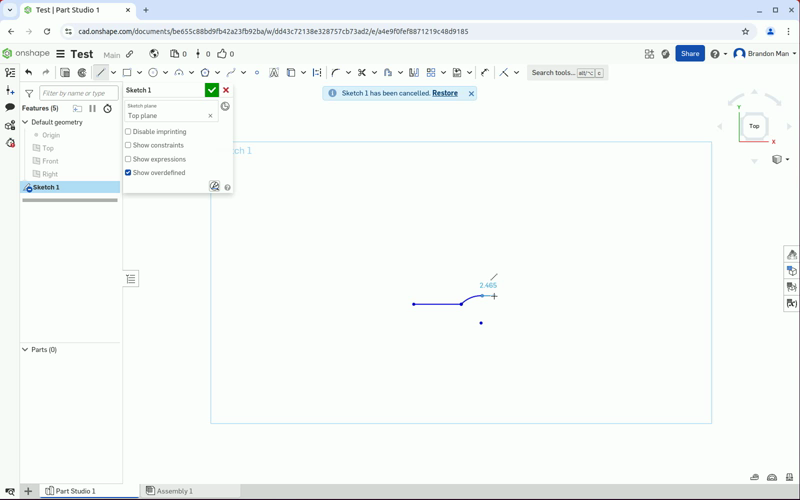
key_up(shift)
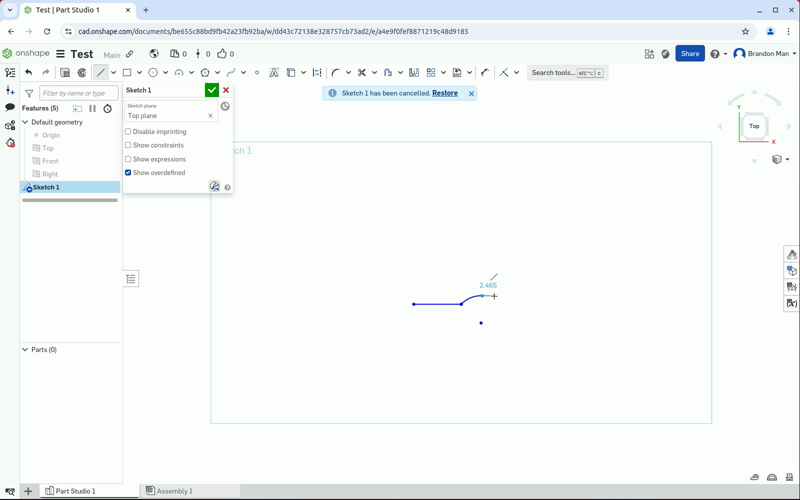
key_down(shift)
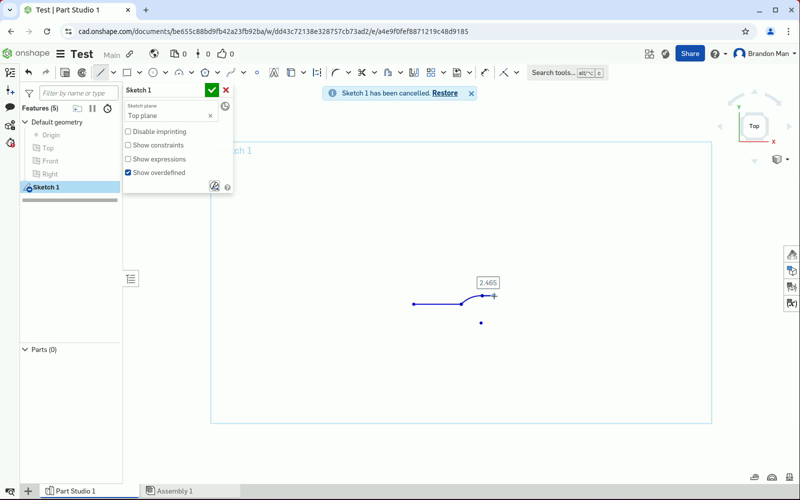
mouse_move(524, 295)
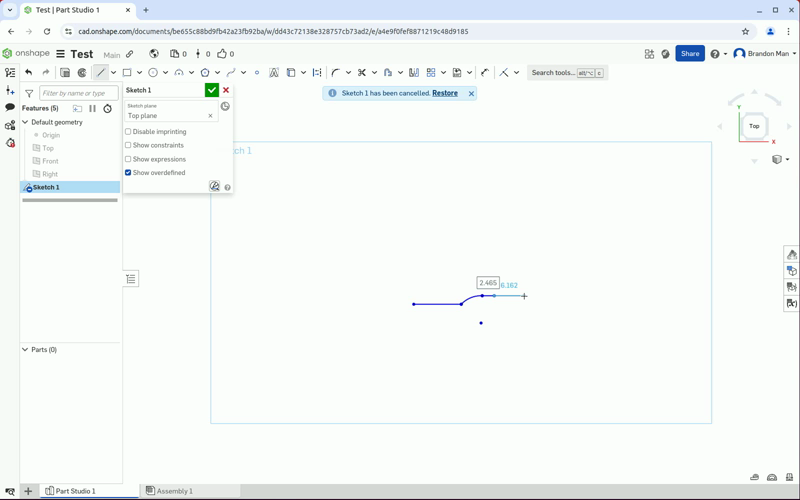
mouse_move(494, 288)
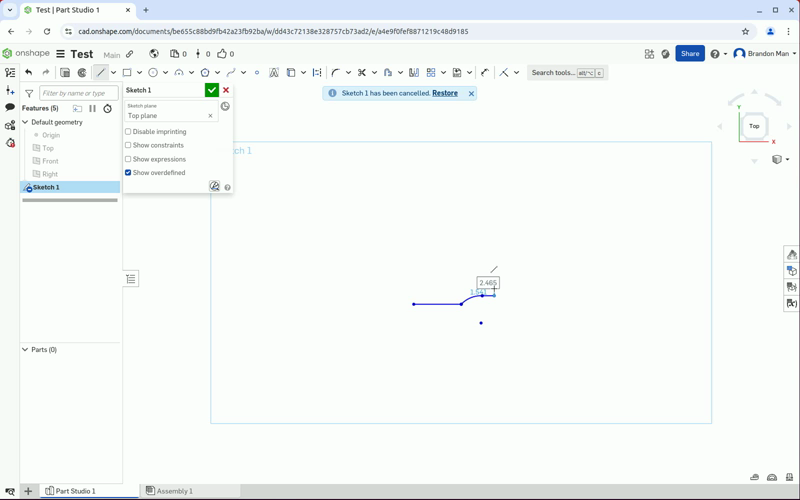
scroll(6)
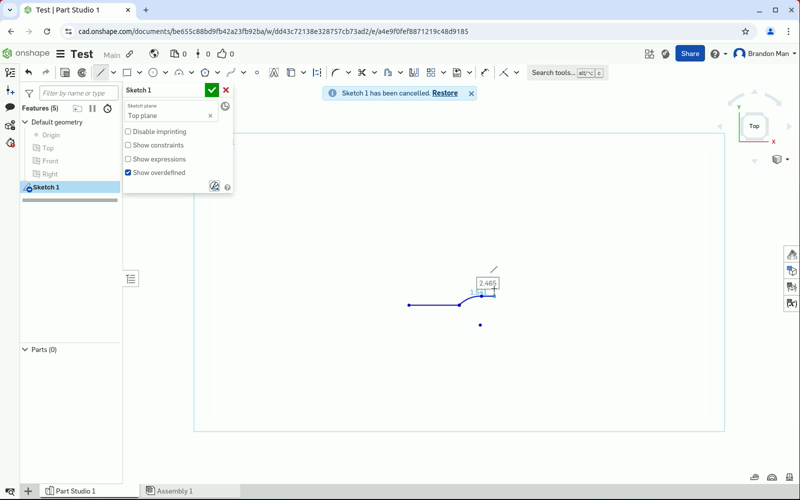
scroll(6)
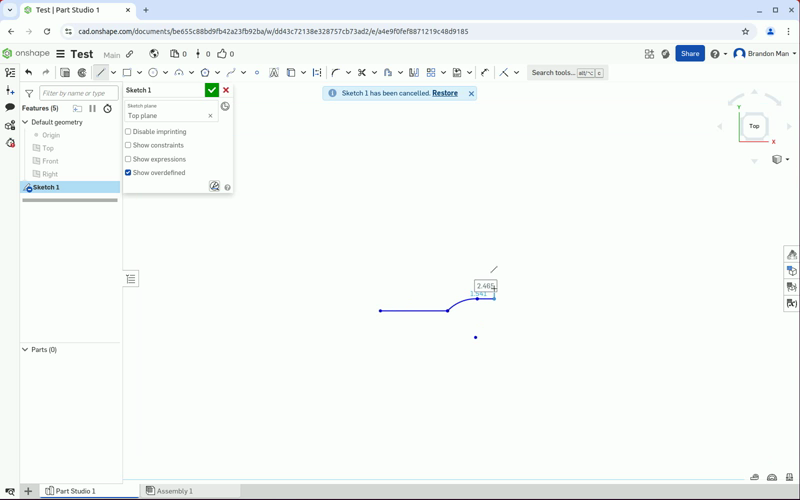
scroll(6)
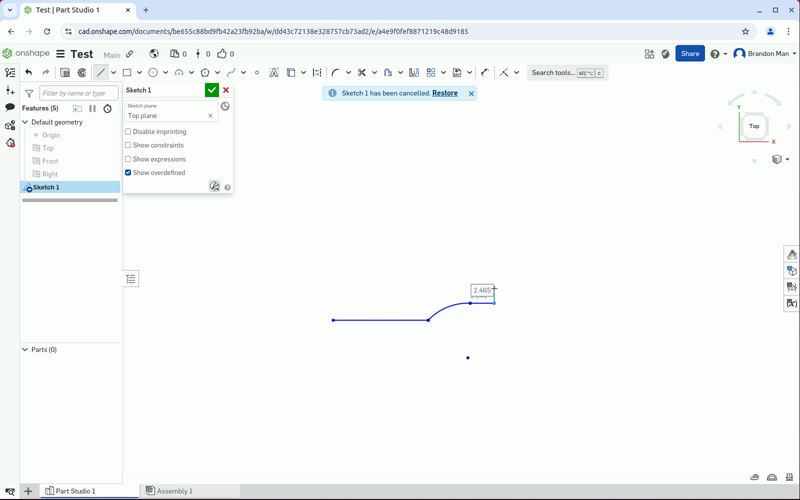
scroll(6)
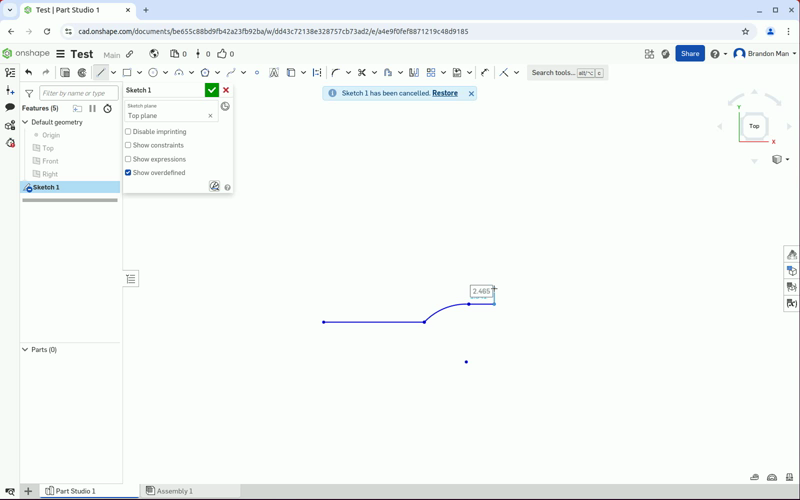
scroll(6)
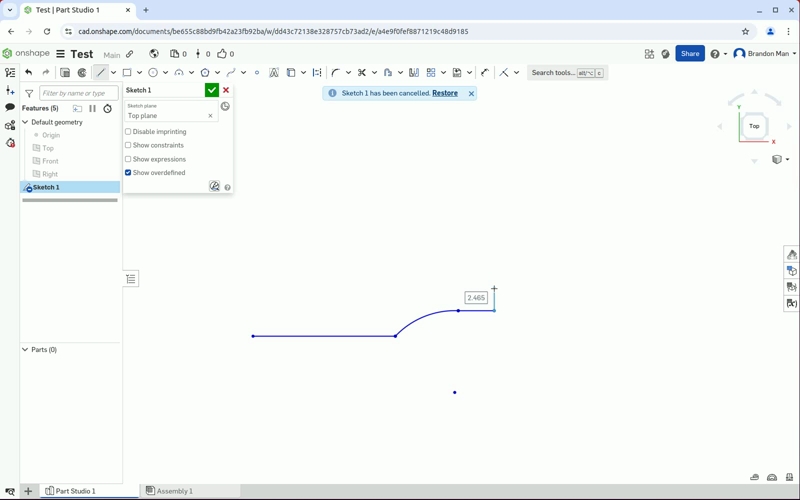
scroll(6)
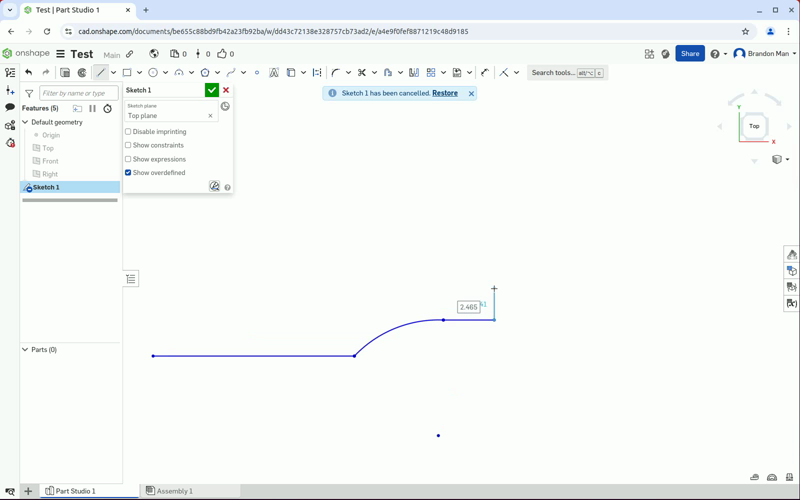
scroll(6)
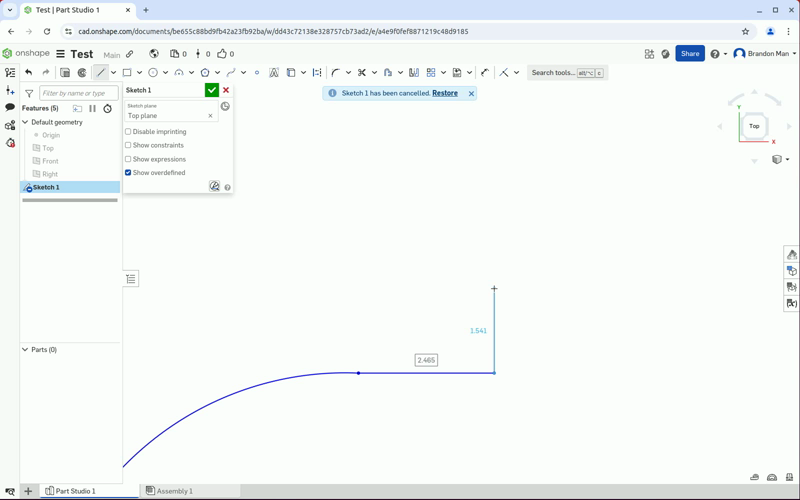
click(494, 288)
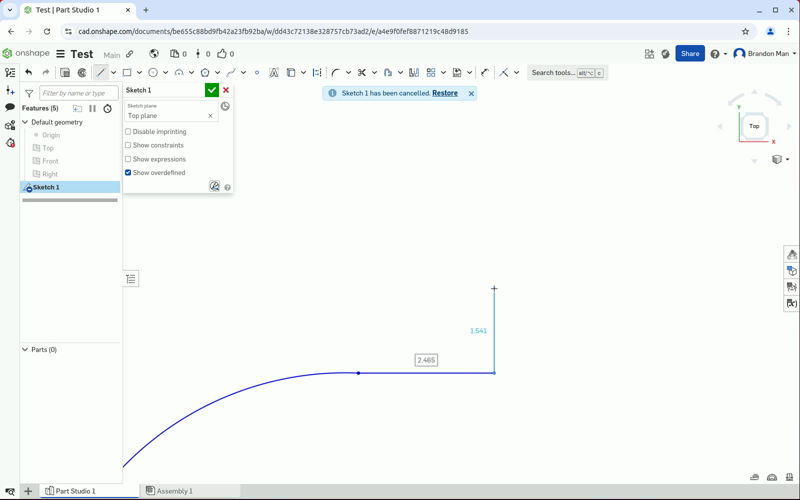
scroll(-6)
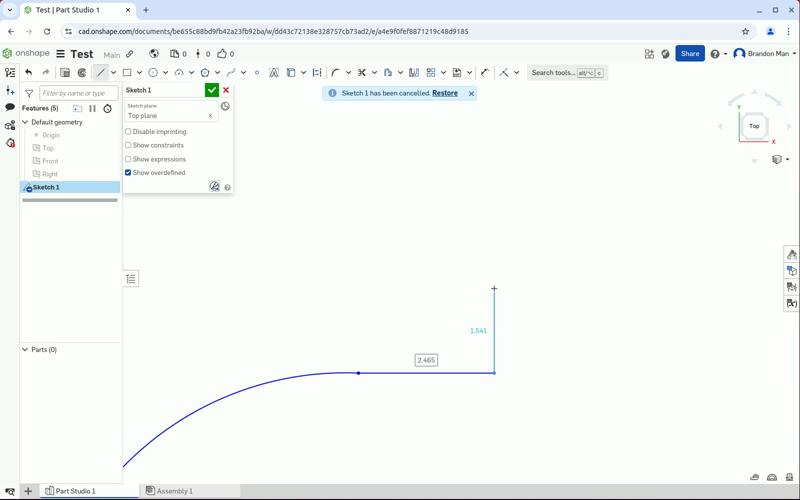
scroll(-6)
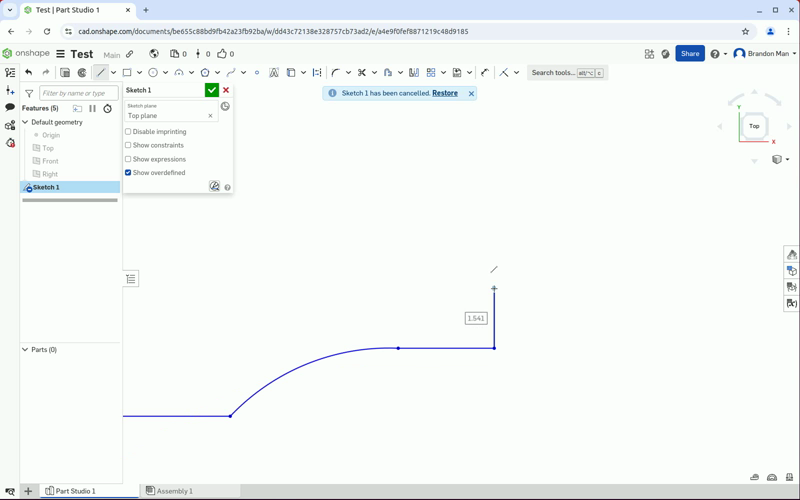
scroll(-6)
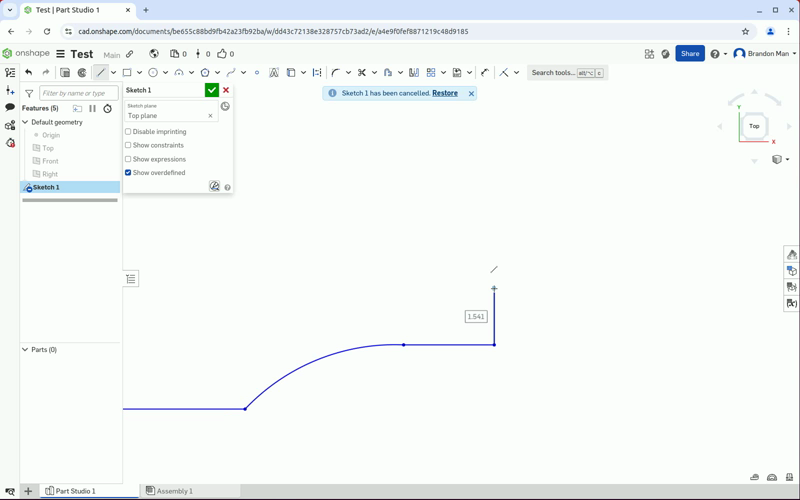
scroll(-6)
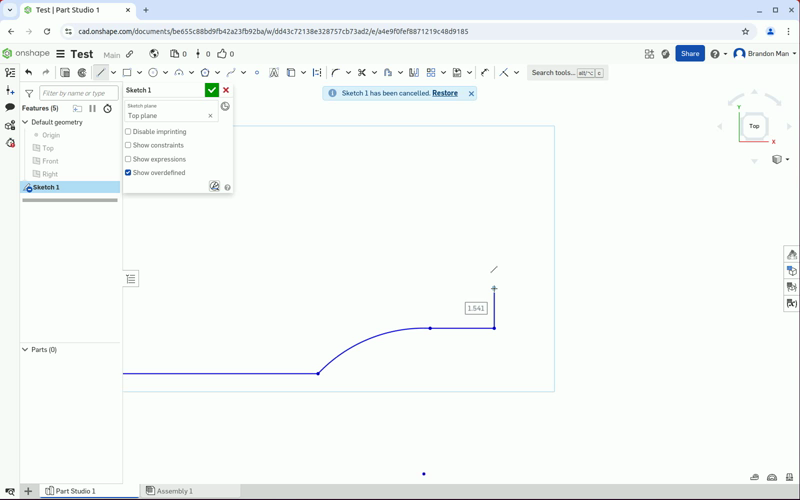
scroll(-6)
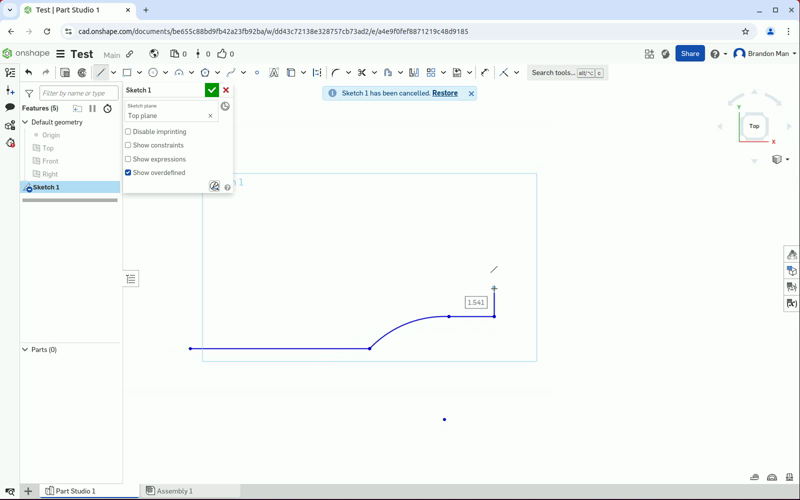
scroll(-6)
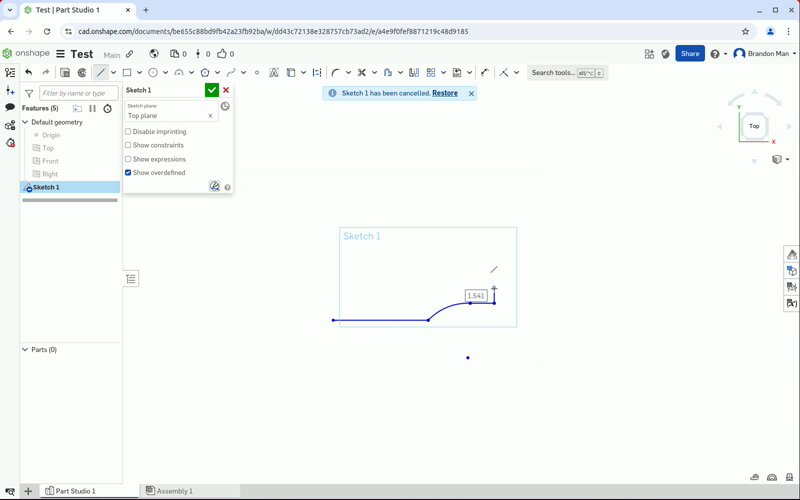
scroll(-6)
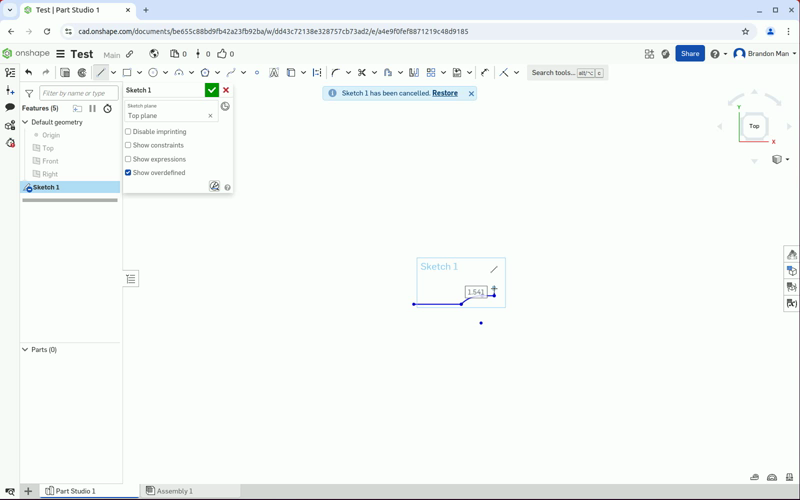
key_up(shift)
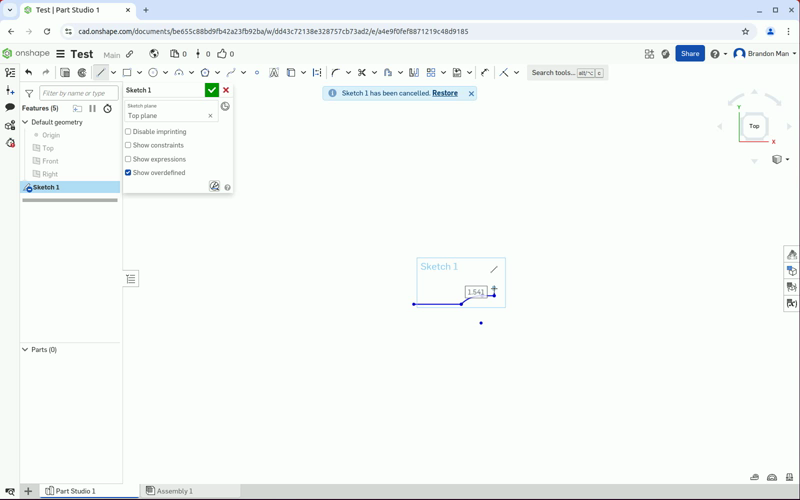
key_down(shift)
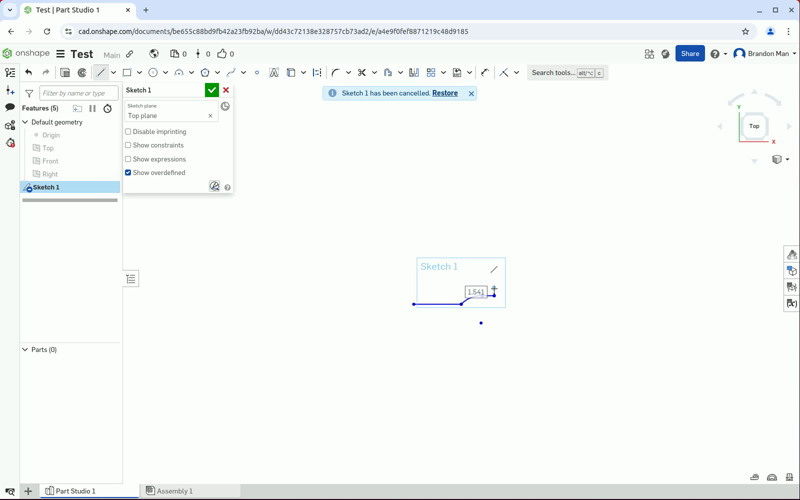
mouse_move(524, 288)
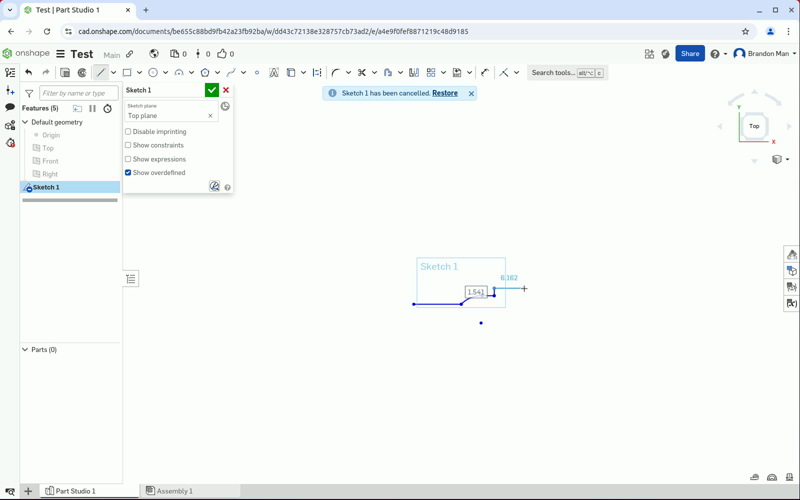
mouse_move(482, 288)
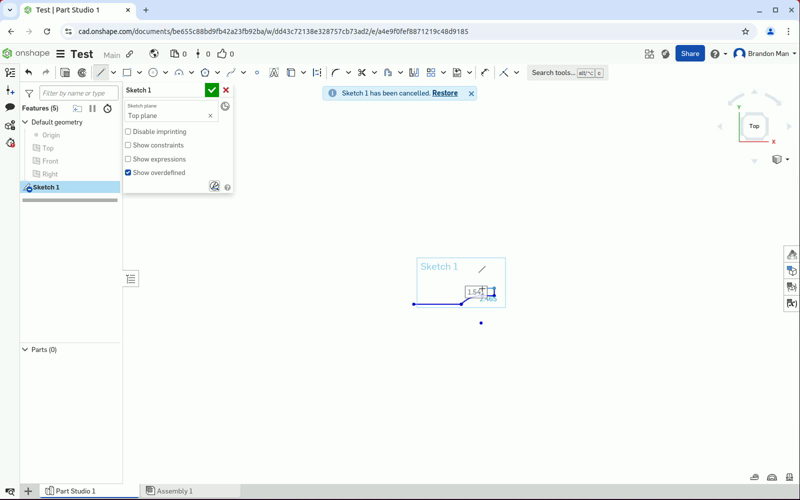
click(482, 288)
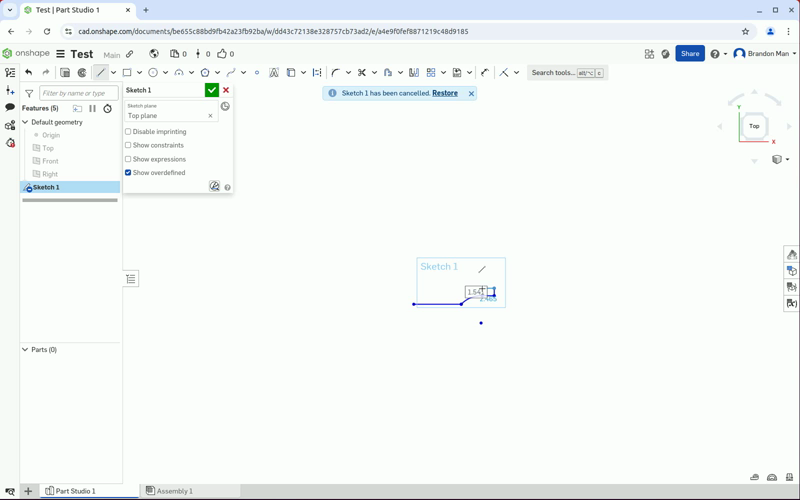
key_up(shift)
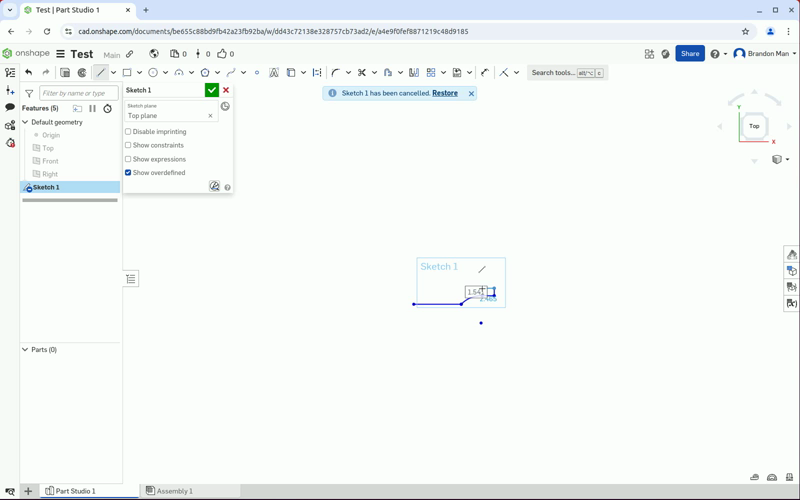
key(esc)
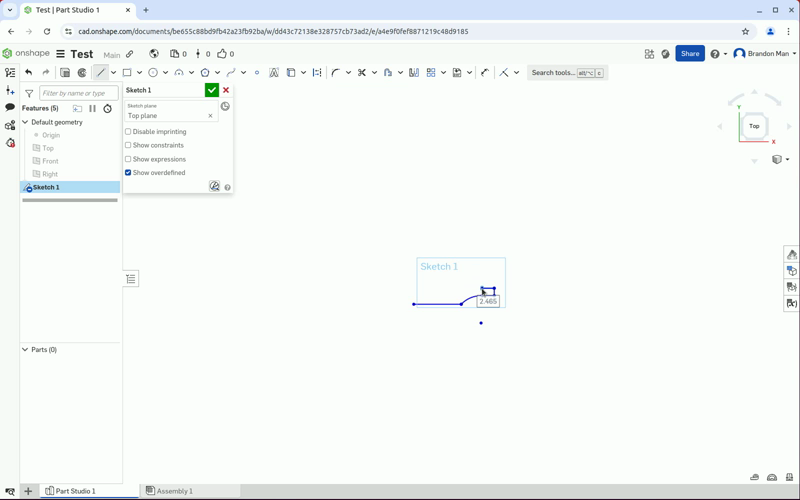
key(a)
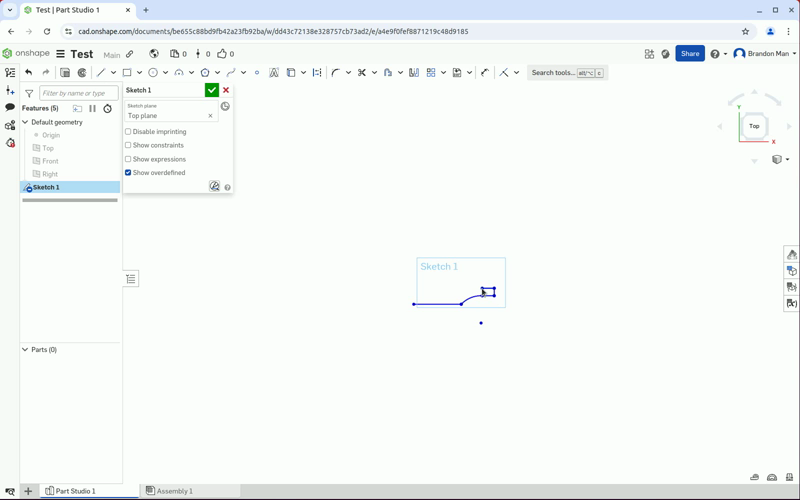
mouse_move(482, 288)
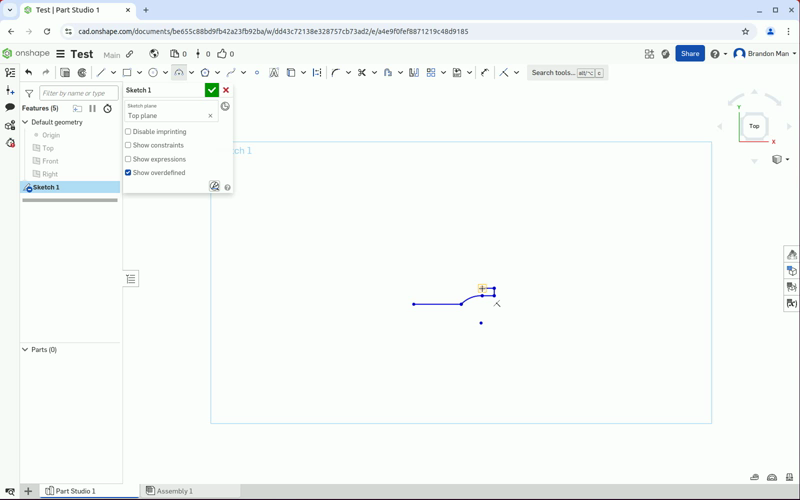
click(482, 288)
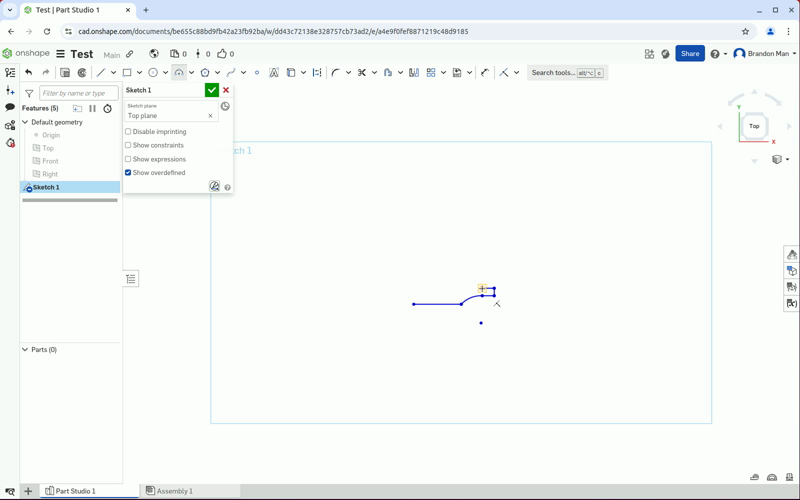
key_down(shift)
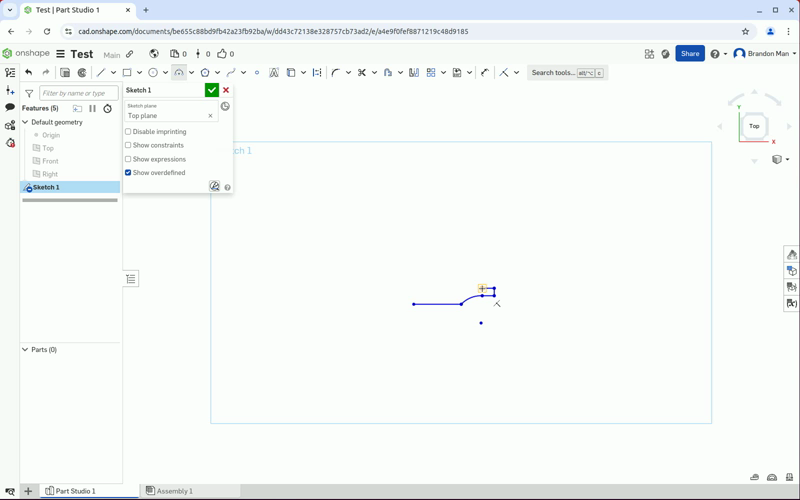
mouse_move(461, 280)
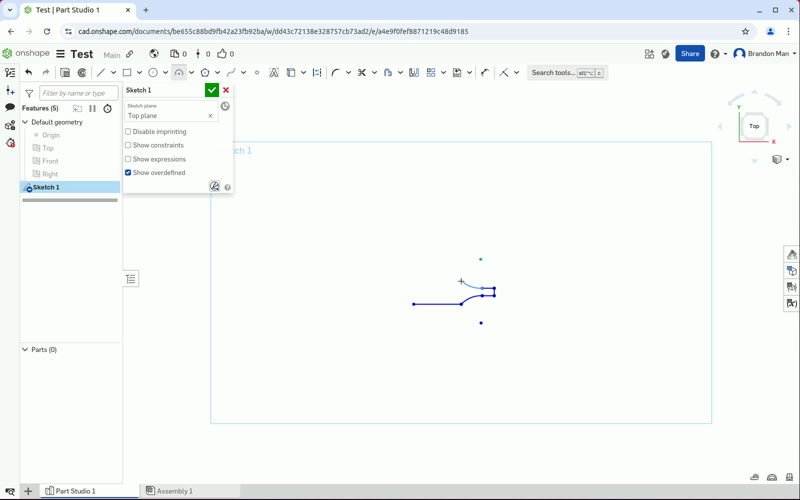
click(461, 280)
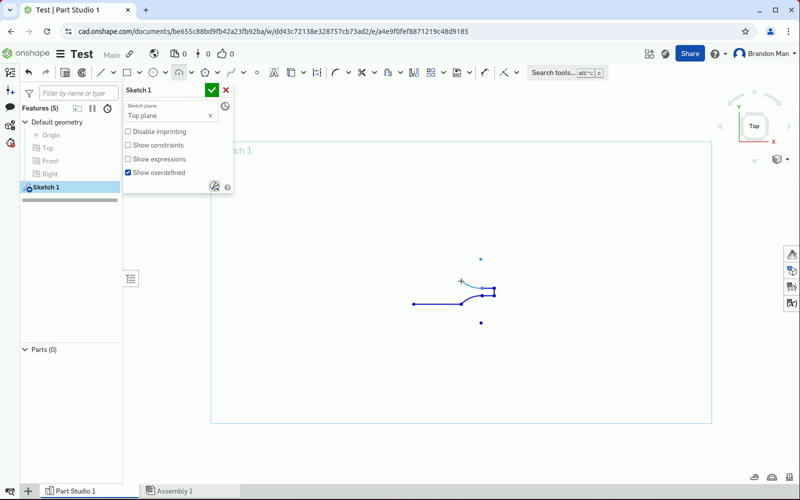
mouse_move(470, 286)
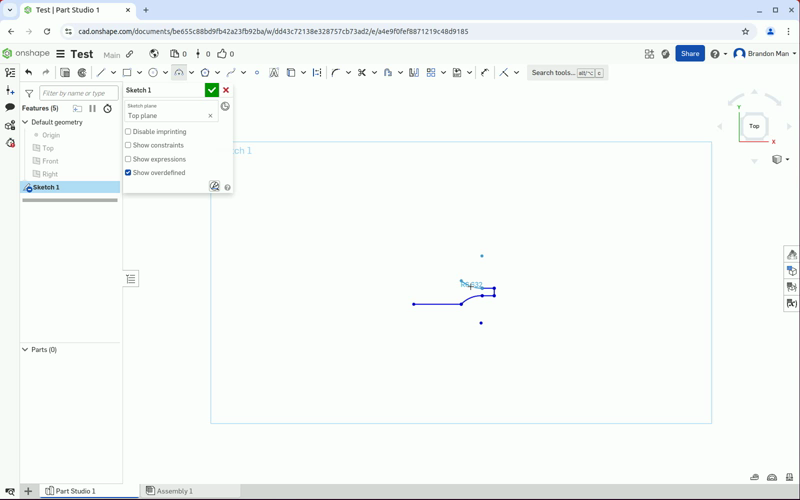
click(470, 286)
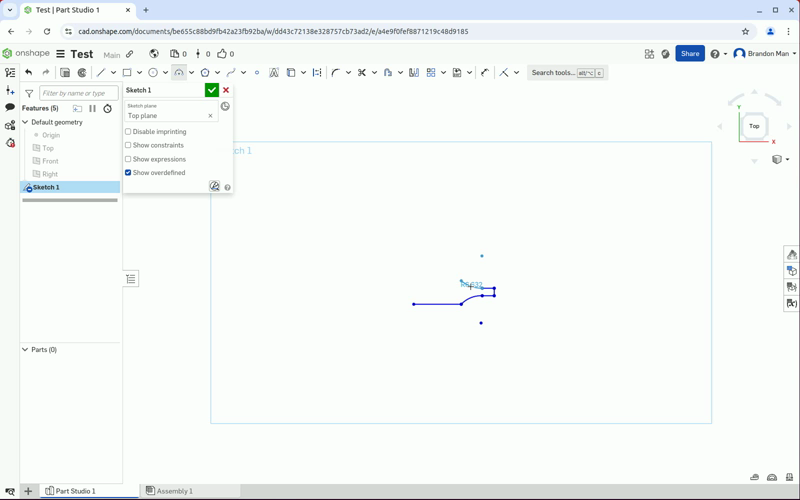
key_up(shift)
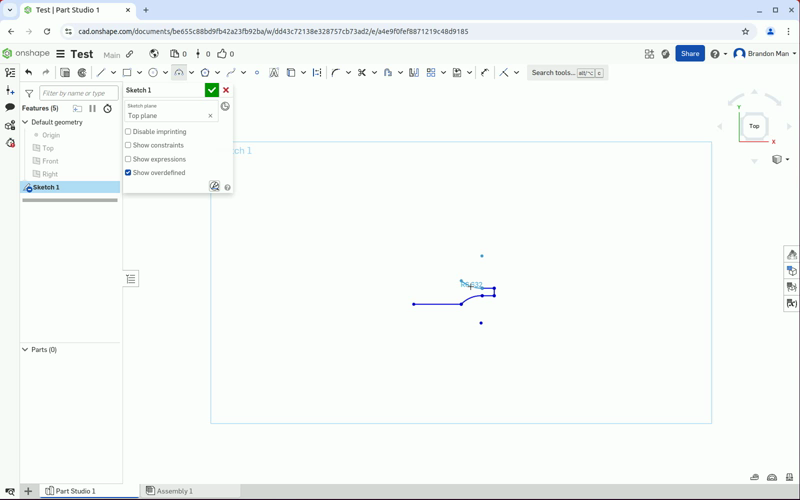
key(esc)
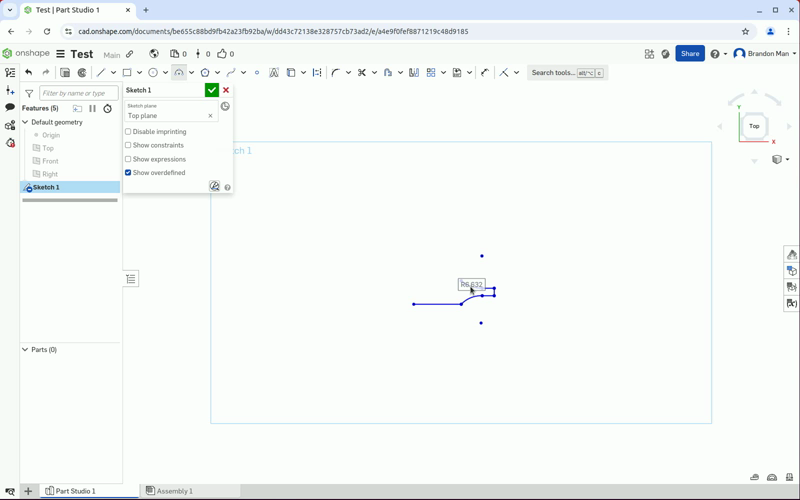
key(l)
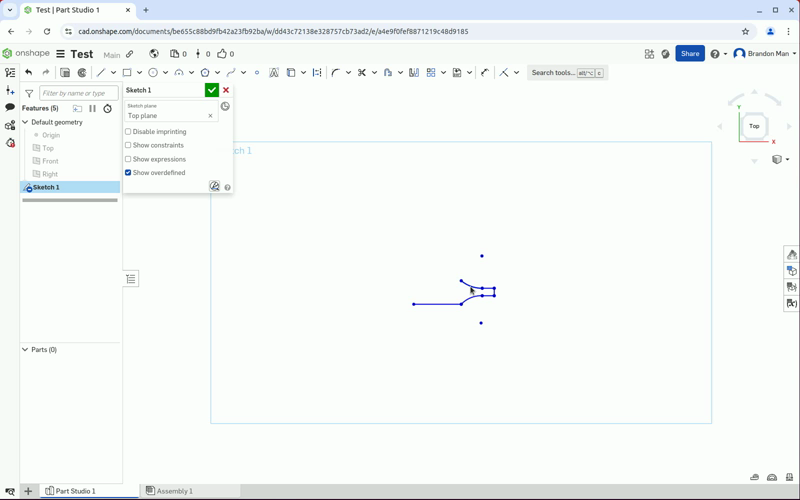
mouse_move(461, 280)
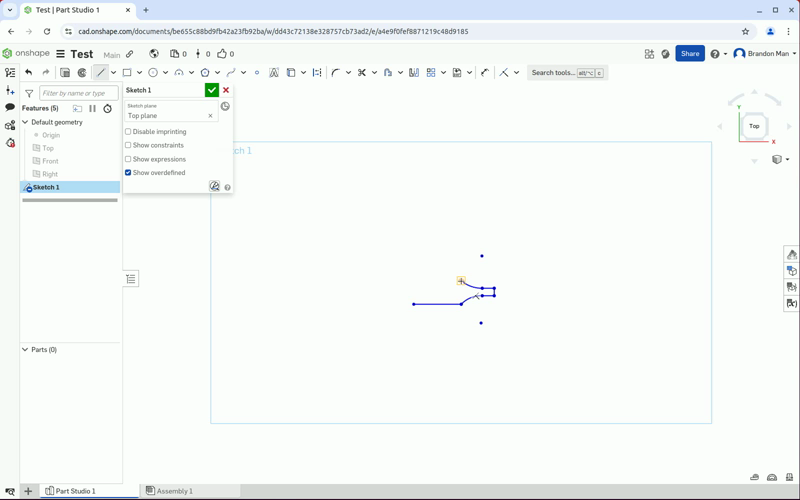
click(461, 280)
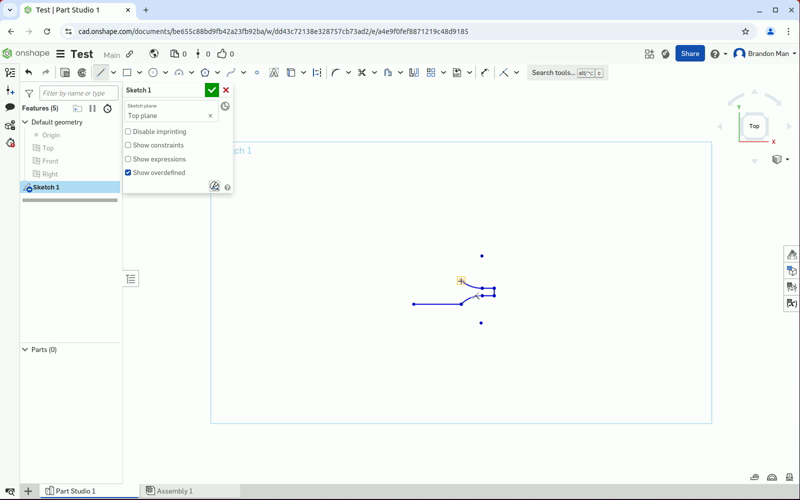
key_down(shift)
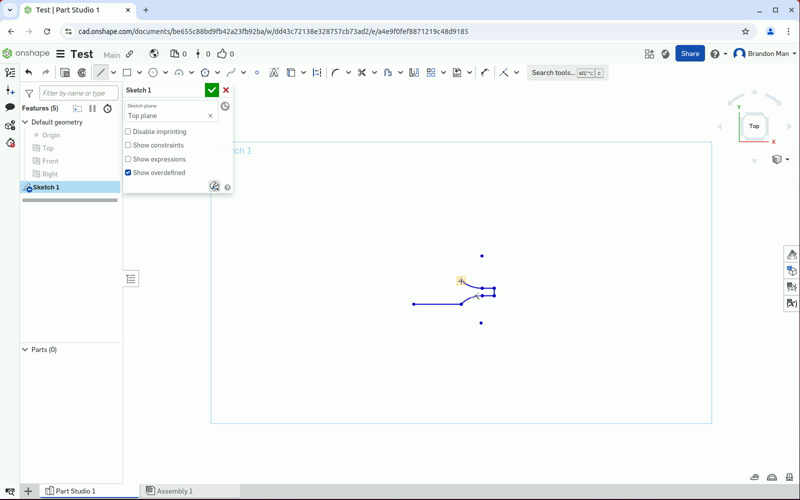
mouse_move(491, 280)
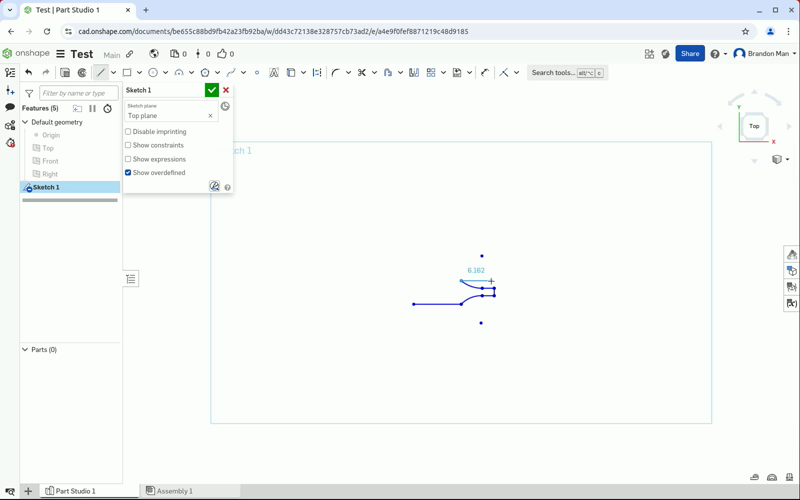
mouse_move(413, 280)
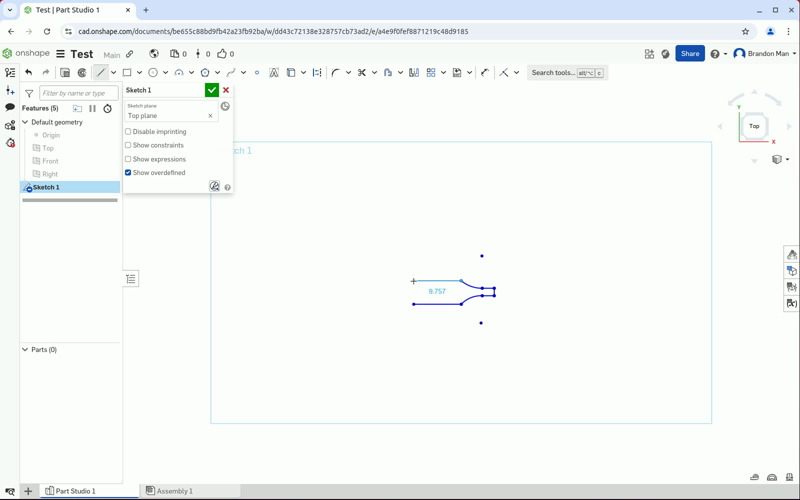
click(413, 280)
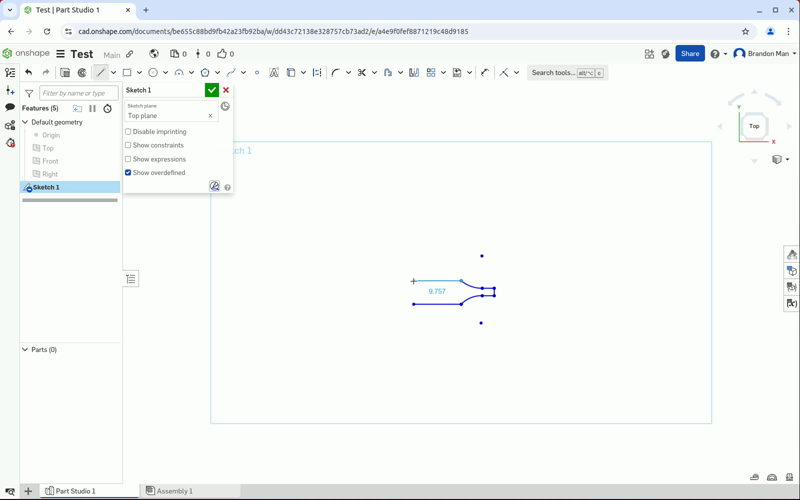
key_up(shift)
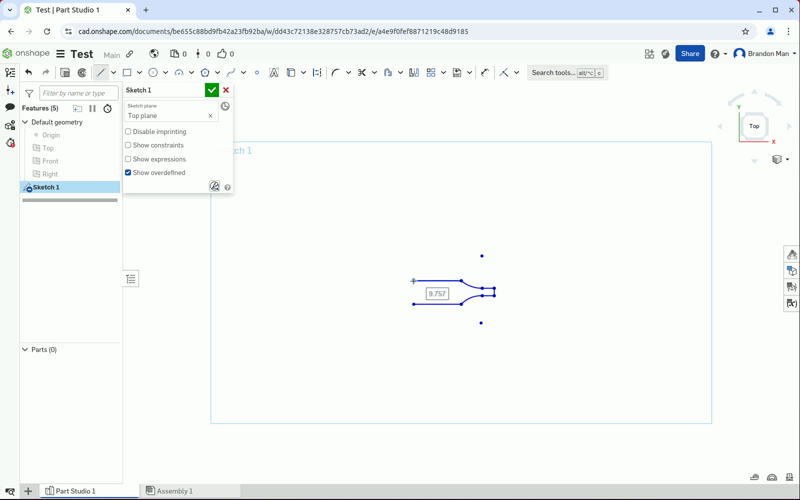
key_down(shift)
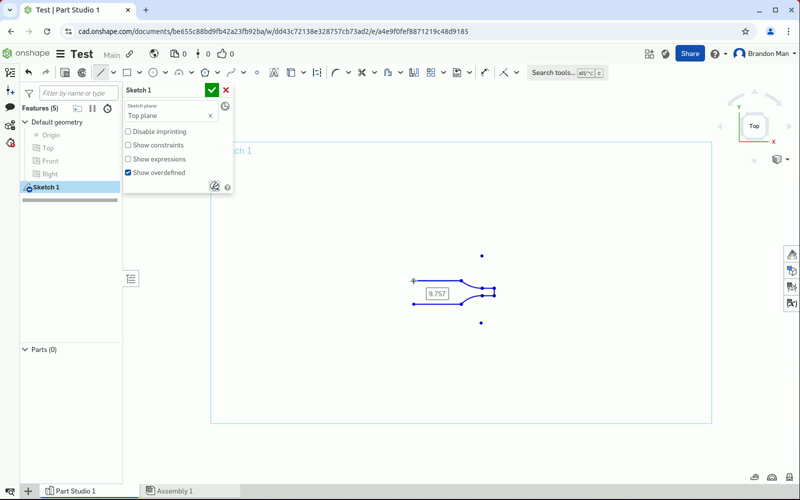
mouse_move(444, 280)
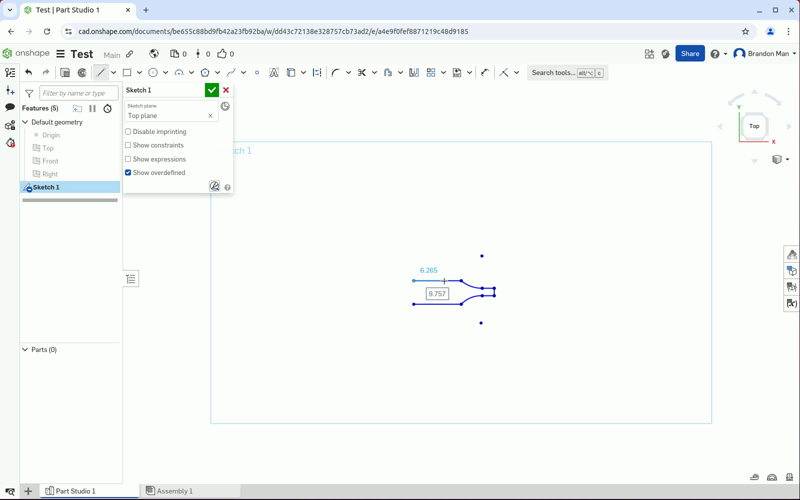
mouse_move(413, 292)
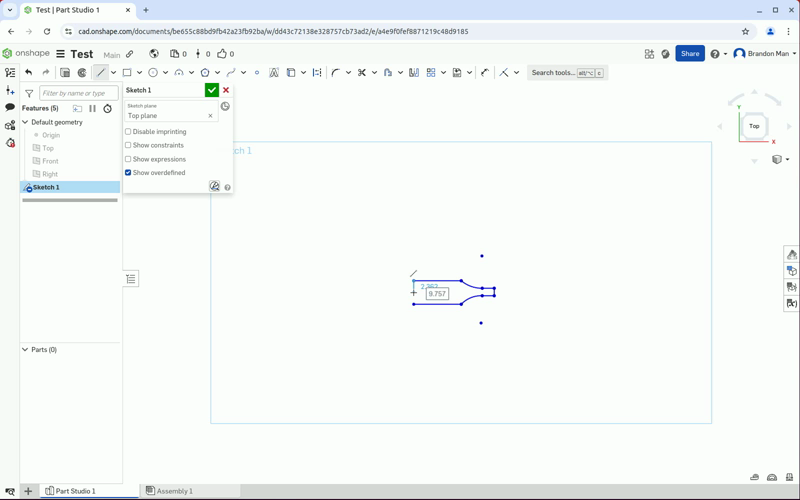
click(413, 292)
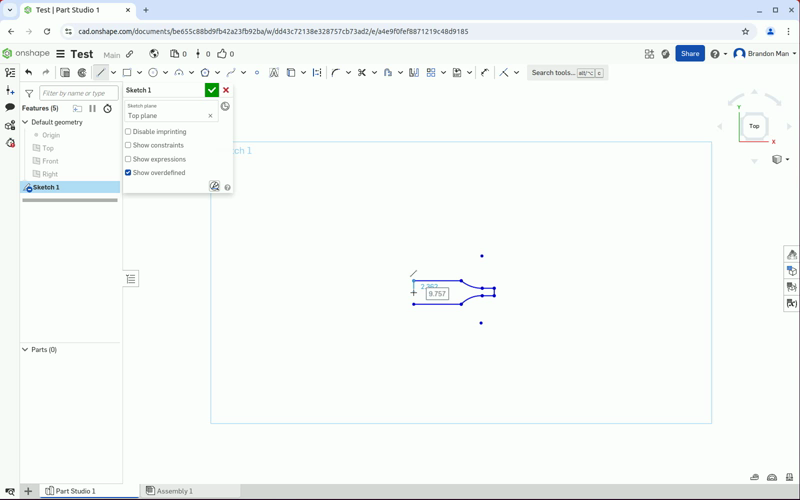
key_up(shift)
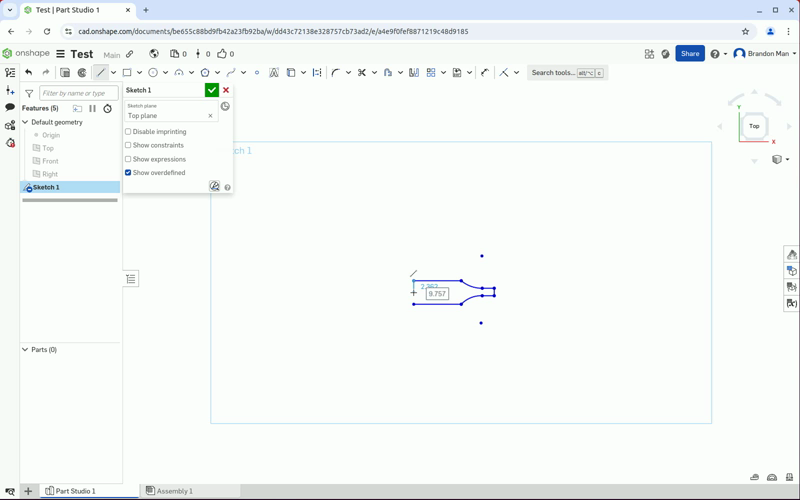
mouse_move(444, 292)
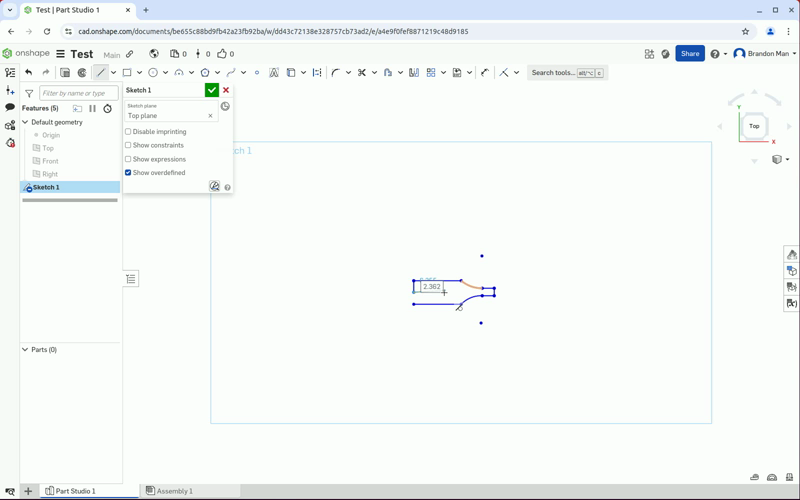
key_down(shift)
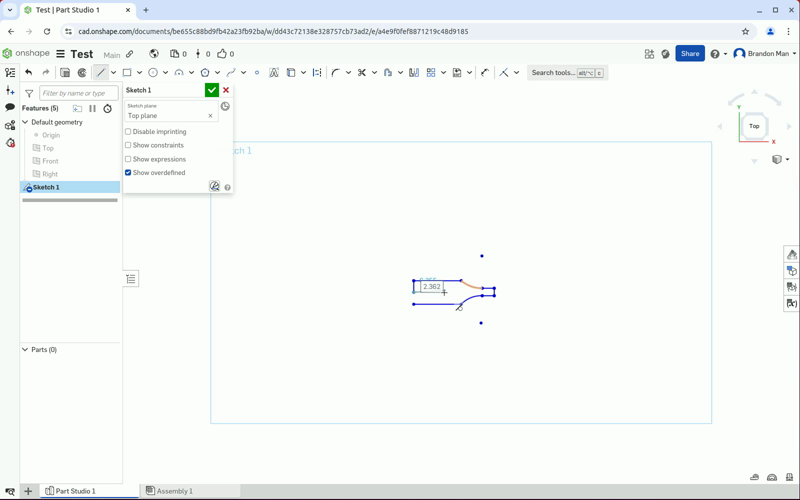
mouse_move(413, 304)
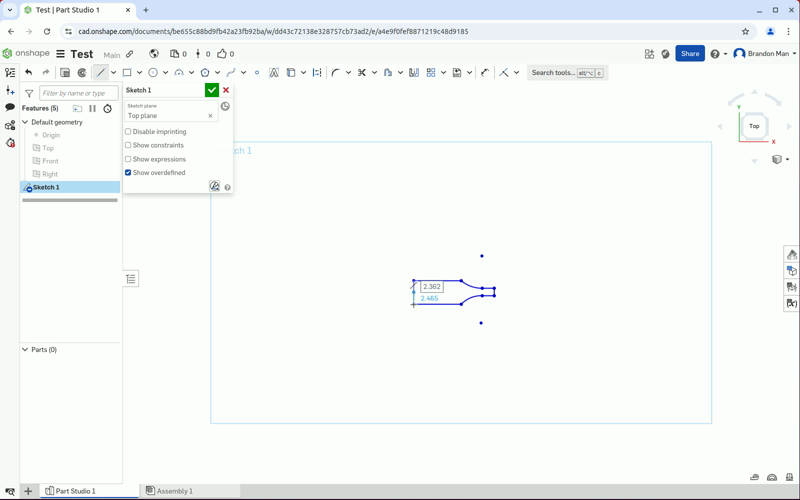
key_up(shift)
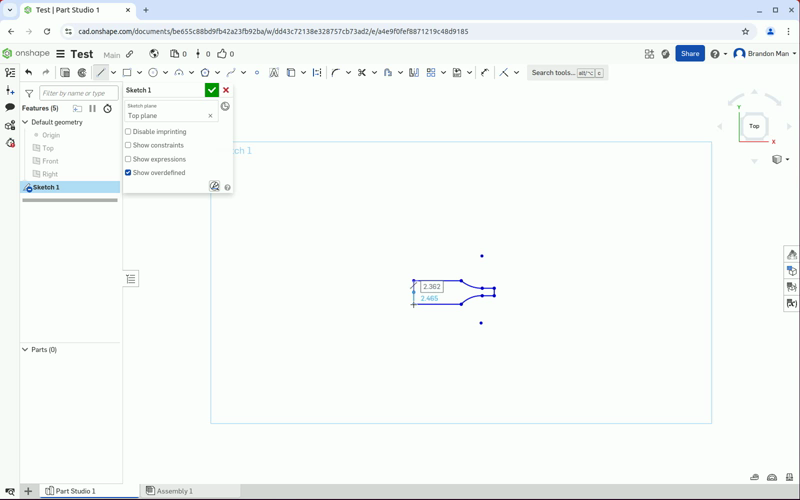
click(413, 304)
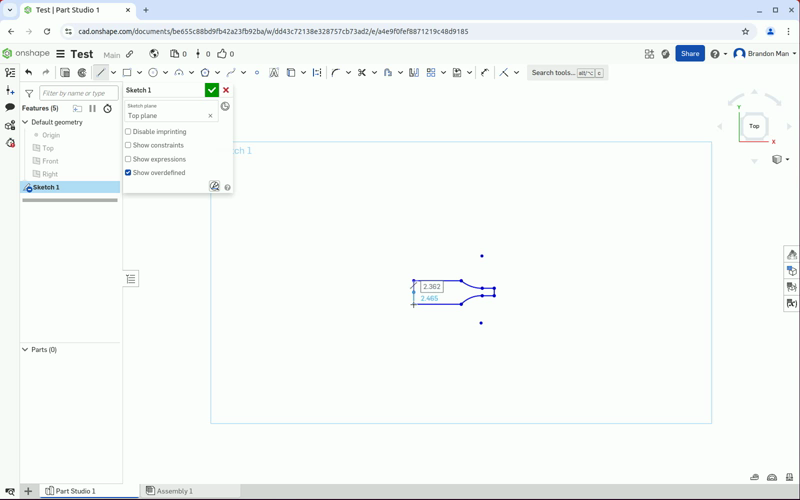
key(esc)
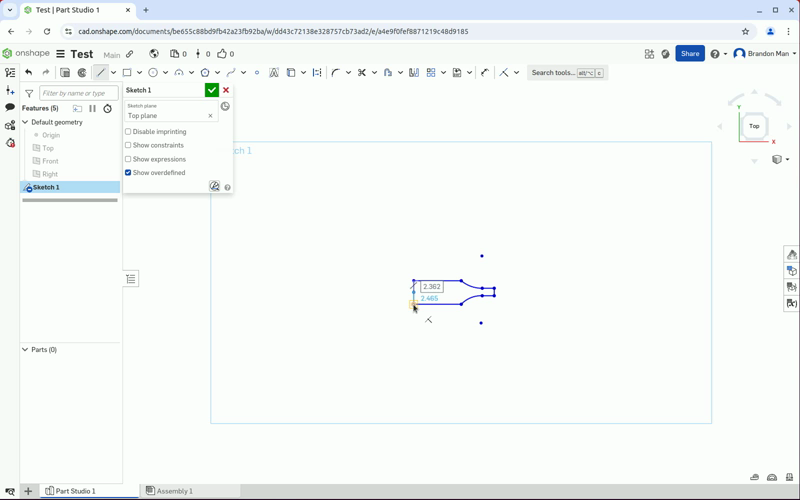
mouse_move(415, 286)
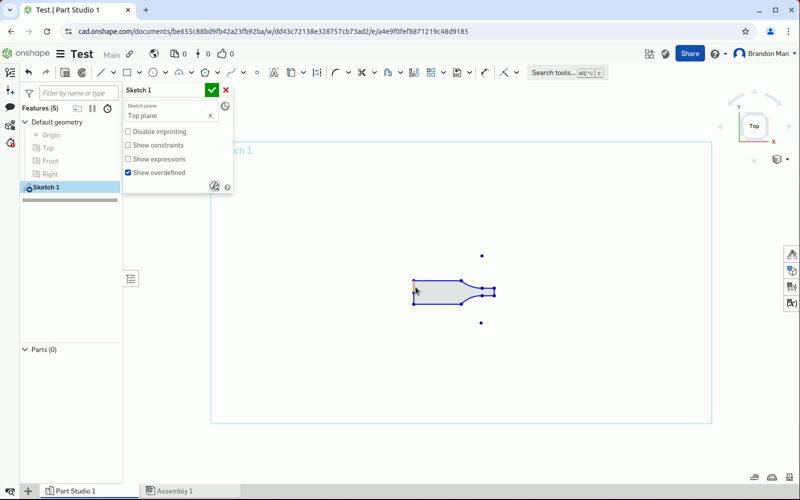
scroll(6)
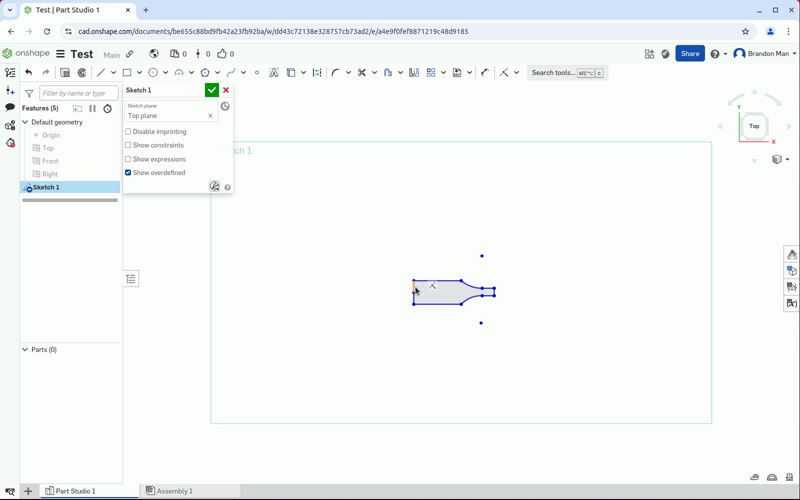
scroll(6)
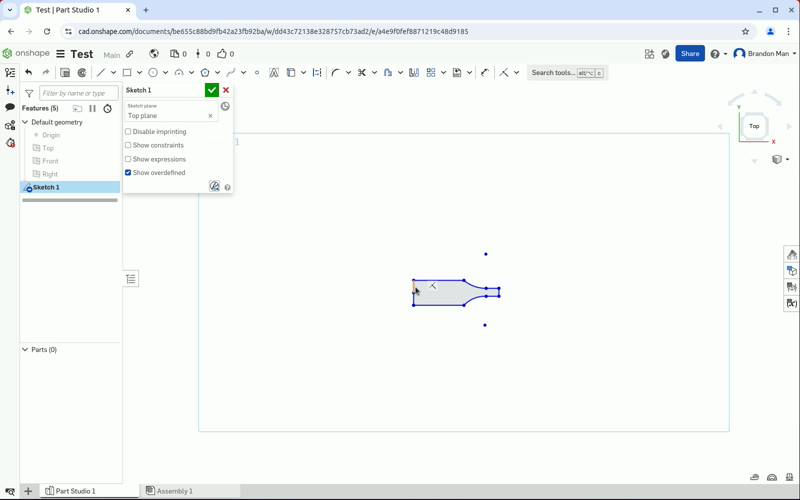
scroll(6)
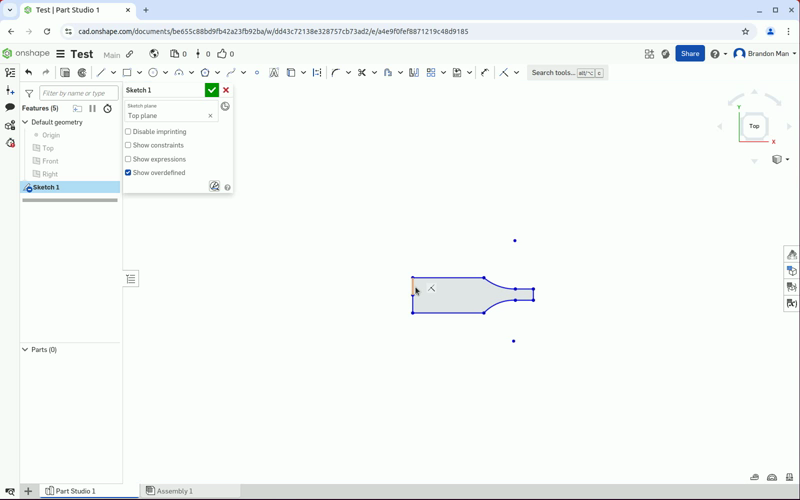
scroll(6)
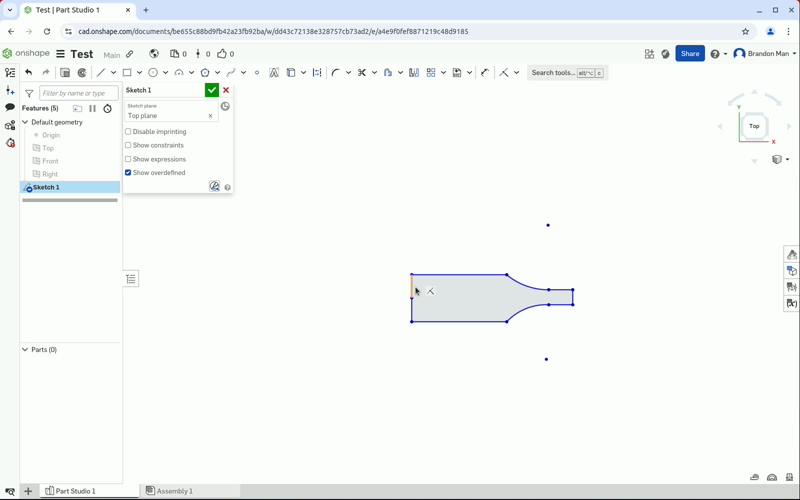
scroll(6)
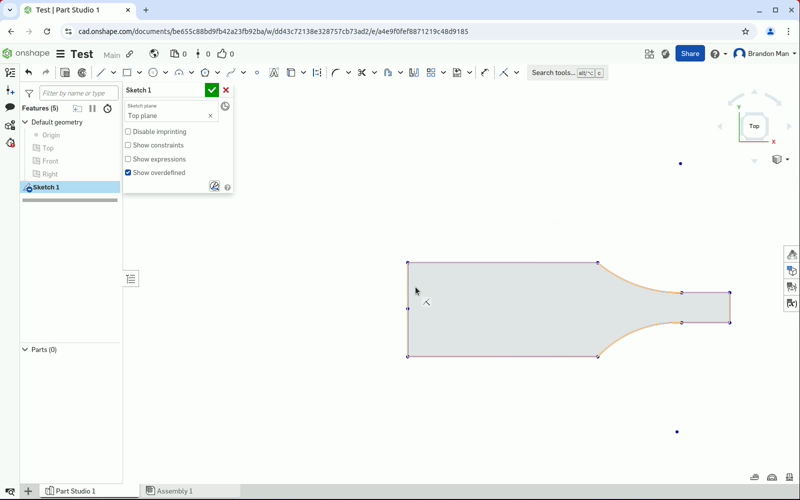
scroll(6)
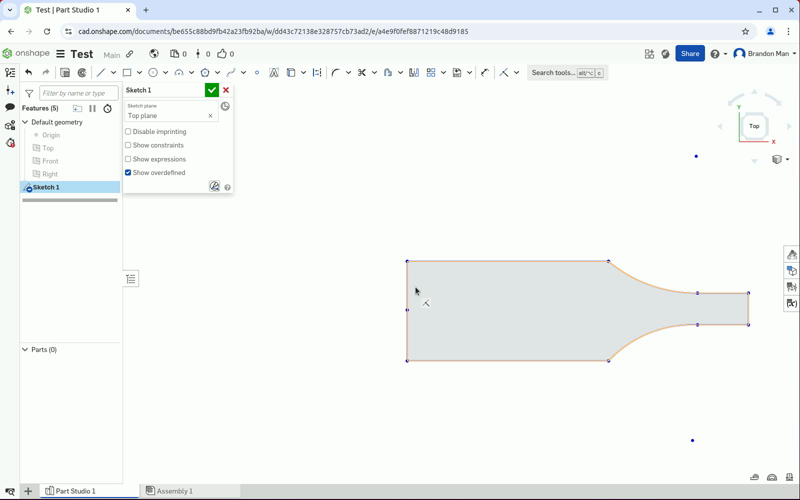
scroll(6)
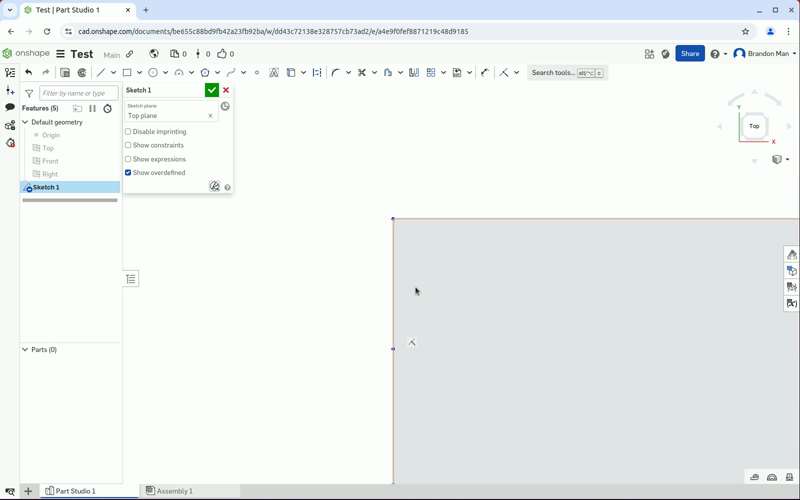
click(415, 286)
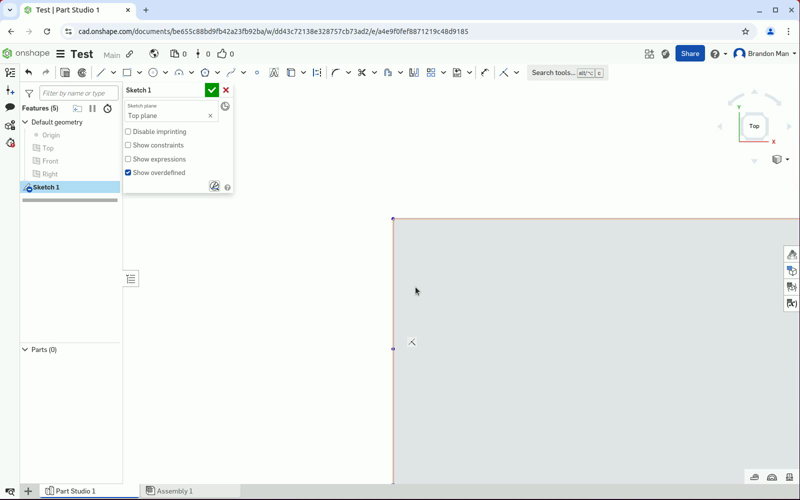
scroll(-6)
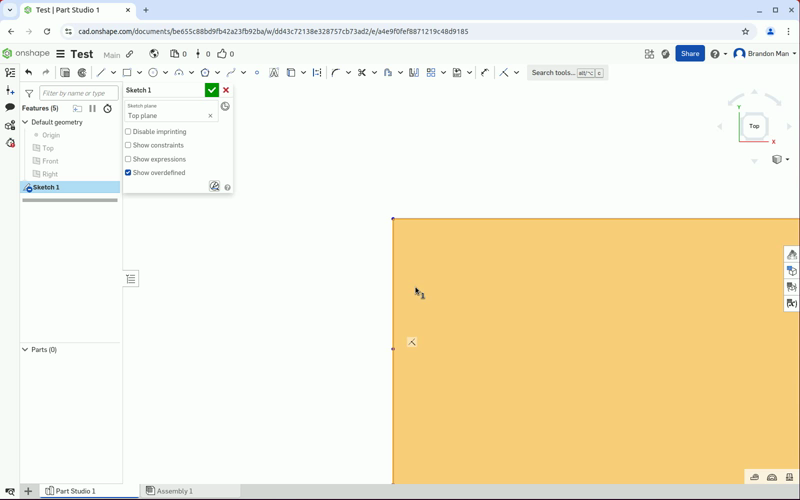
scroll(-6)
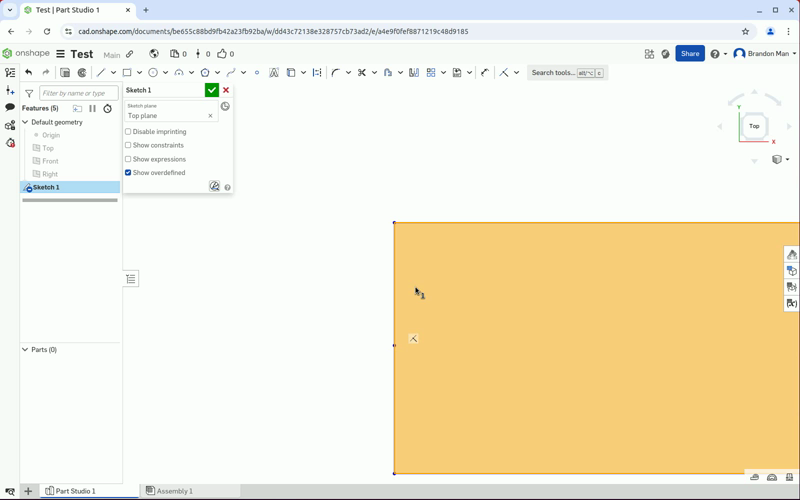
scroll(-6)
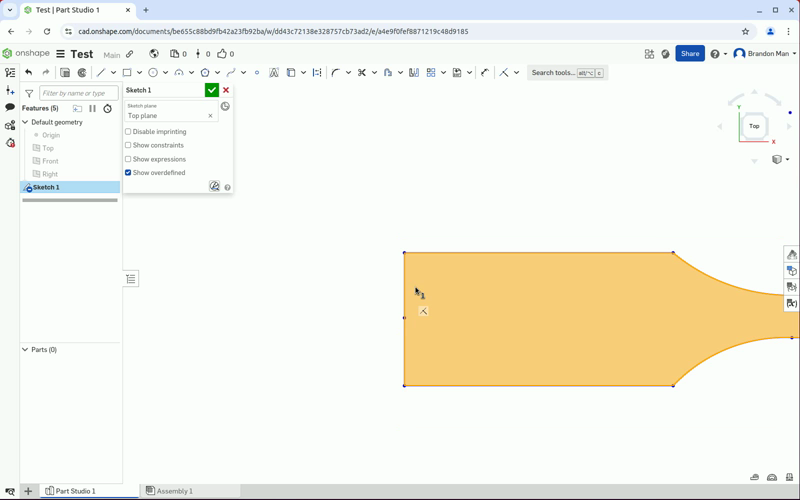
scroll(-6)
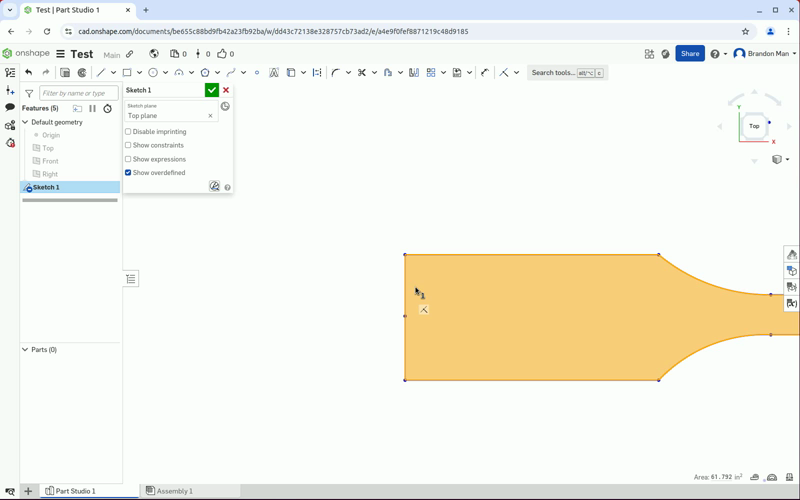
scroll(-6)
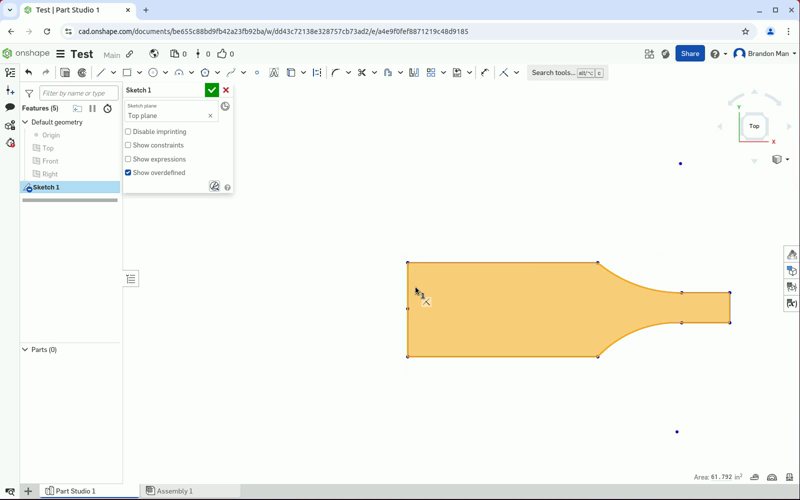
scroll(-6)
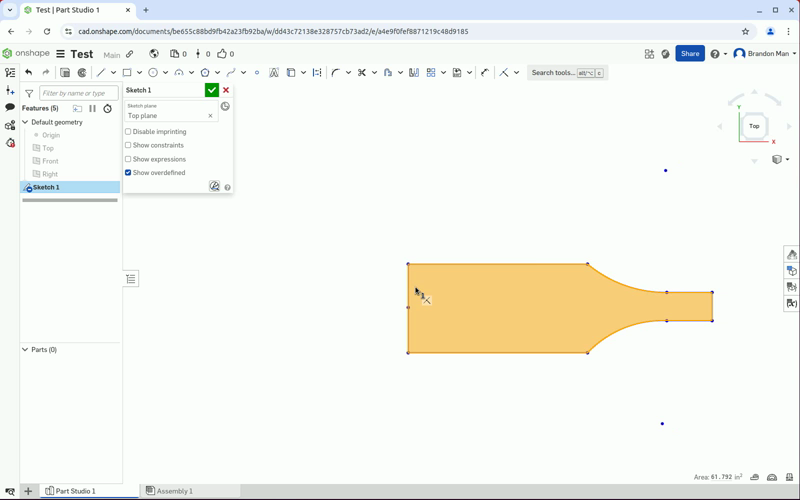
scroll(-6)
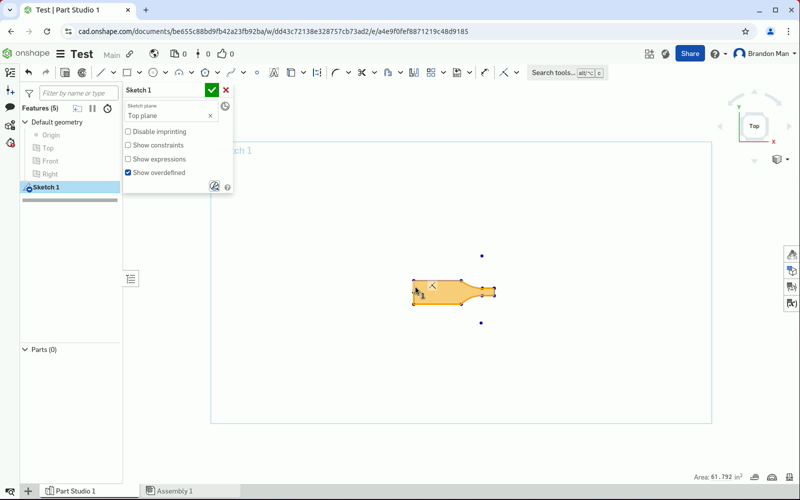
mouse_move(73, 352)
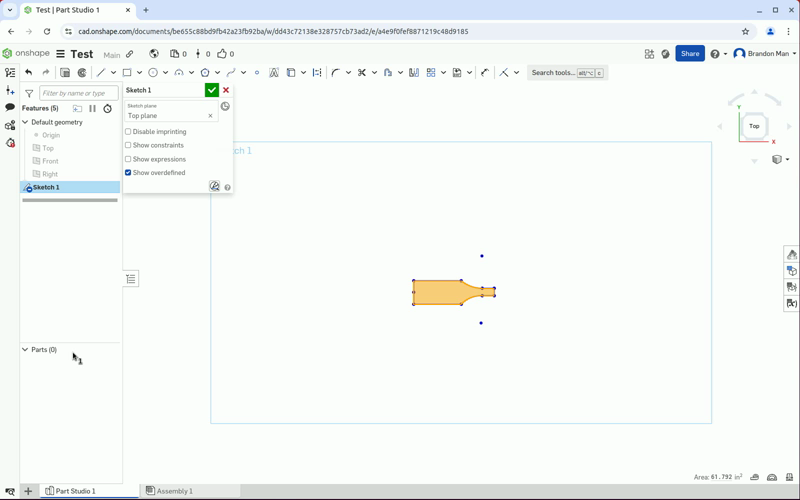
key(shift+y)
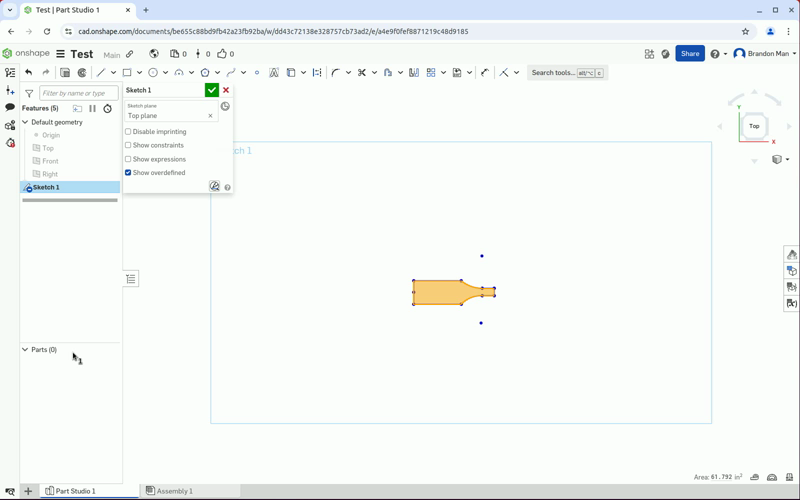
key(shift+e)
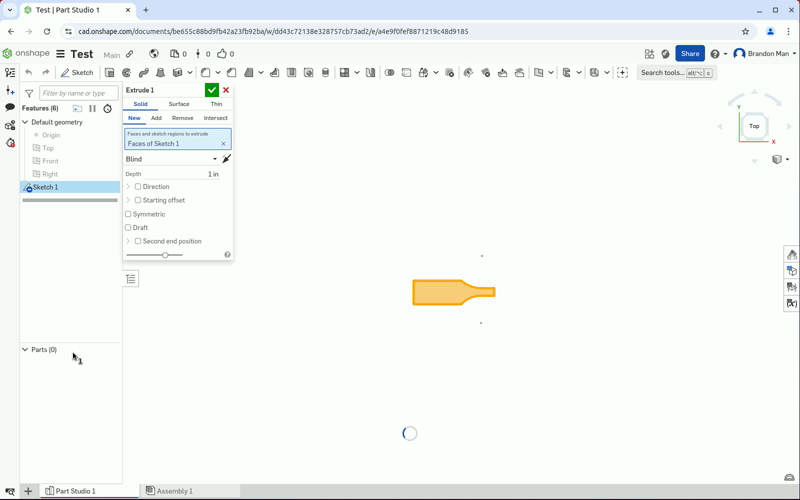
mouse_move(143, 106)
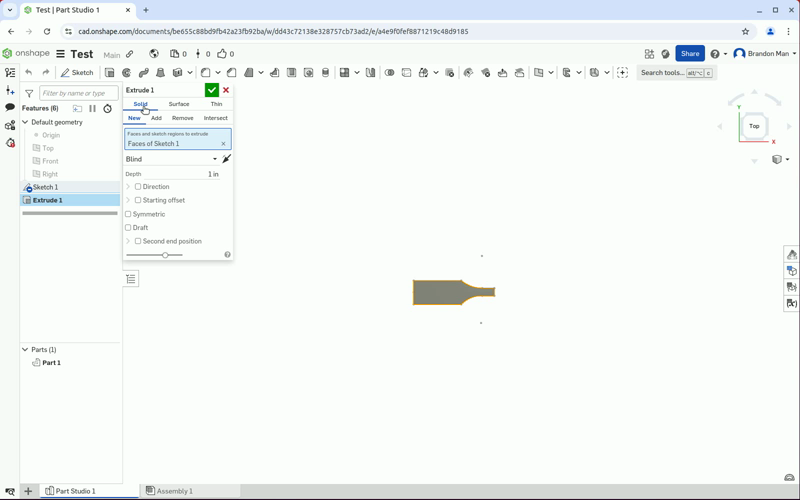
click(143, 106)
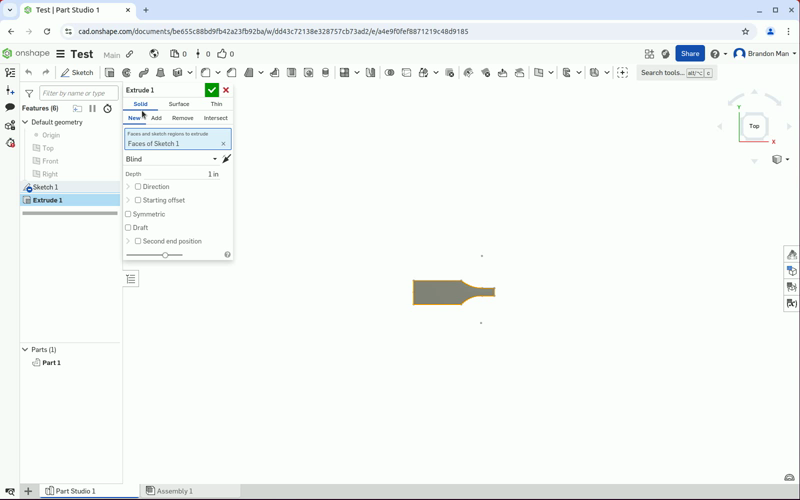
mouse_move(137, 120)
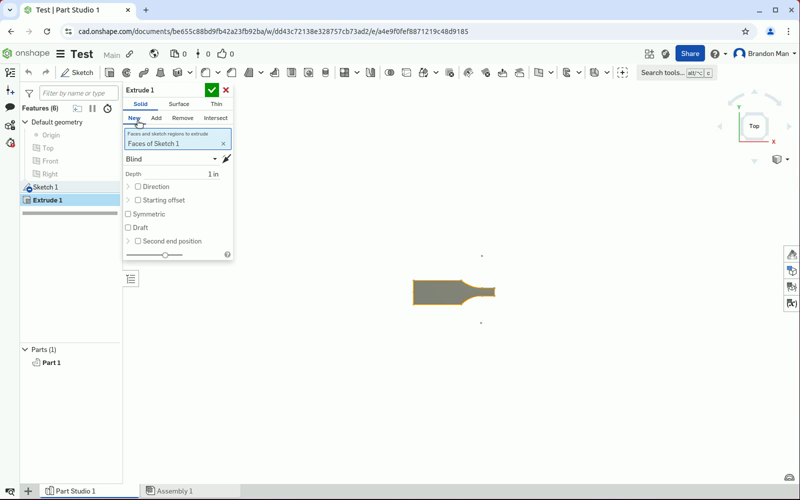
click(137, 120)
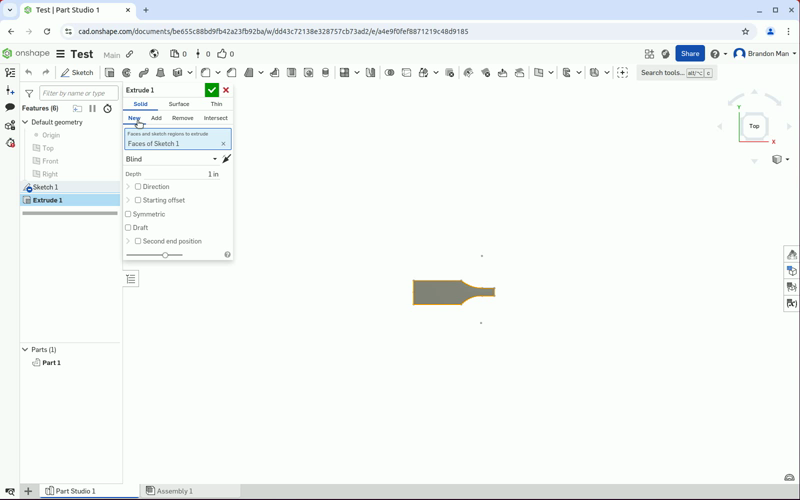
key(tab, 4)
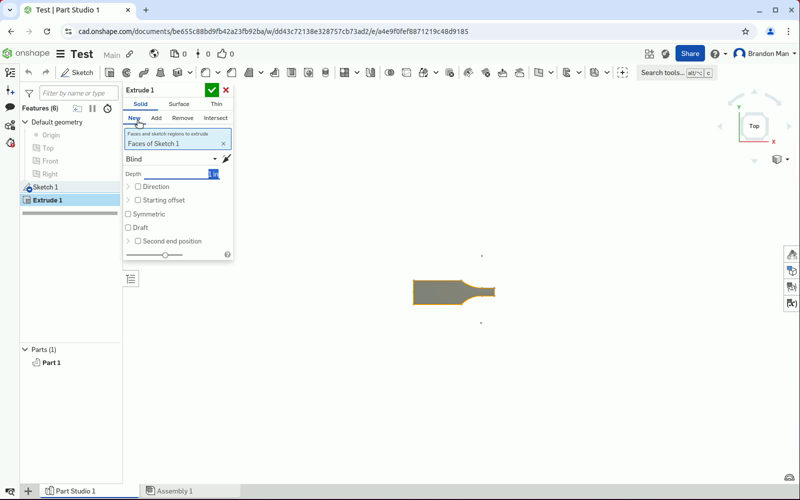
text(1.685)
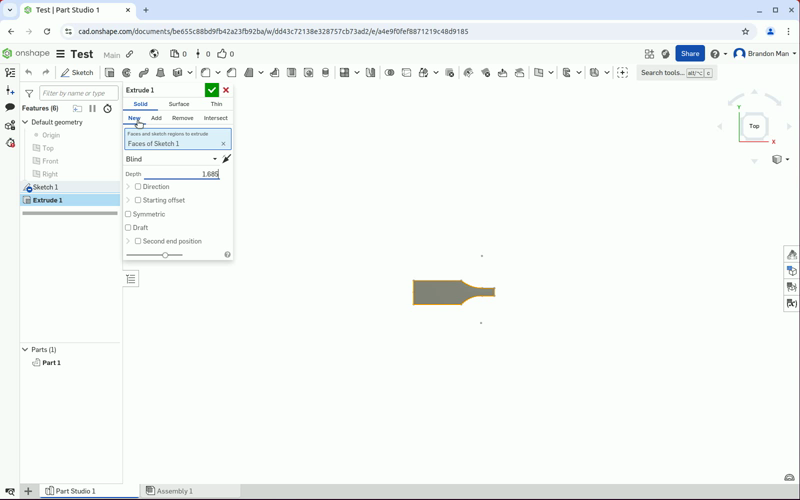
key(enter)
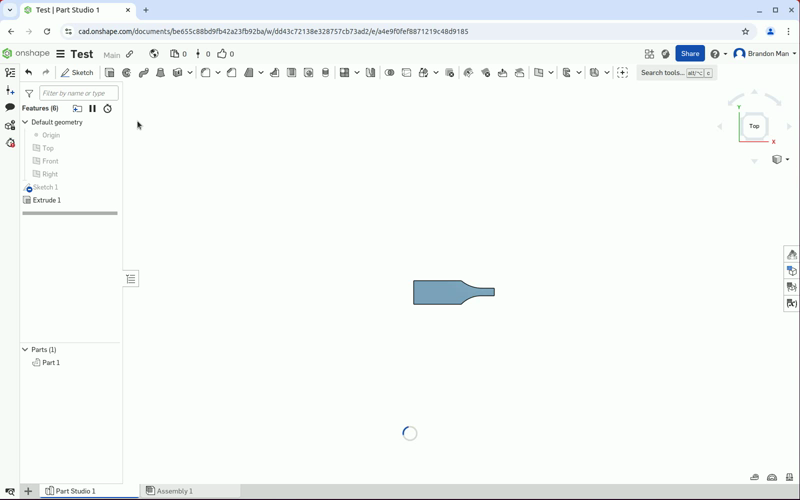
key(shift+h)
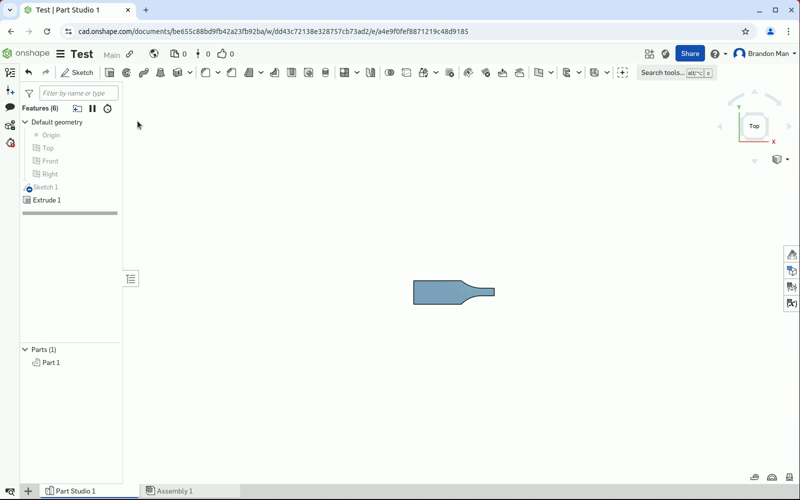
key(shift+h)
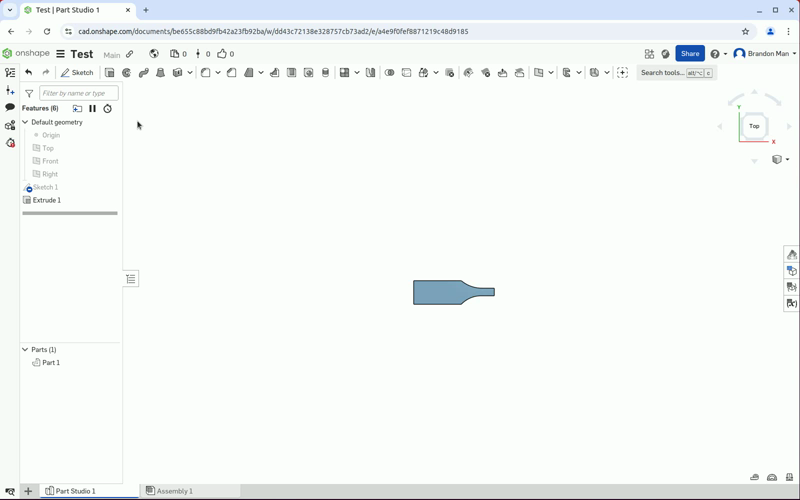
mouse_move(73, 189)
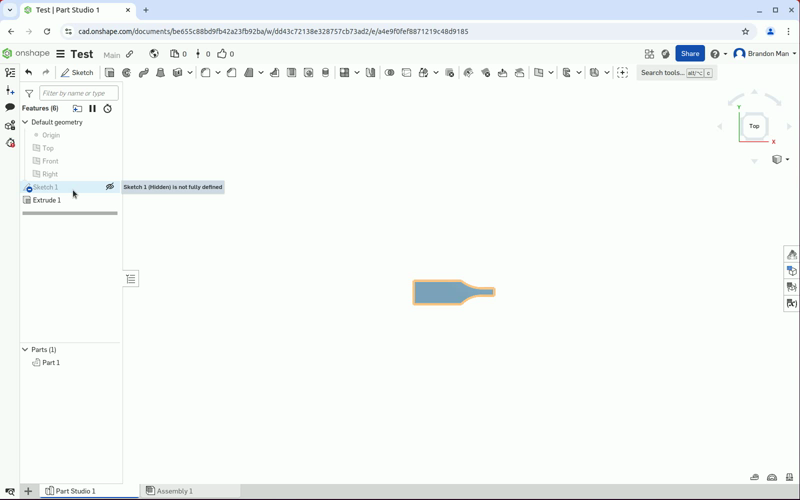
click(73, 189)
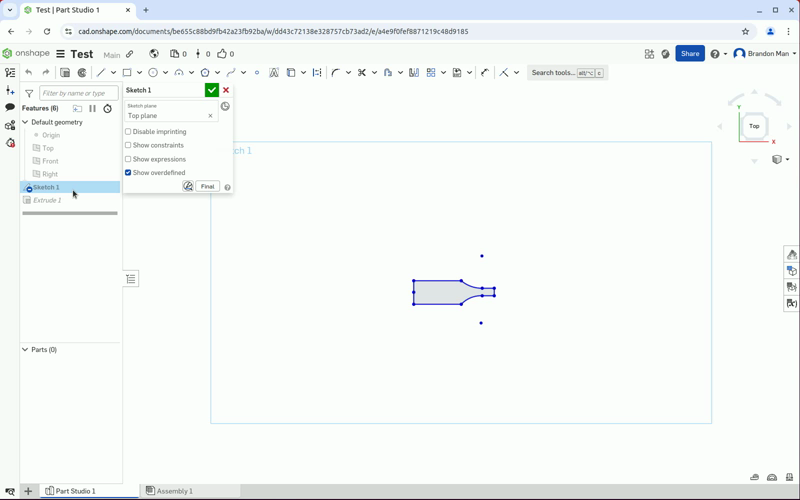
mouse_move(229, 92)
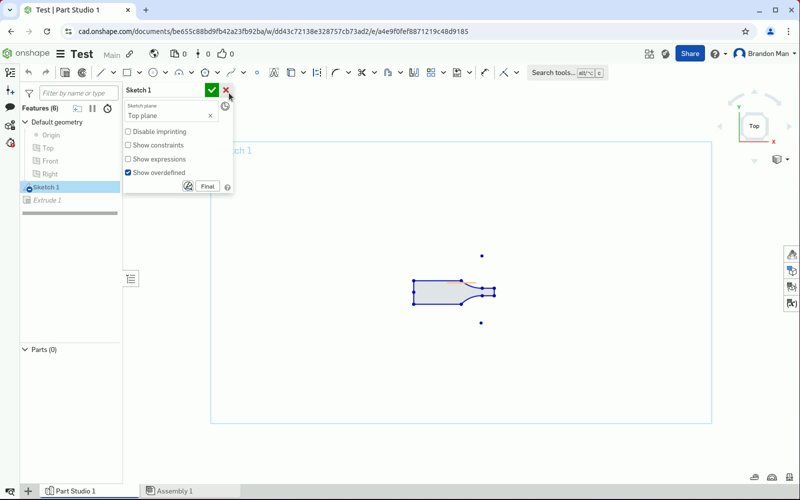
click(229, 92)
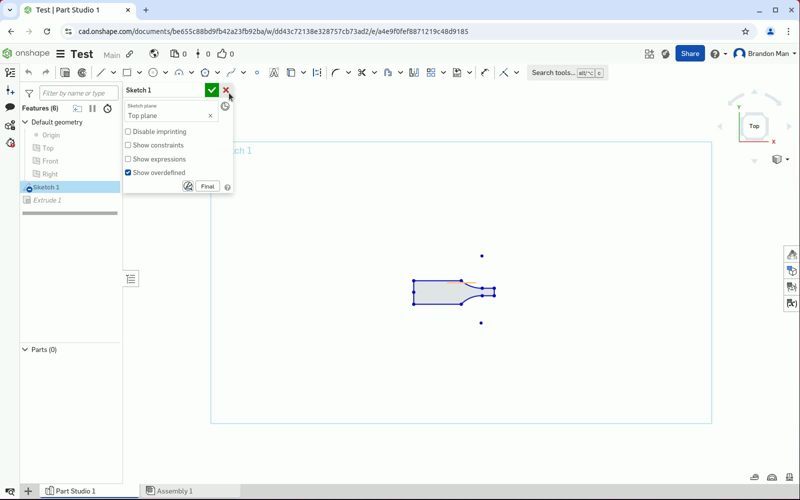
key(shift+s)
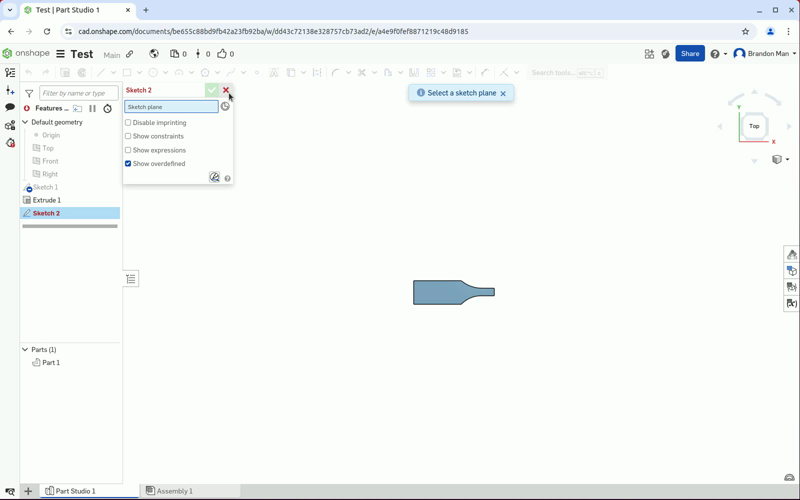
mouse_move(73, 150)
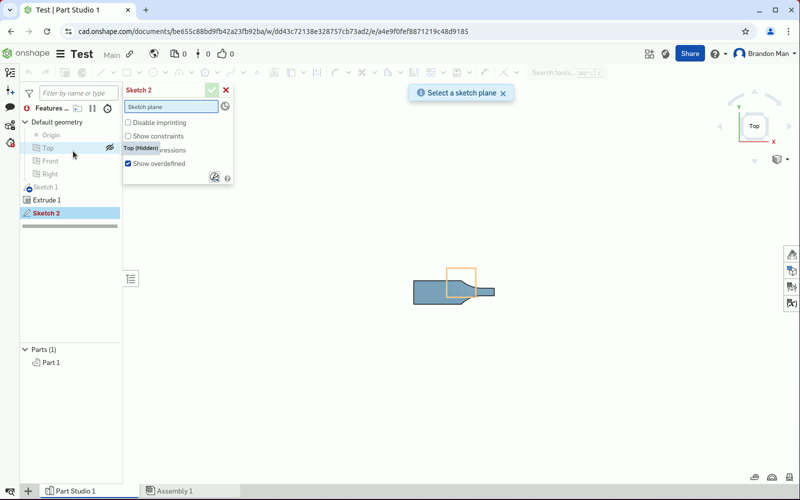
click(73, 150)
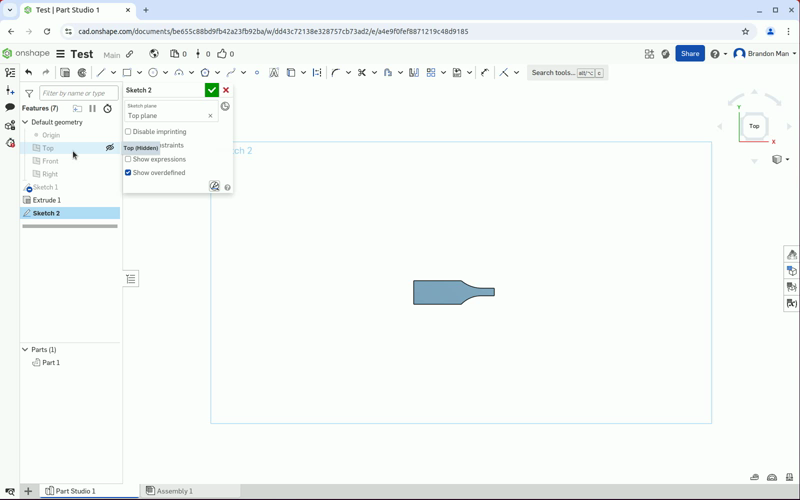
mouse_move(73, 352)
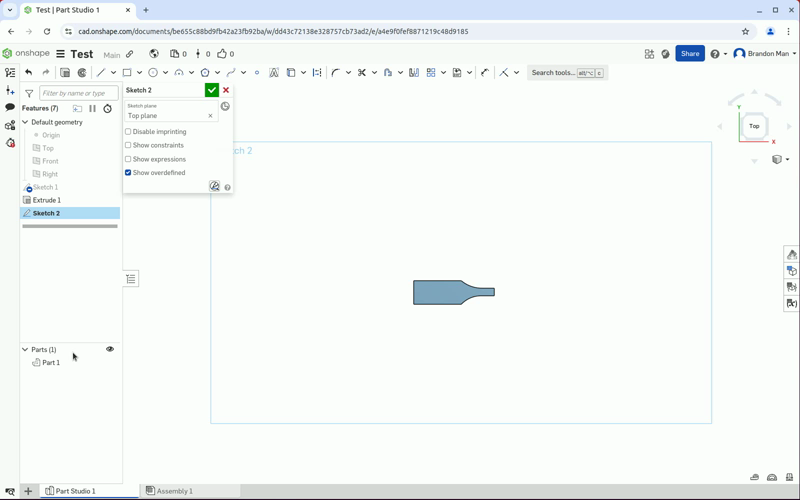
key(y)
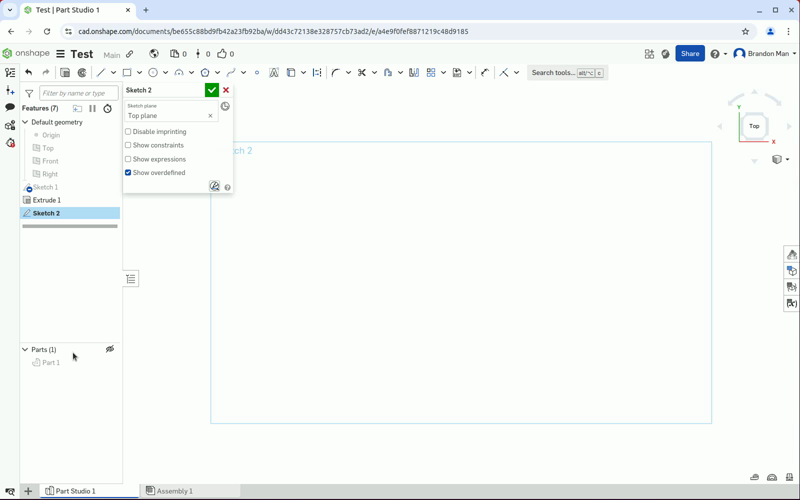
key(l)
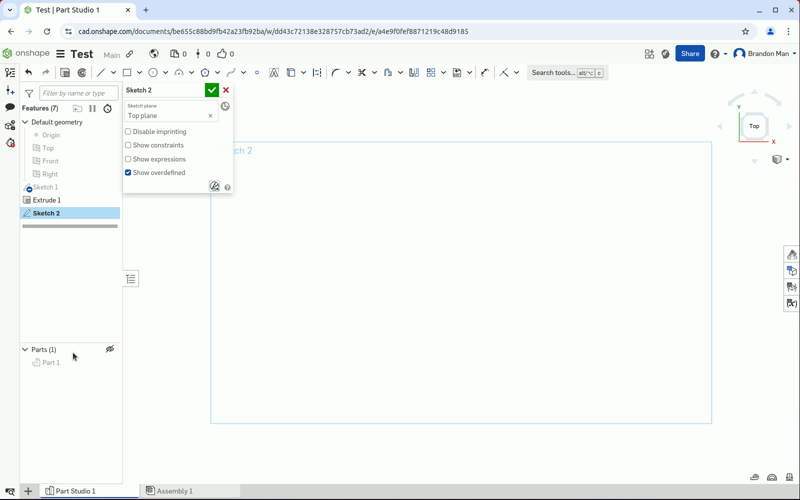
key_down(shift)
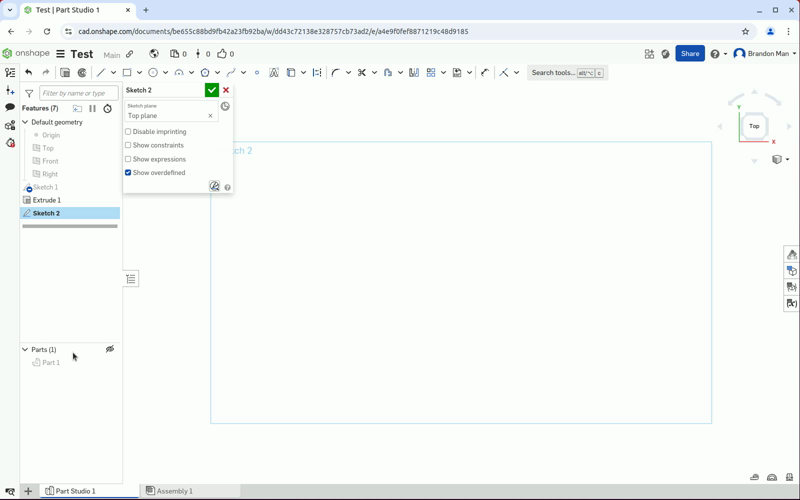
mouse_move(493, 295)
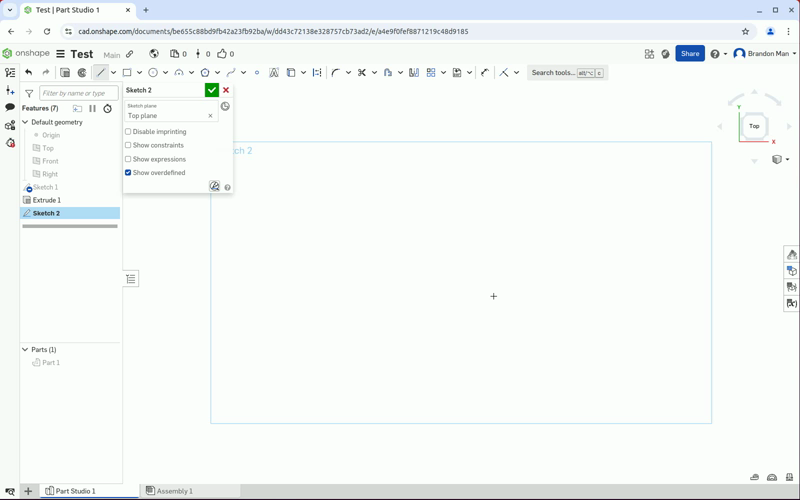
click(493, 295)
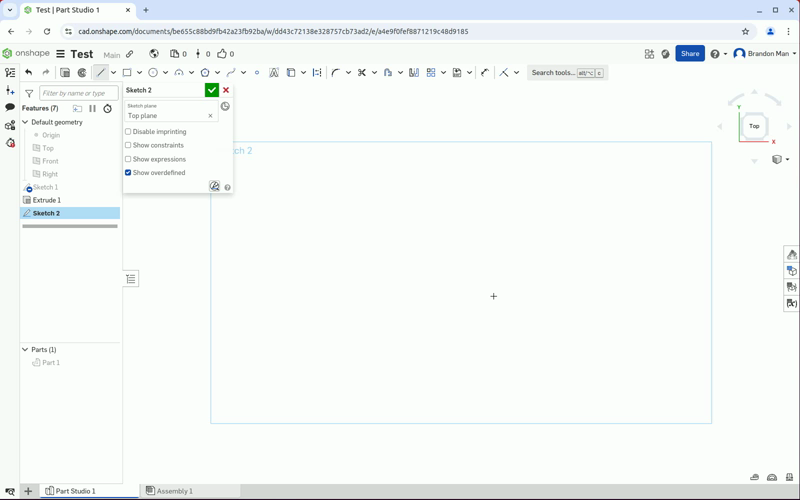
key_up(shift)
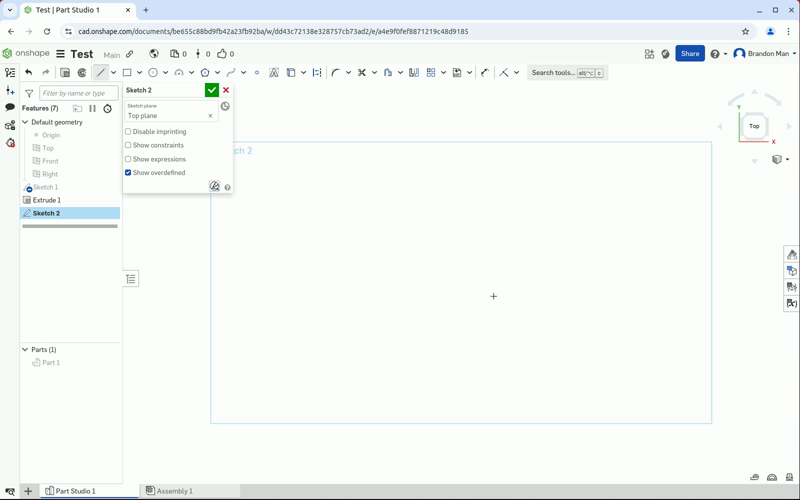
key_down(shift)
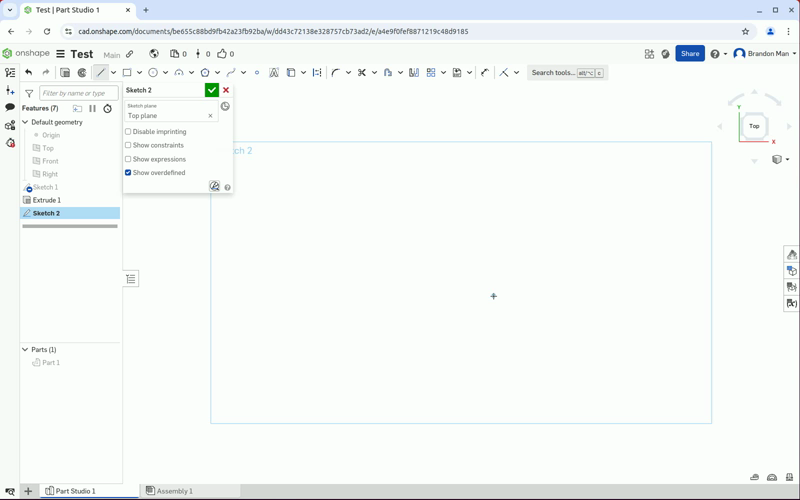
mouse_move(523, 295)
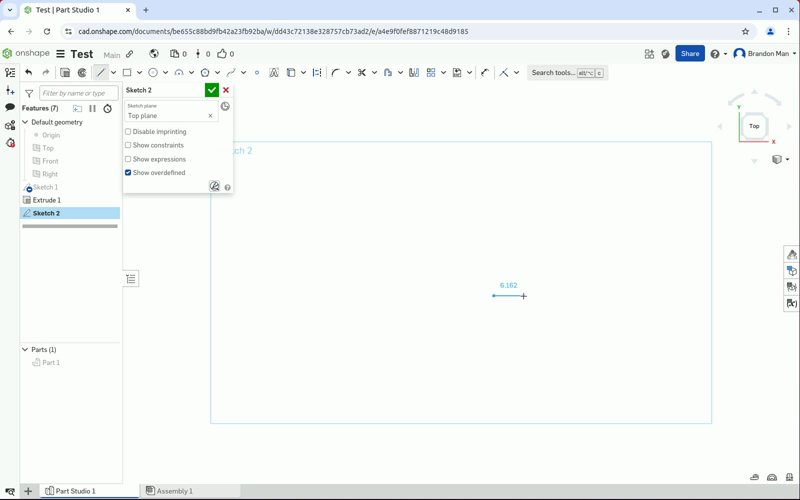
mouse_move(505, 295)
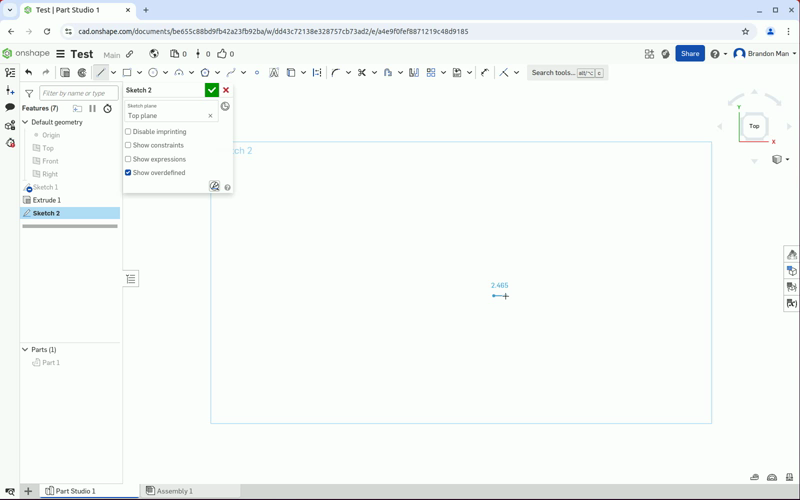
click(505, 295)
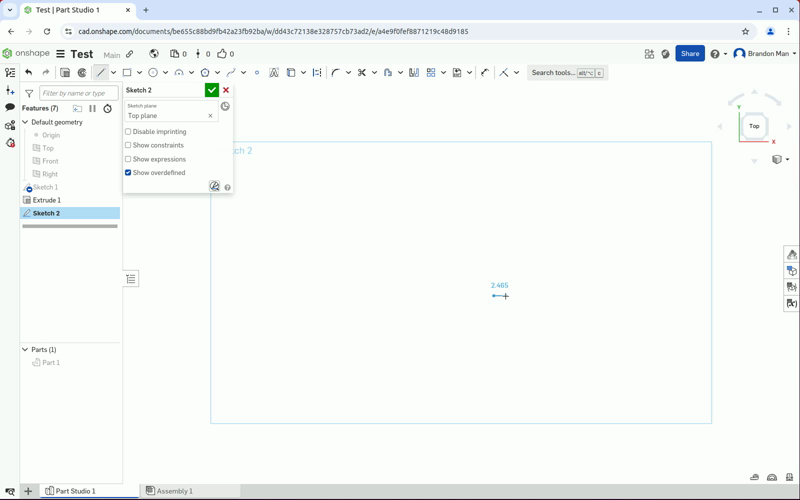
key_up(shift)
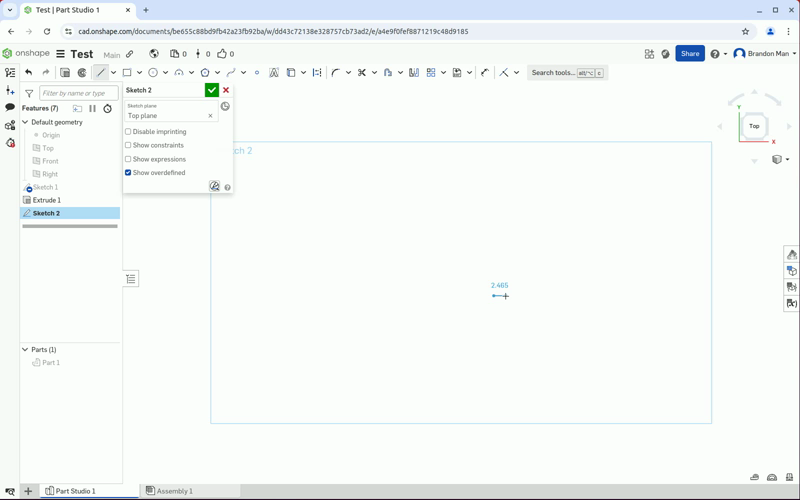
key(esc)
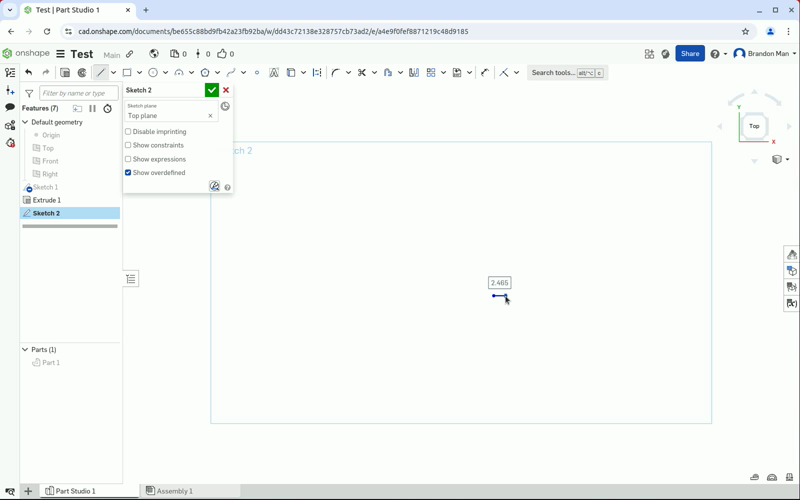
key(a)
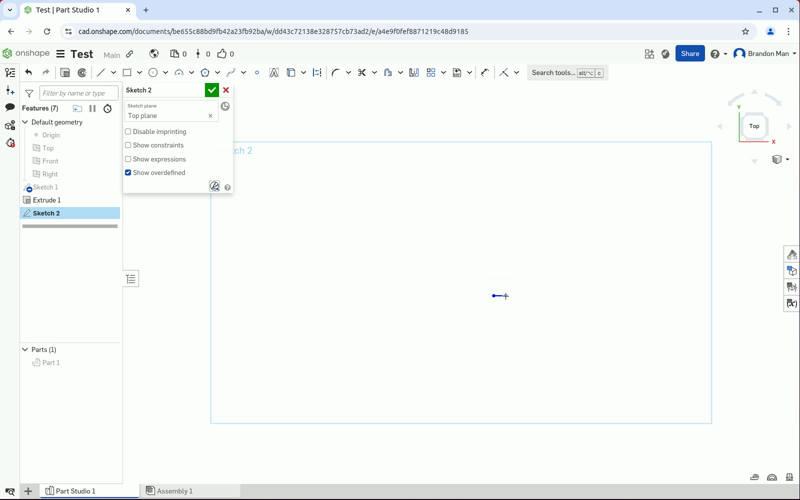
mouse_move(505, 295)
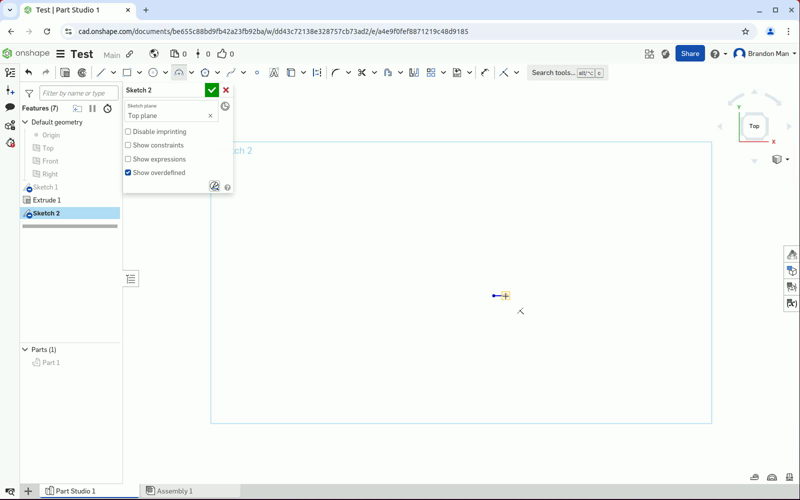
click(505, 295)
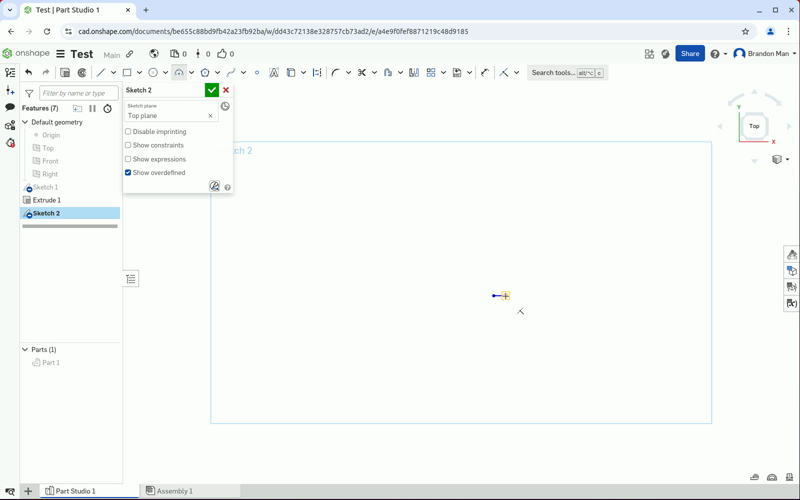
key_down(shift)
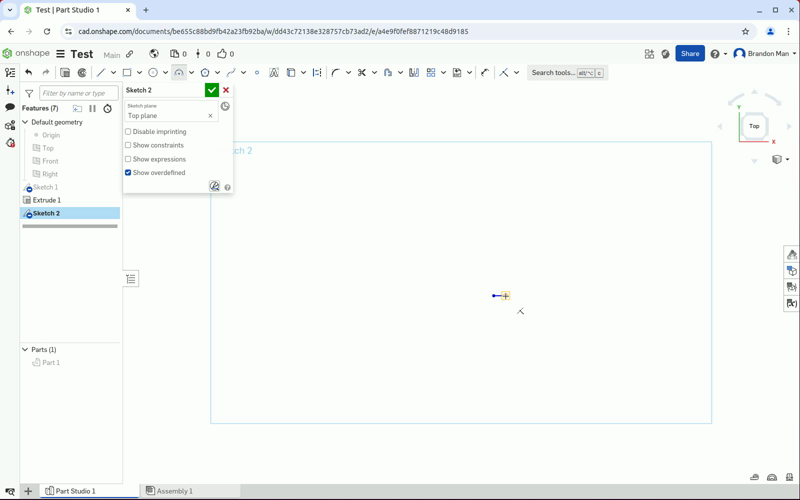
mouse_move(526, 304)
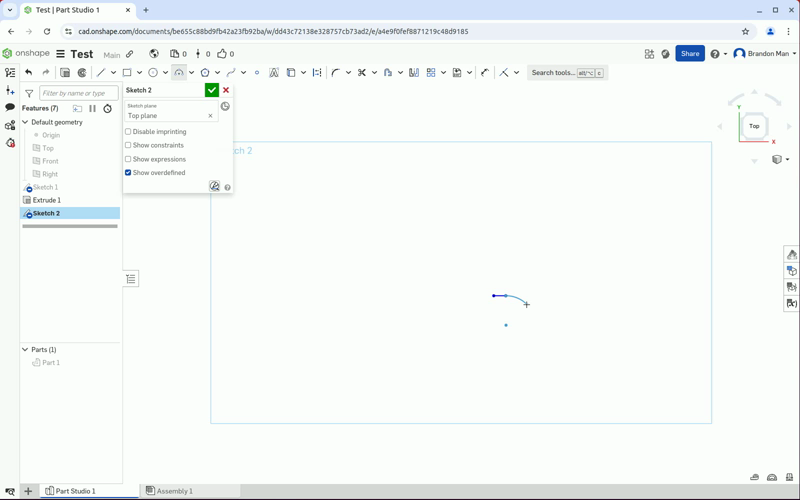
click(526, 304)
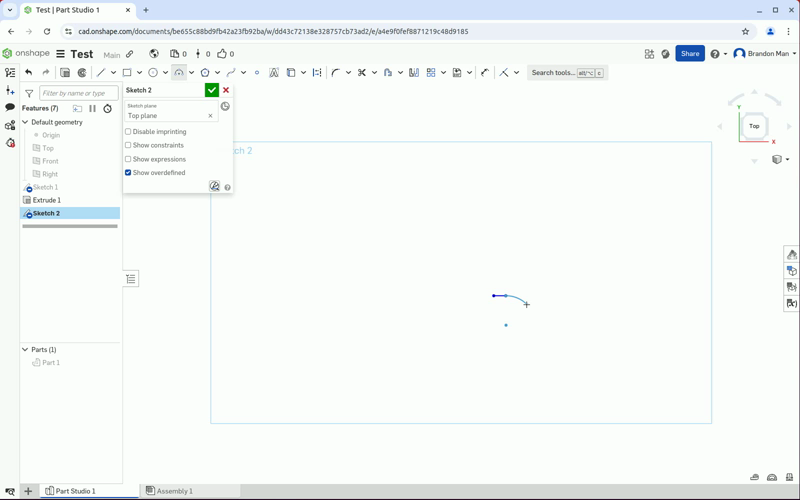
mouse_move(516, 298)
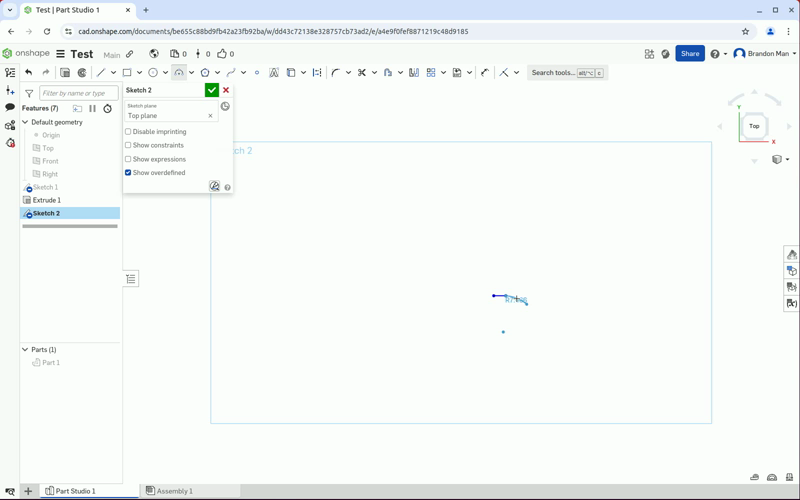
click(516, 298)
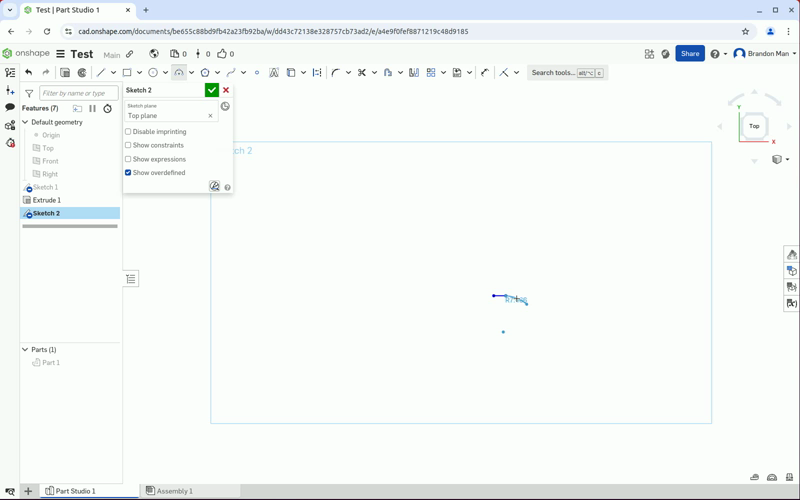
key_up(shift)
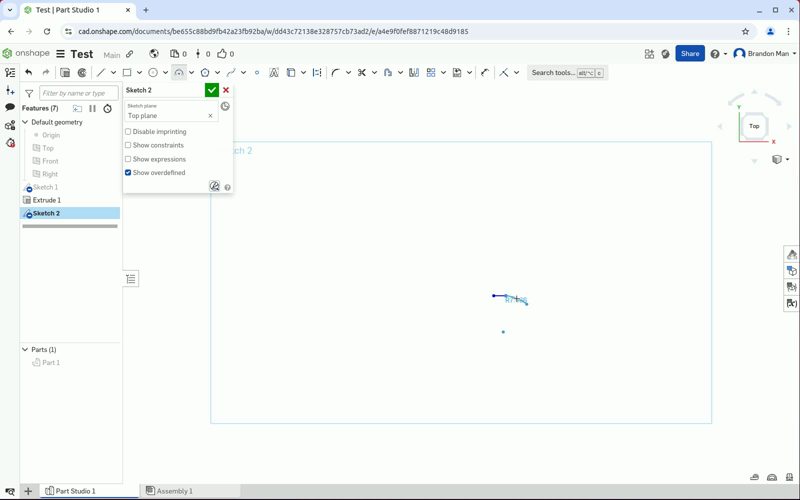
key(esc)
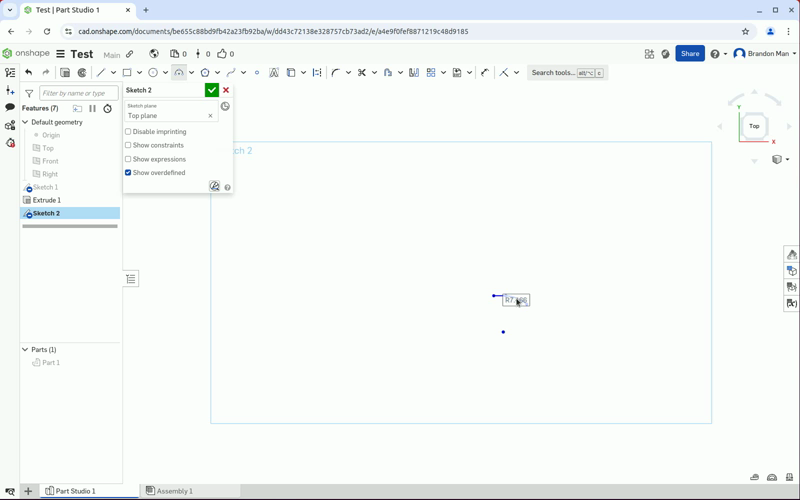
key(l)
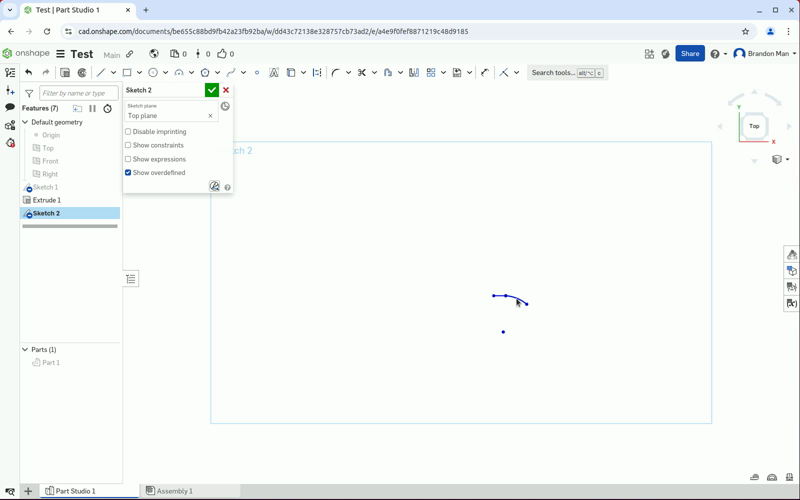
mouse_move(526, 304)
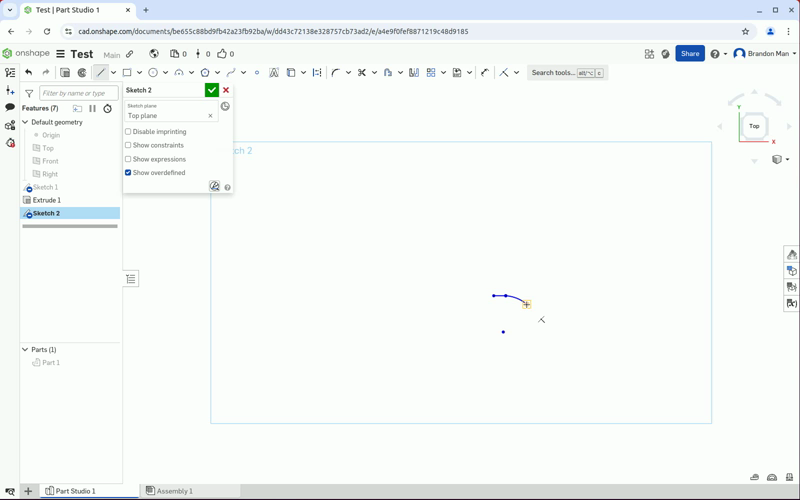
click(526, 304)
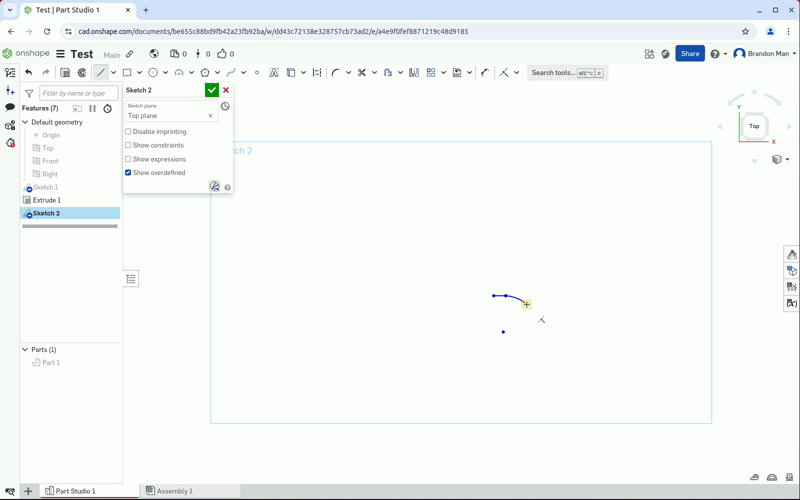
key_down(shift)
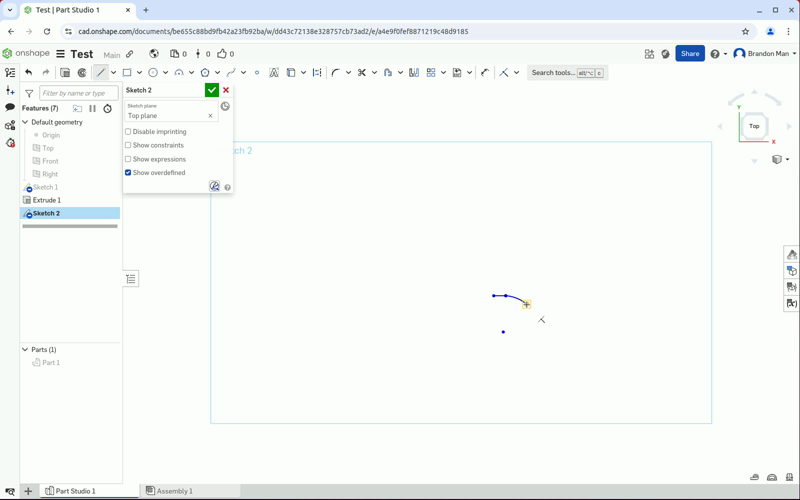
mouse_move(556, 304)
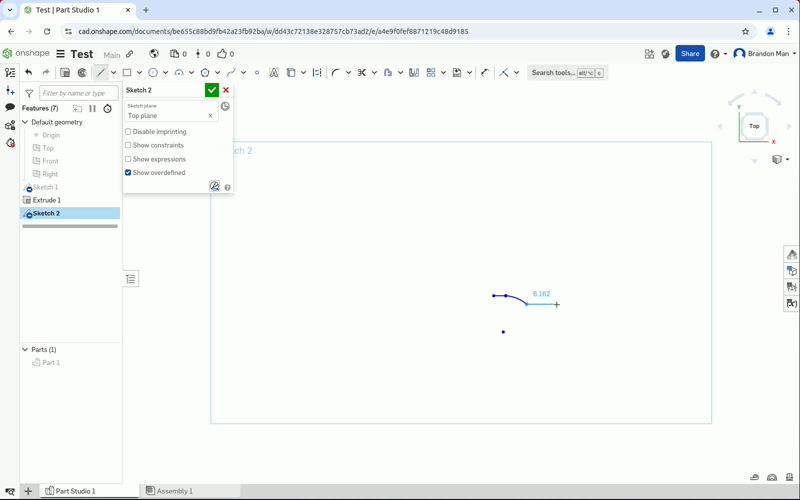
mouse_move(573, 304)
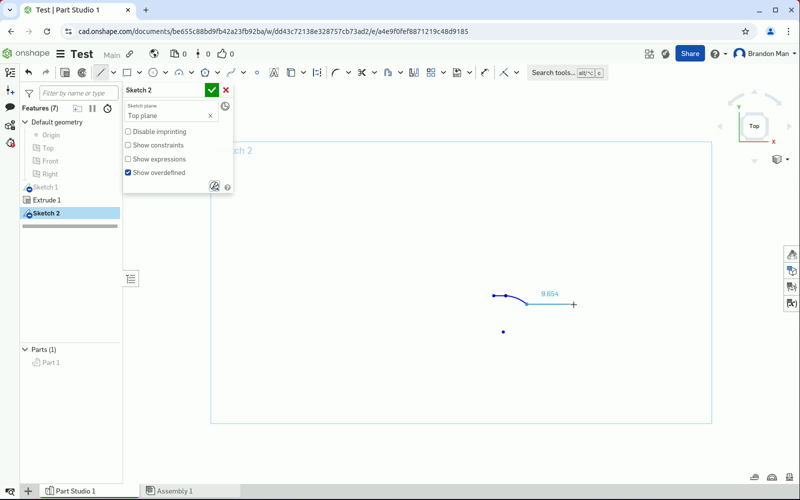
click(573, 304)
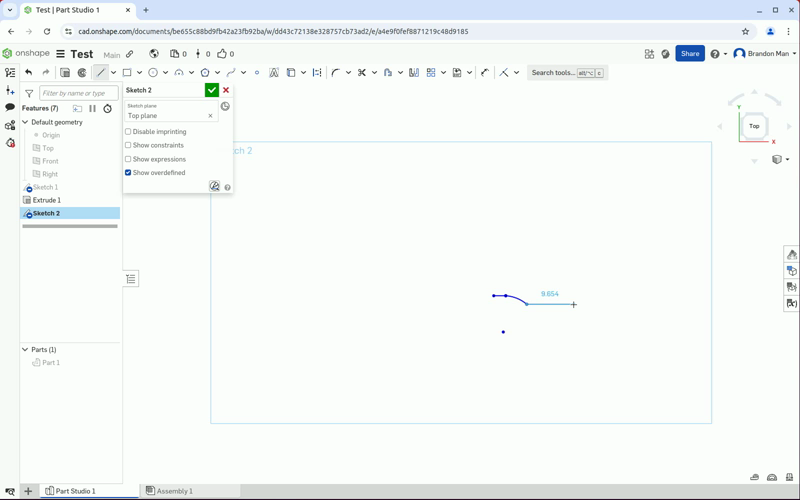
key_up(shift)
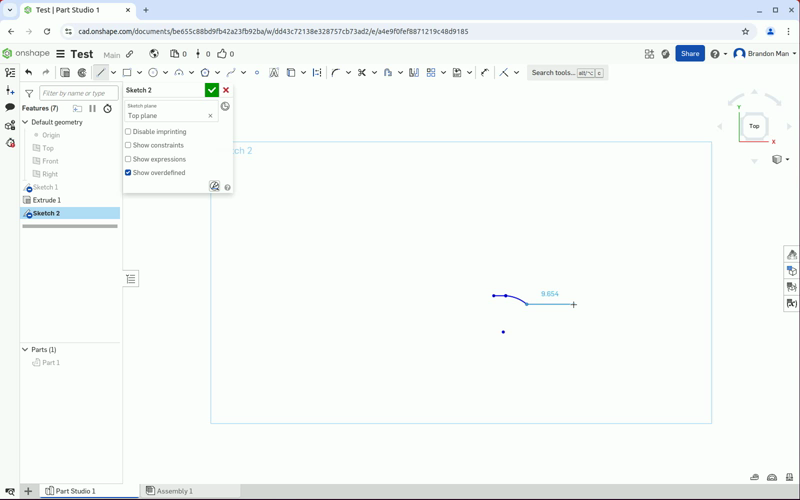
key_down(shift)
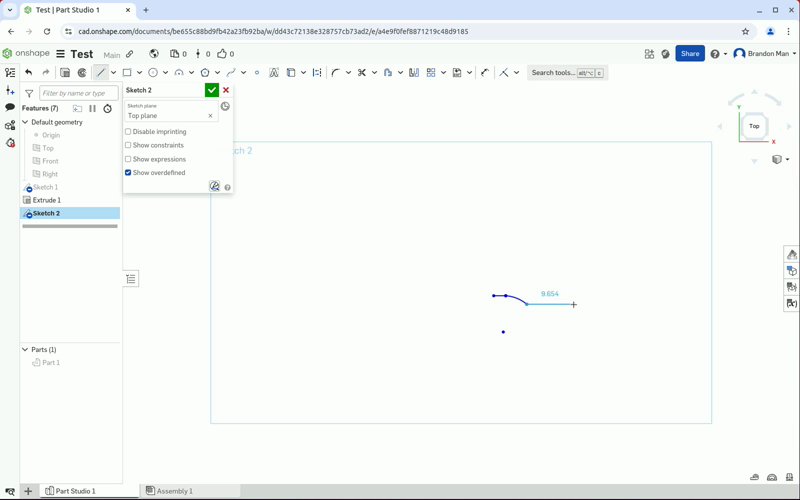
mouse_move(589, 304)
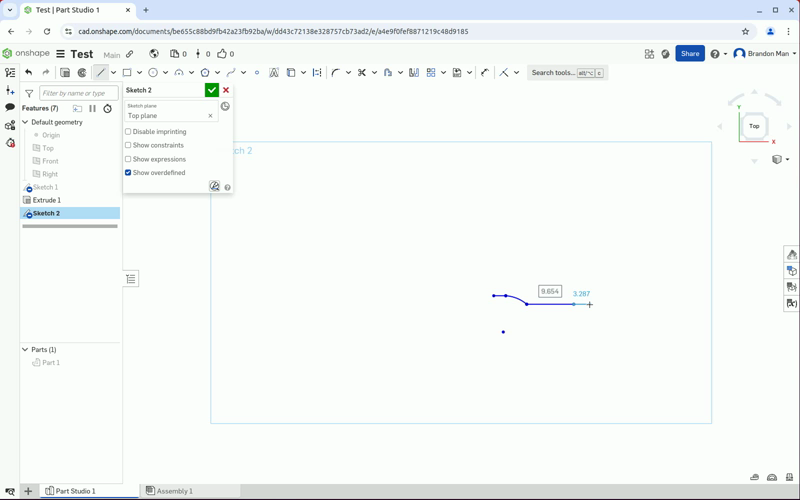
mouse_move(573, 291)
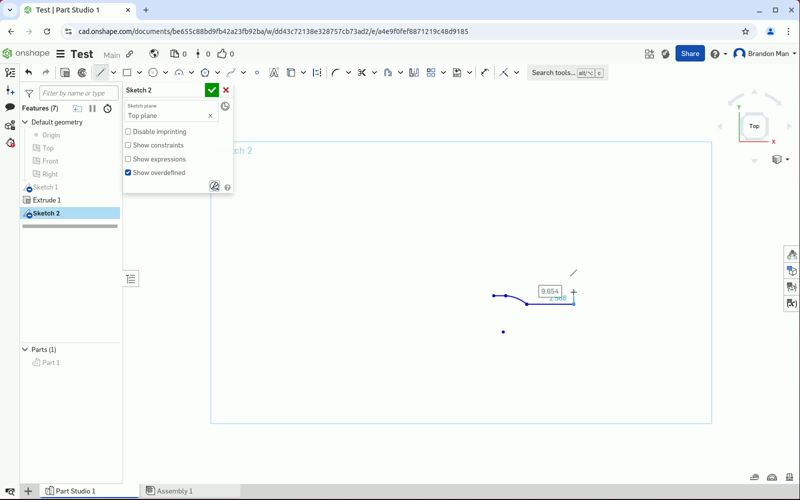
click(573, 291)
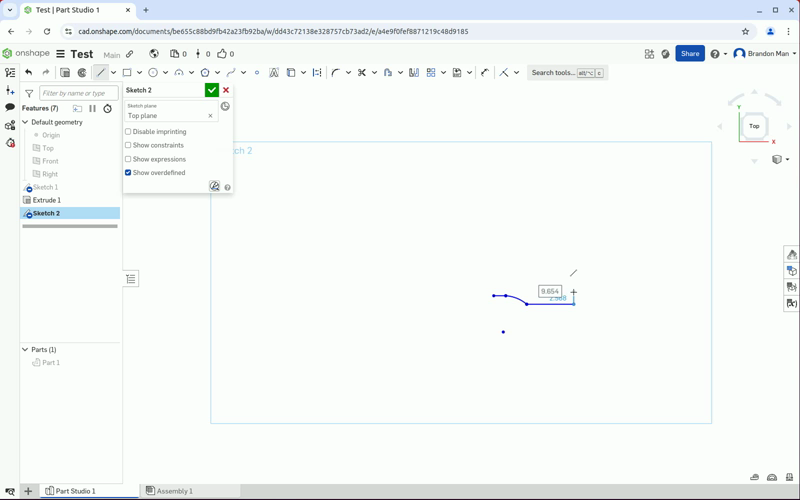
key_up(shift)
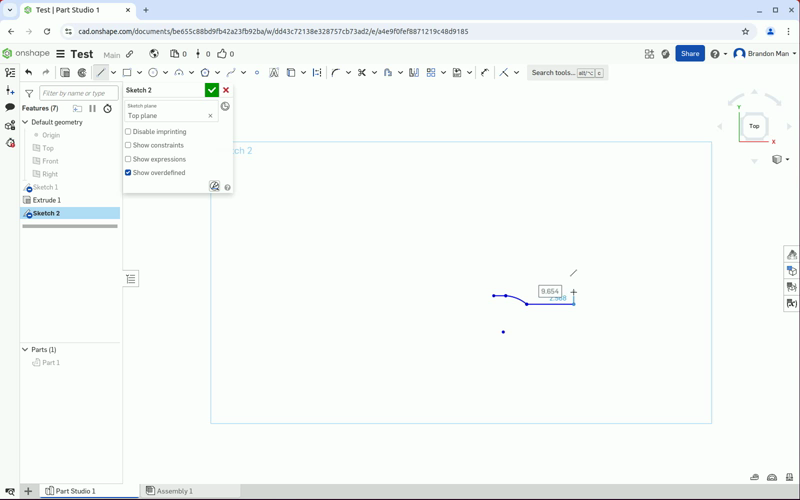
key_down(shift)
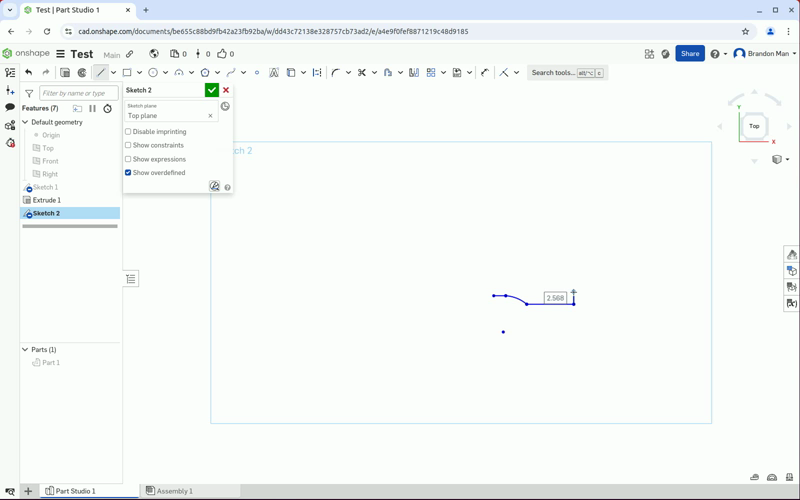
mouse_move(589, 291)
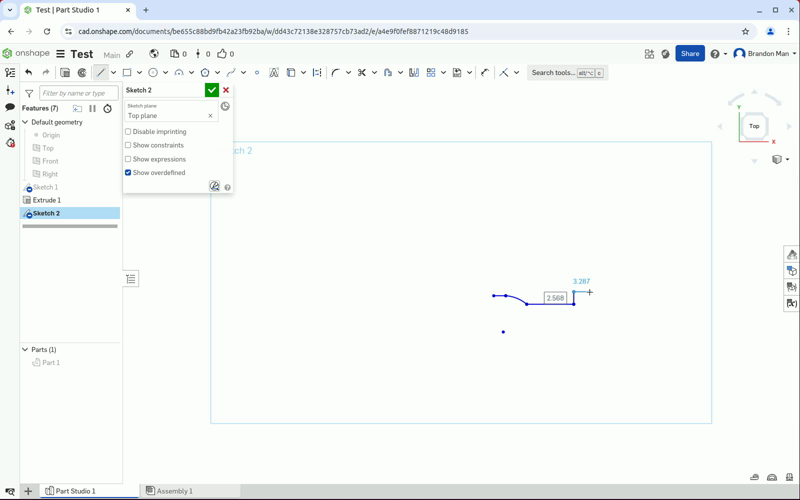
mouse_move(573, 279)
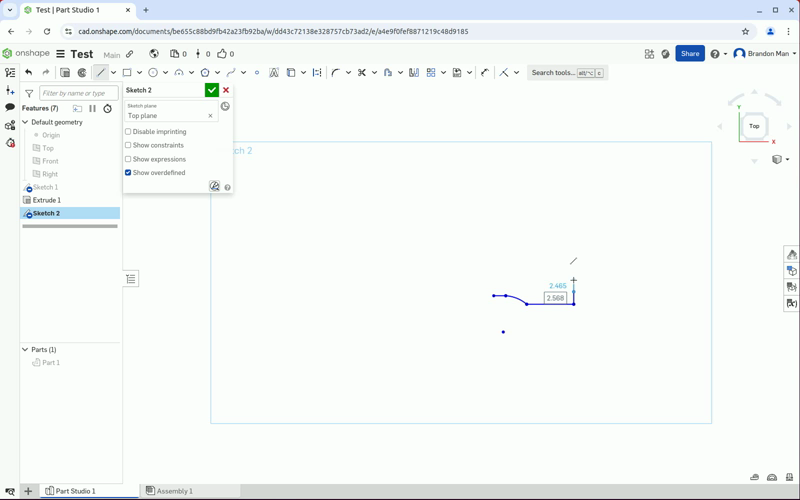
click(573, 279)
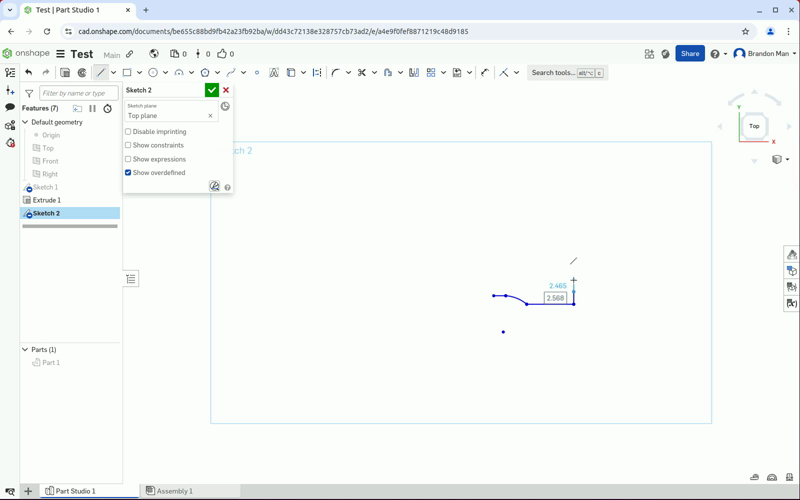
key_up(shift)
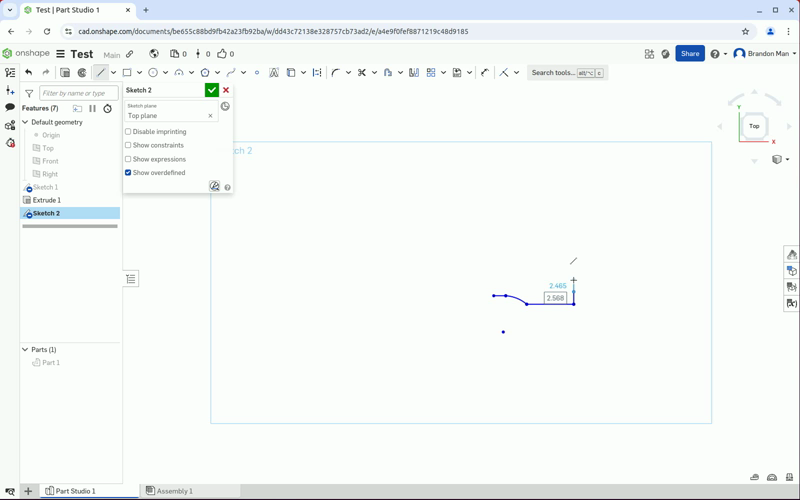
key_down(shift)
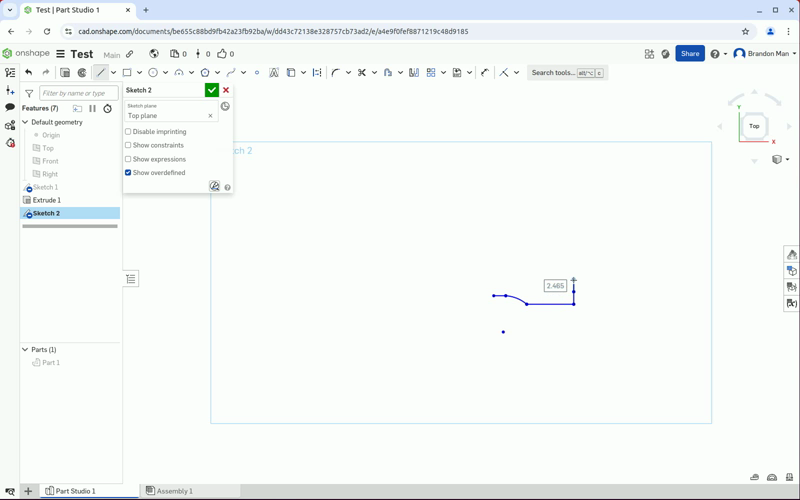
mouse_move(589, 279)
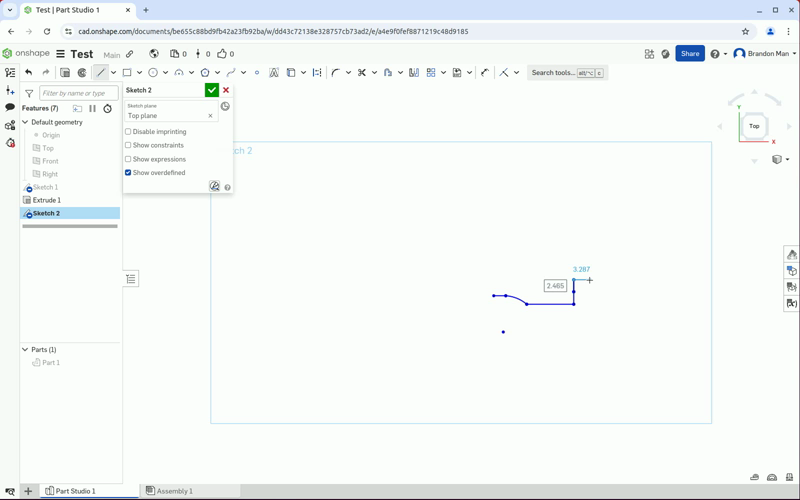
mouse_move(526, 279)
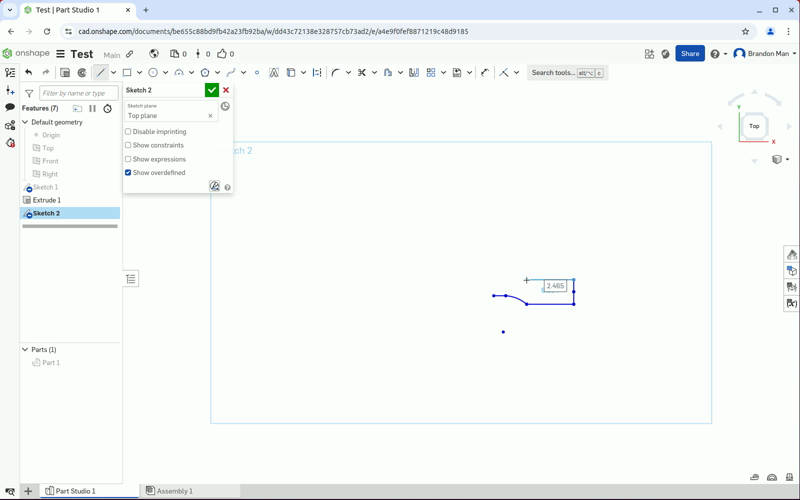
click(526, 279)
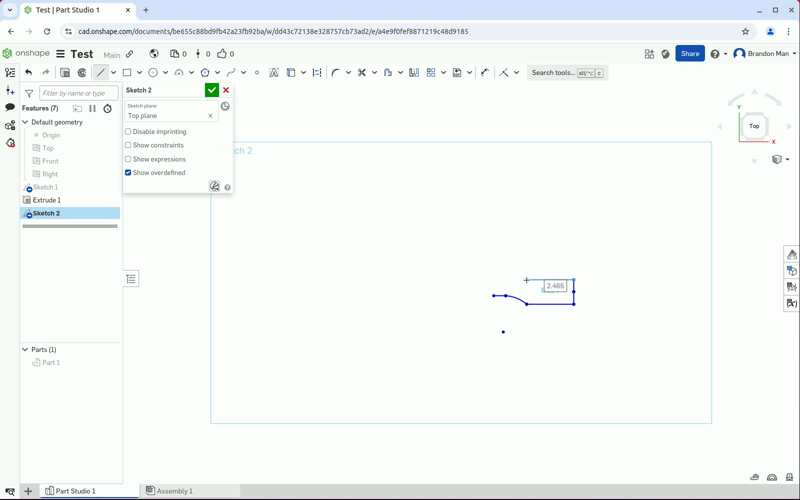
key_up(shift)
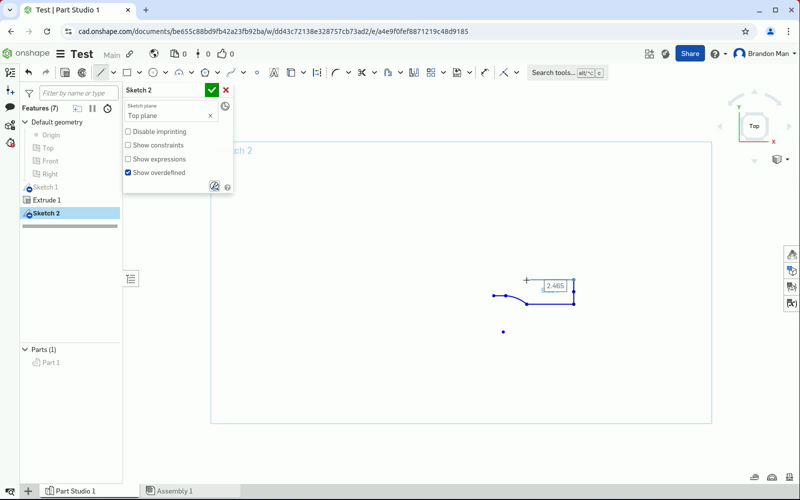
key(esc)
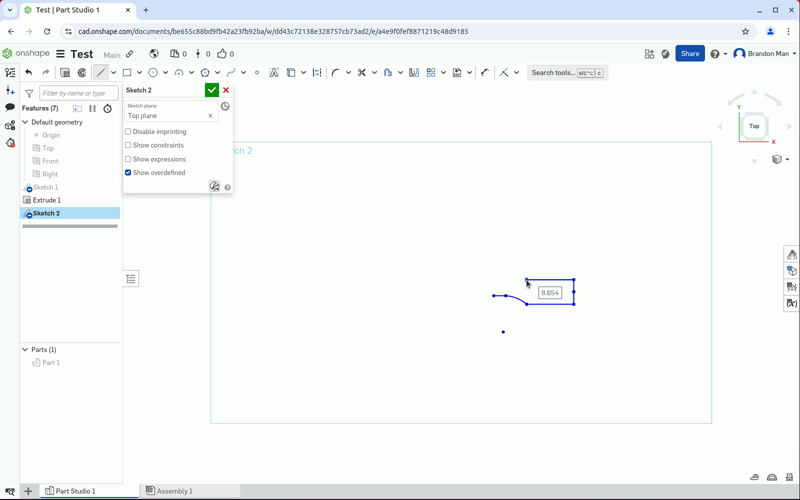
key(a)
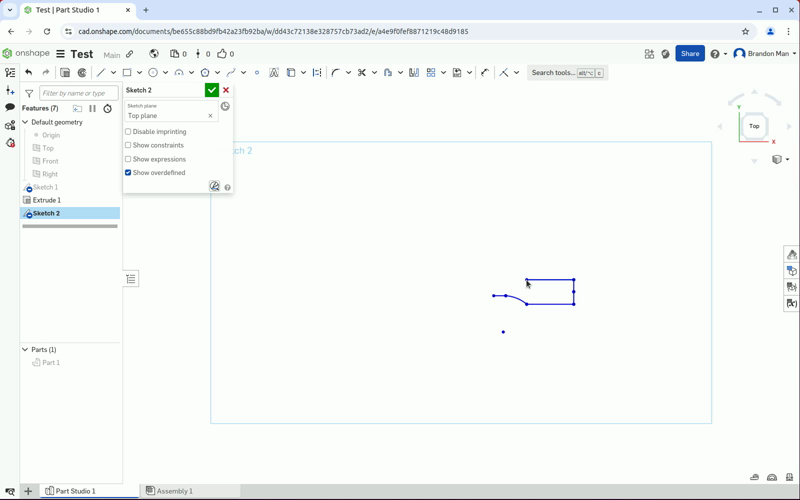
mouse_move(526, 279)
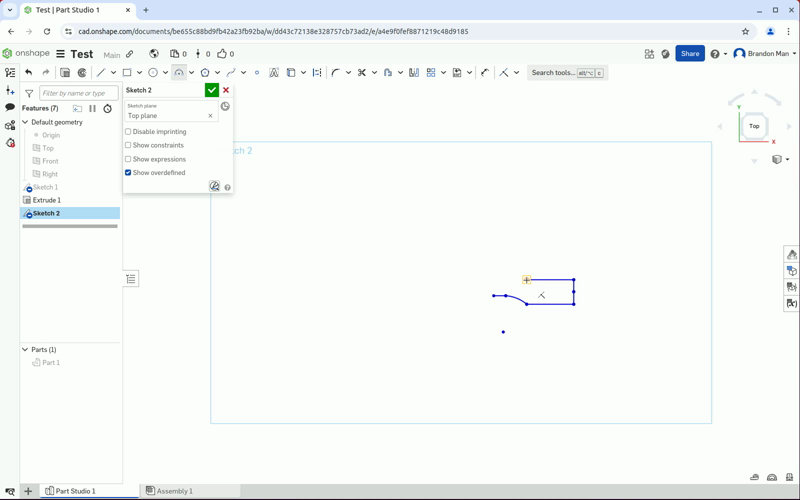
click(526, 279)
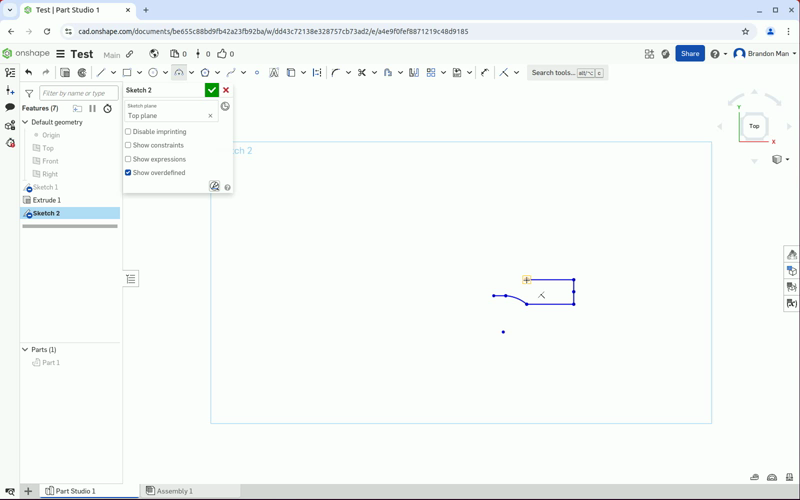
key_down(shift)
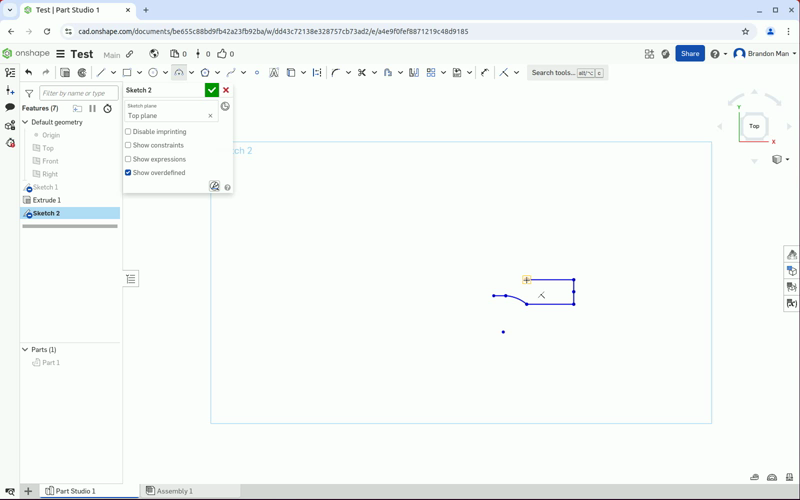
mouse_move(505, 288)
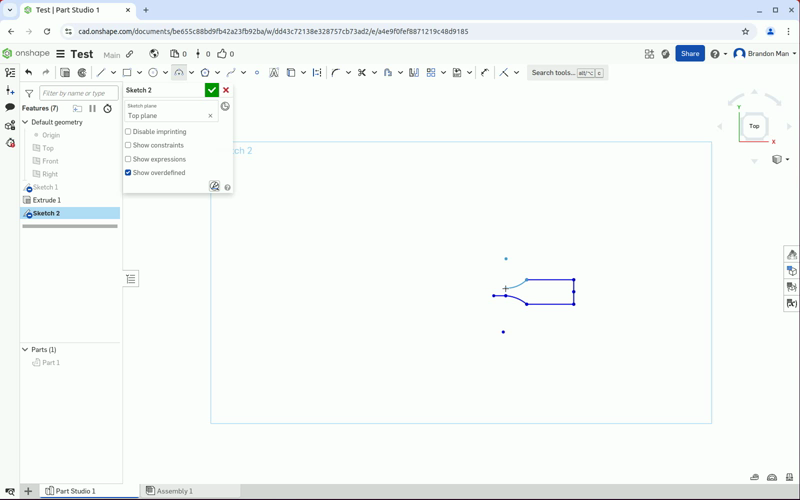
click(505, 288)
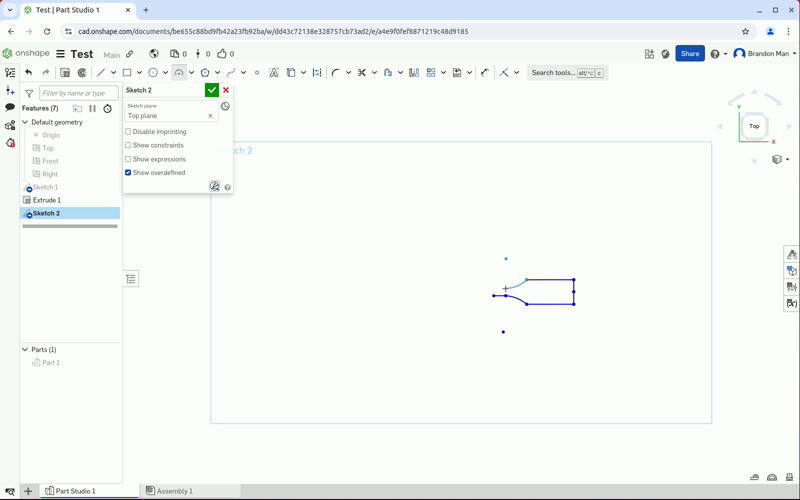
mouse_move(516, 285)
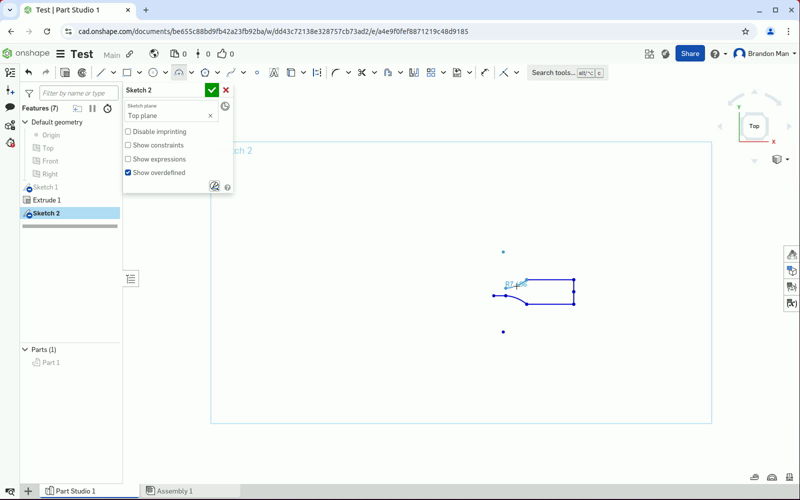
click(516, 285)
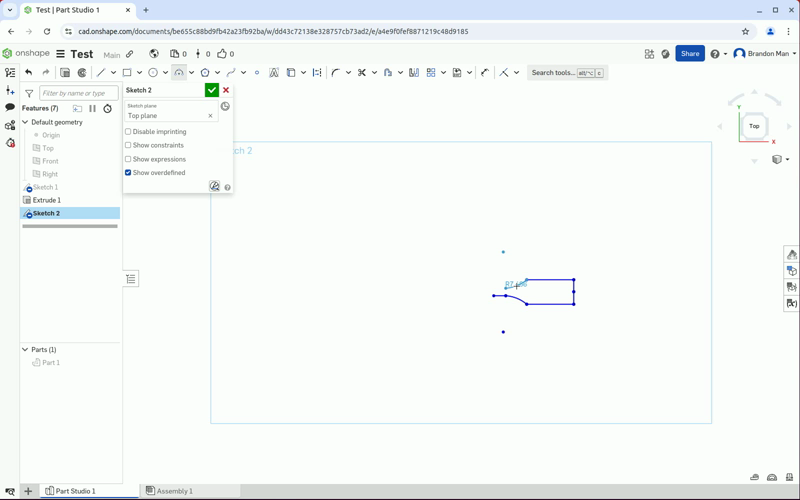
key_up(shift)
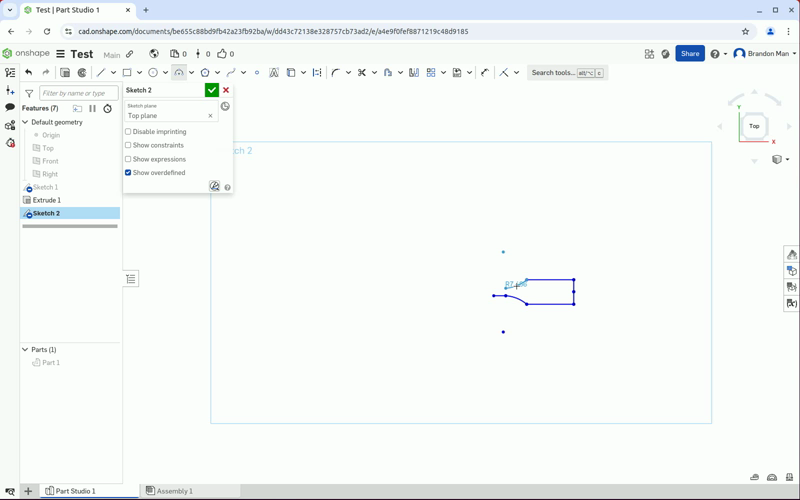
key(esc)
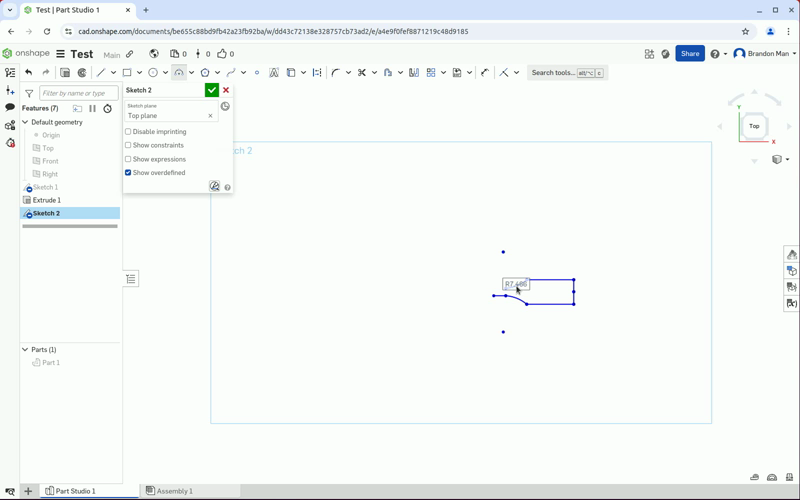
key(l)
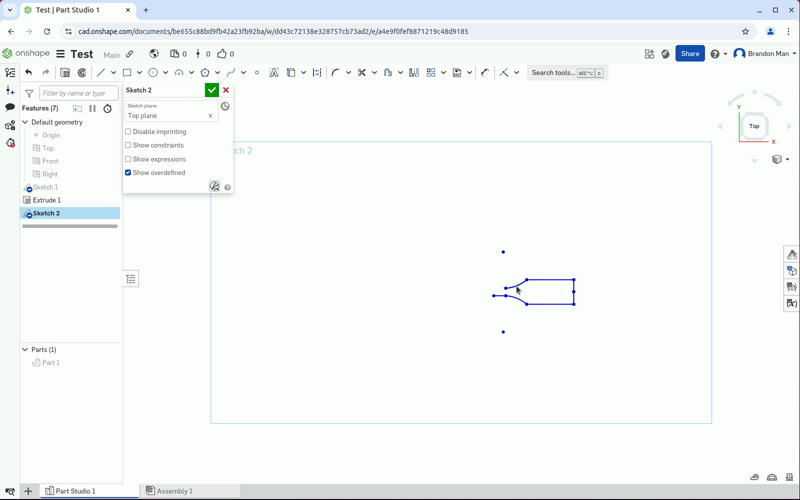
mouse_move(505, 288)
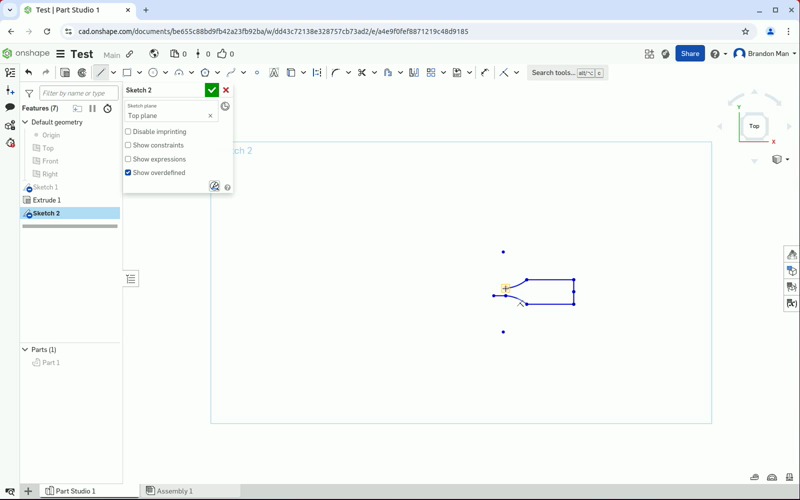
click(505, 288)
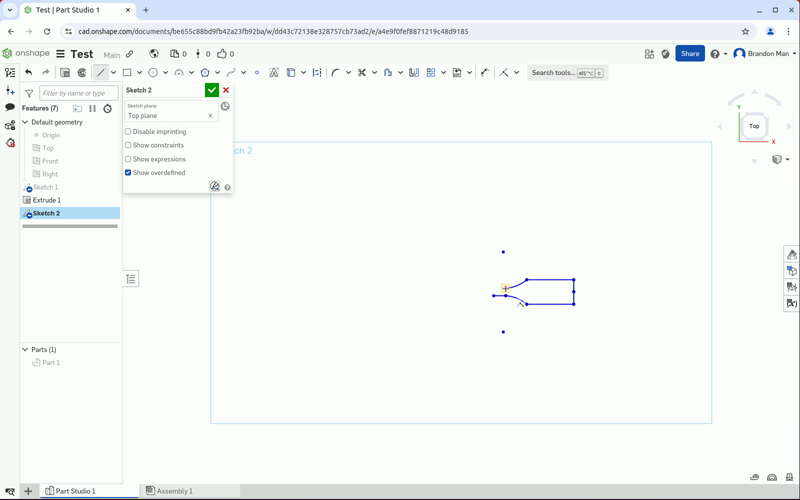
key_down(shift)
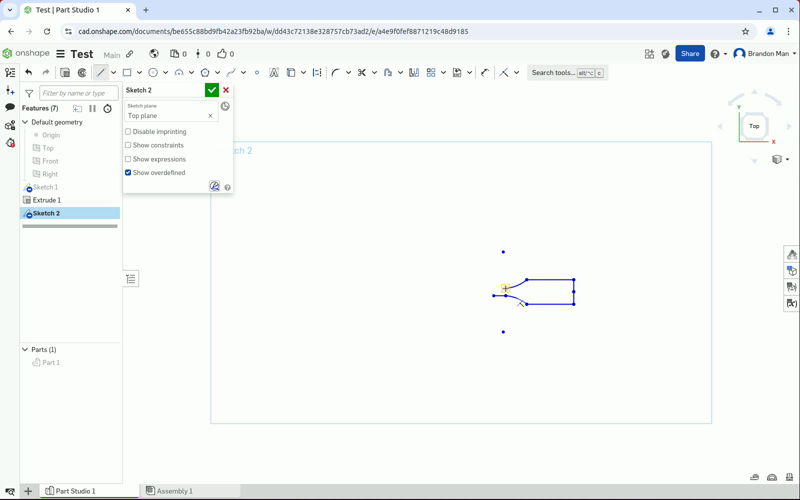
mouse_move(535, 288)
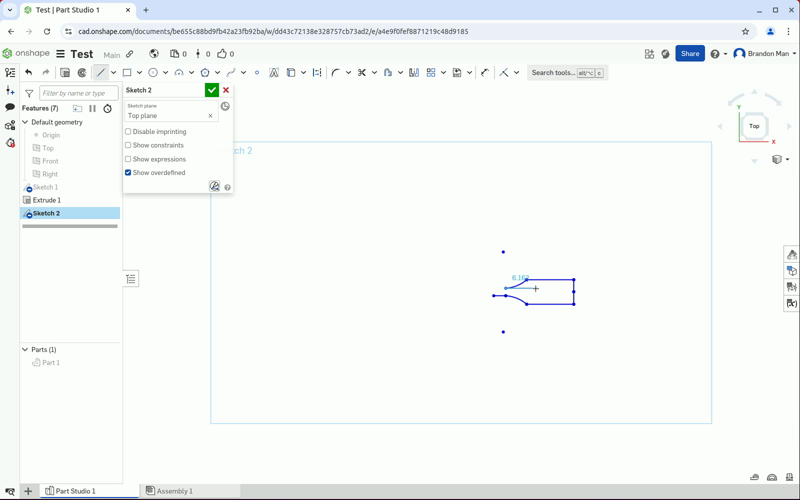
mouse_move(493, 288)
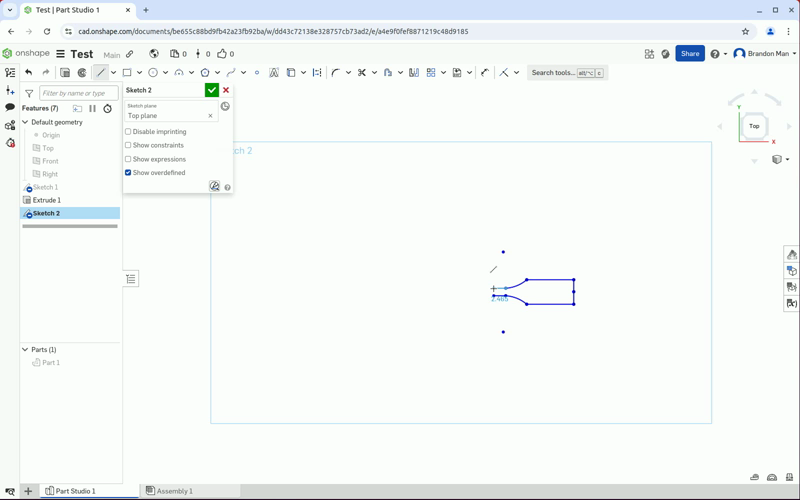
click(493, 288)
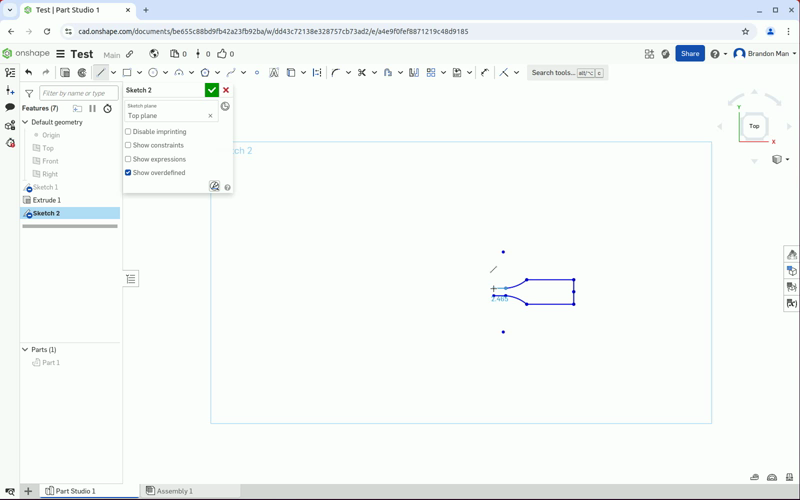
key_up(shift)
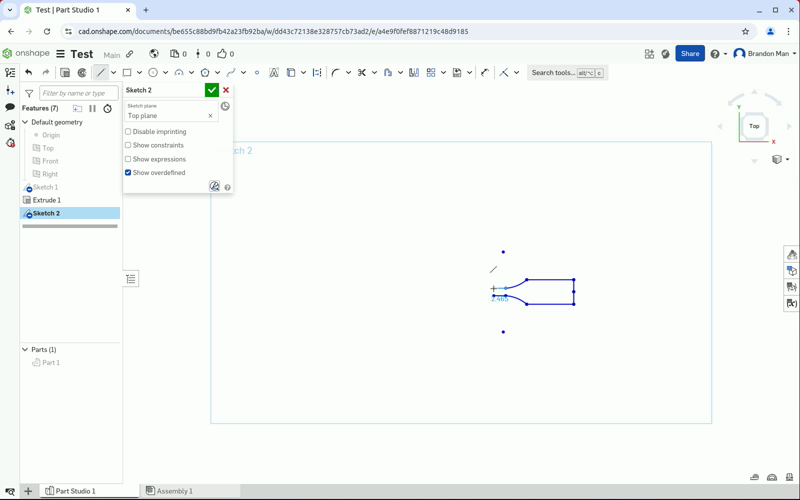
mouse_move(523, 288)
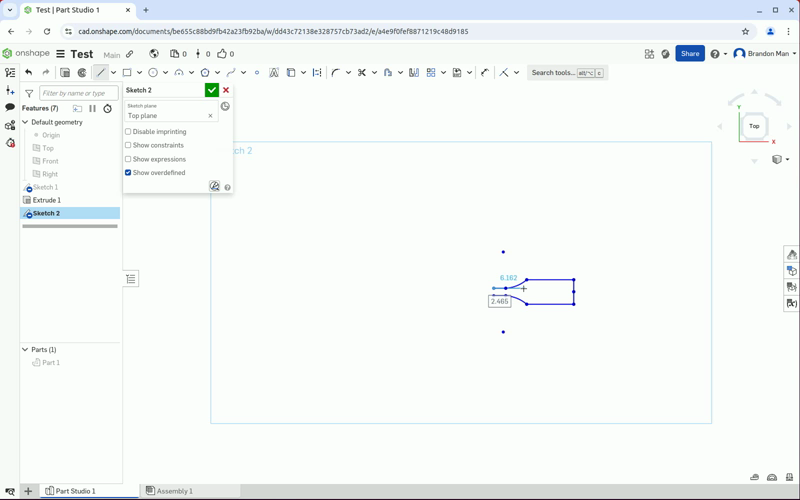
key_down(shift)
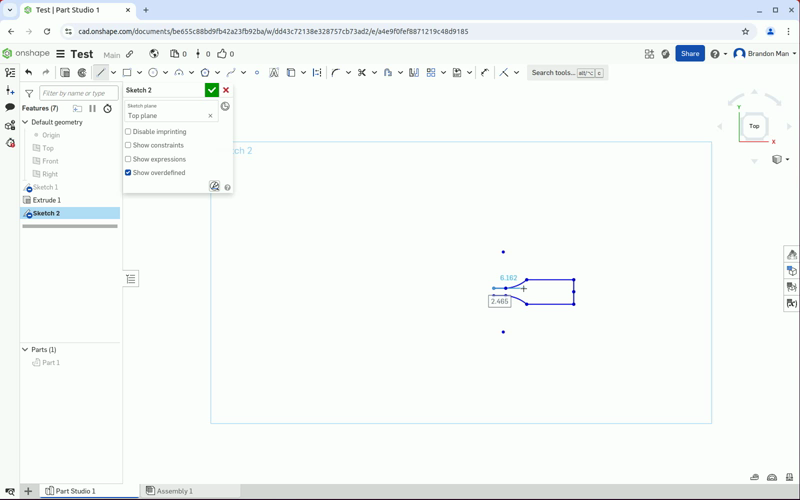
mouse_move(493, 295)
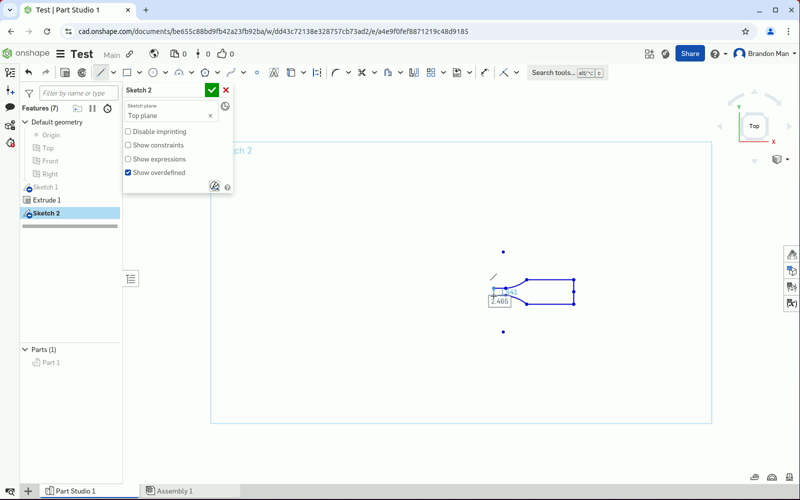
scroll(6)
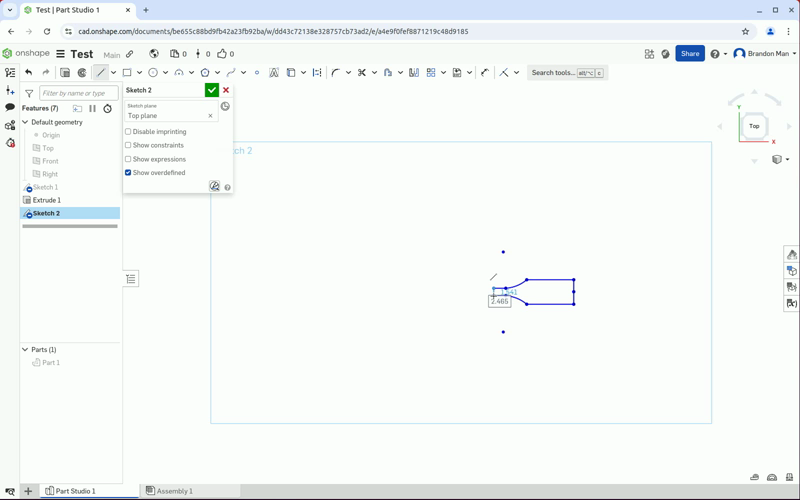
scroll(6)
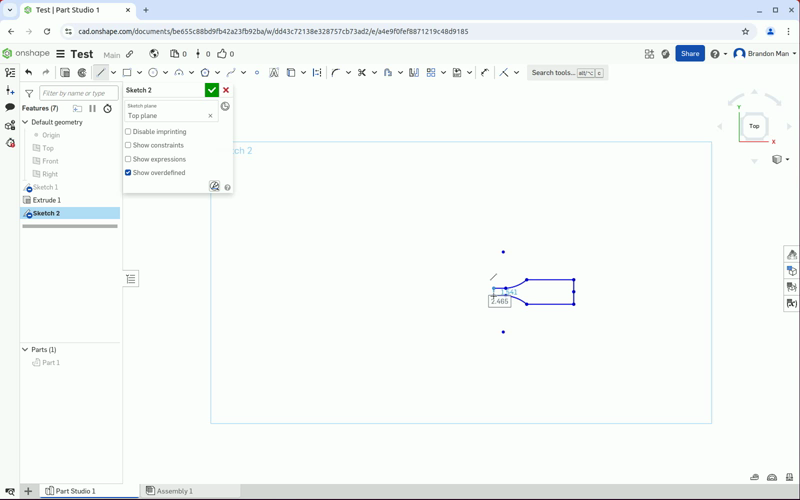
scroll(6)
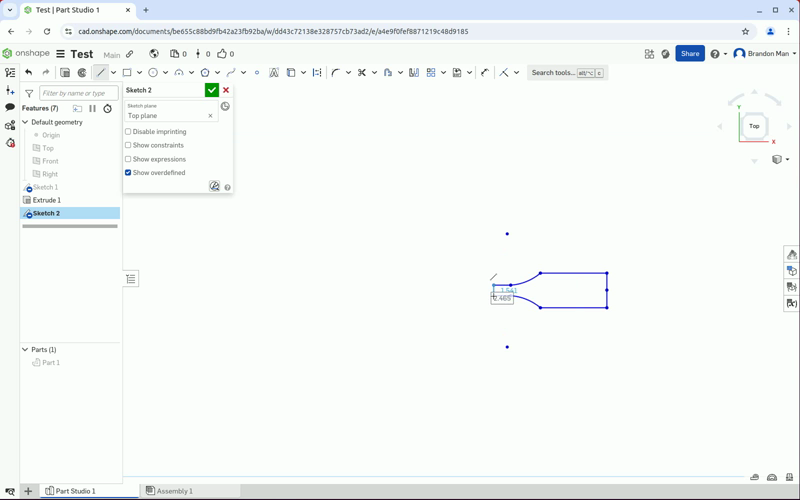
scroll(6)
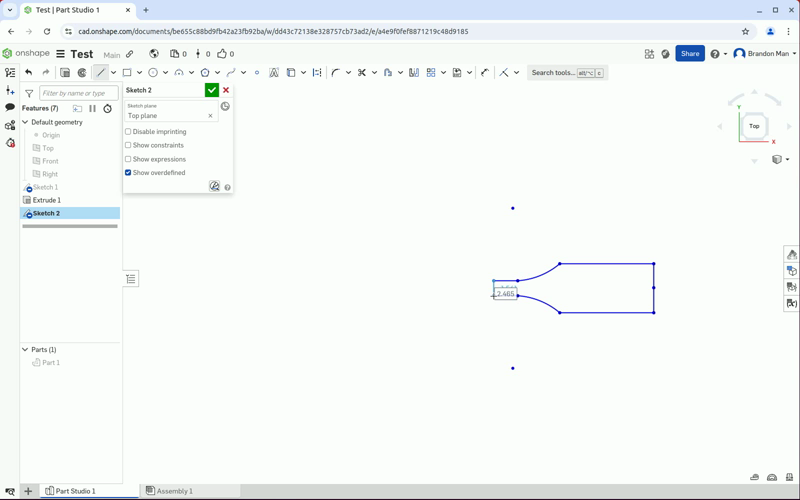
scroll(6)
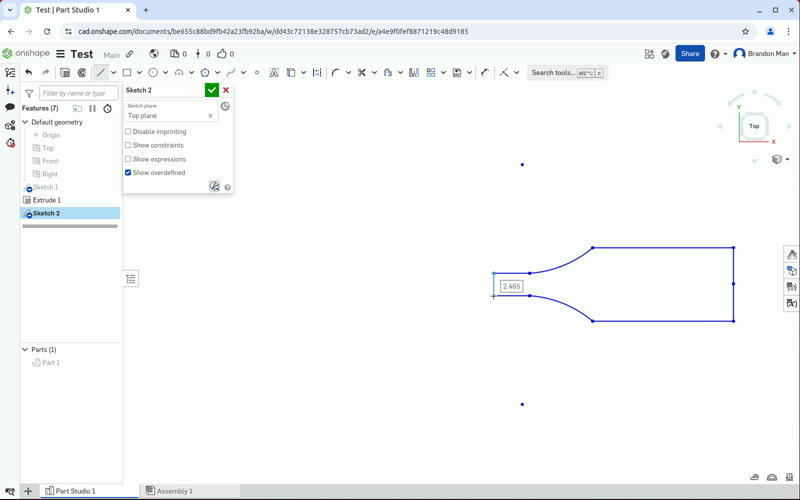
scroll(6)
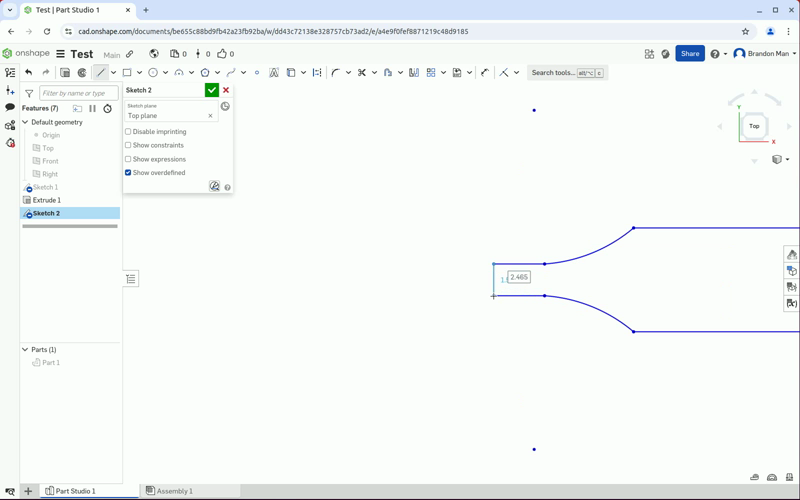
scroll(6)
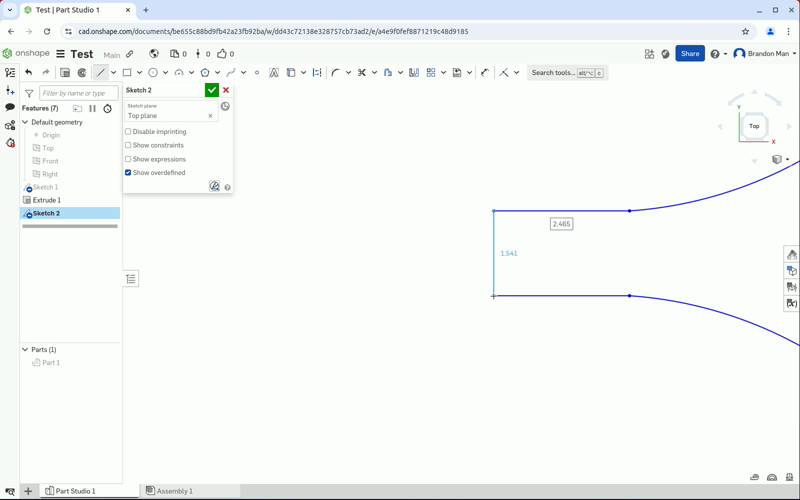
key_up(shift)
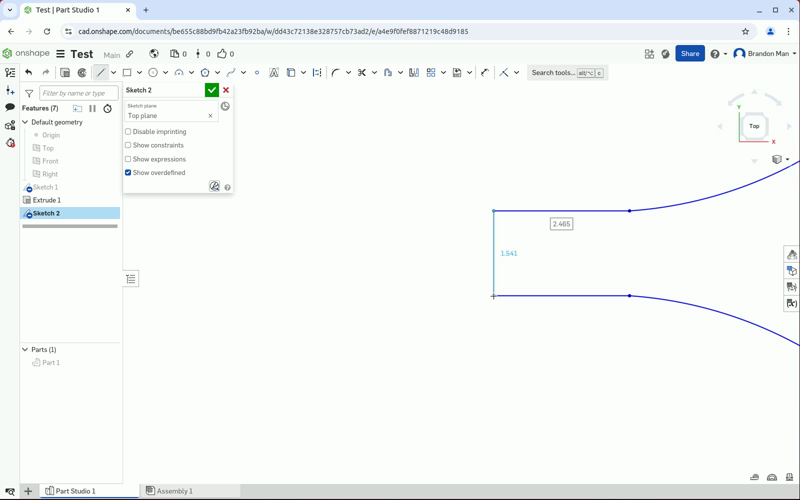
click(493, 295)
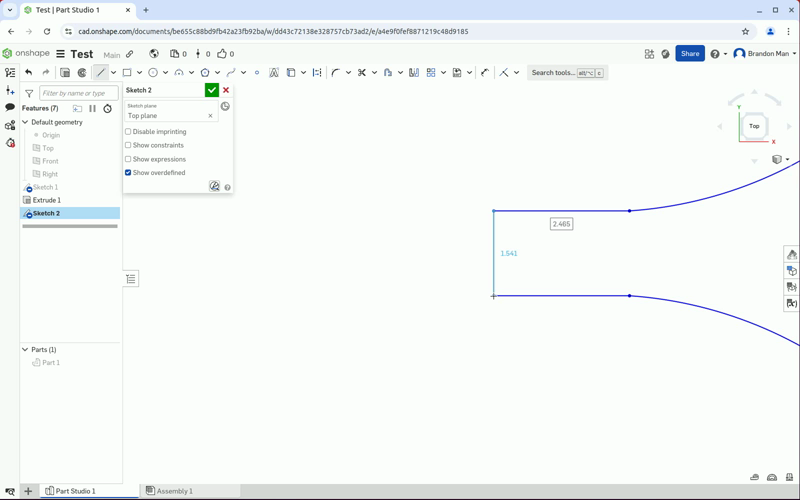
scroll(-6)
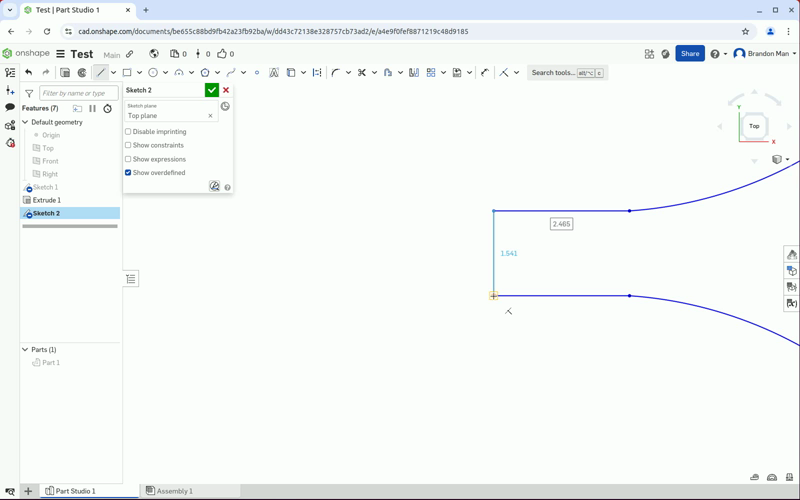
scroll(-6)
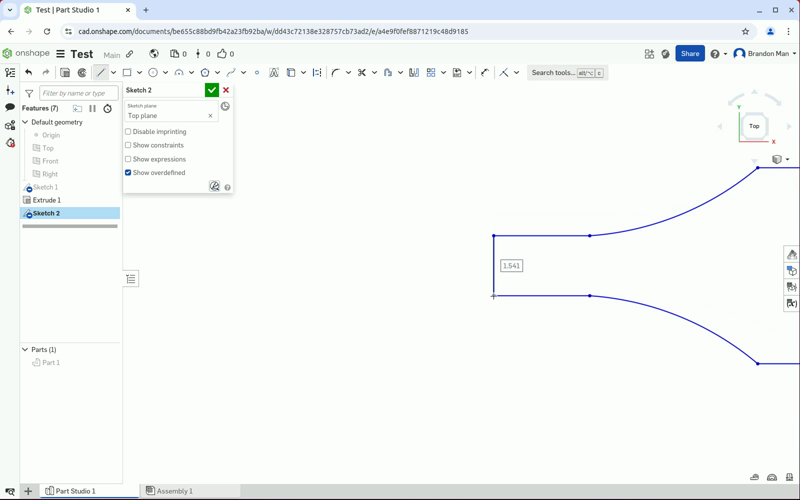
scroll(-6)
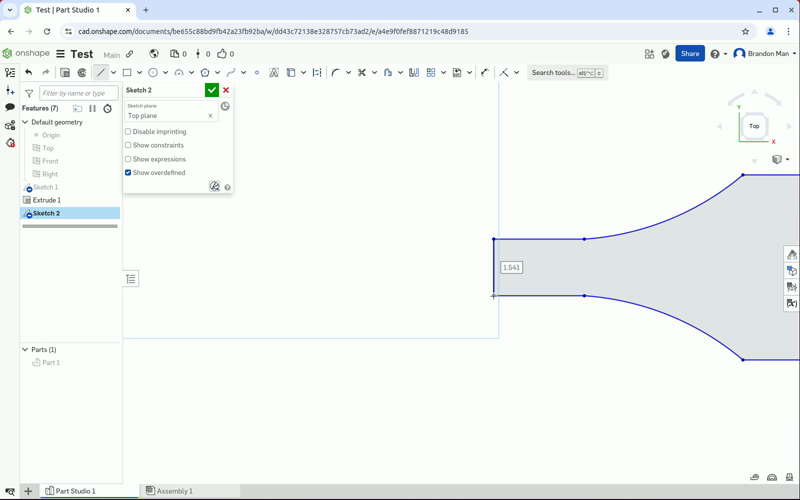
scroll(-6)
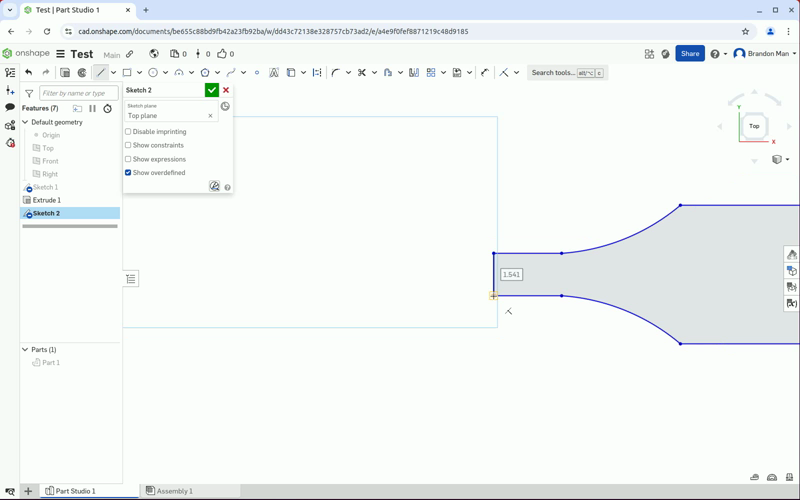
scroll(-6)
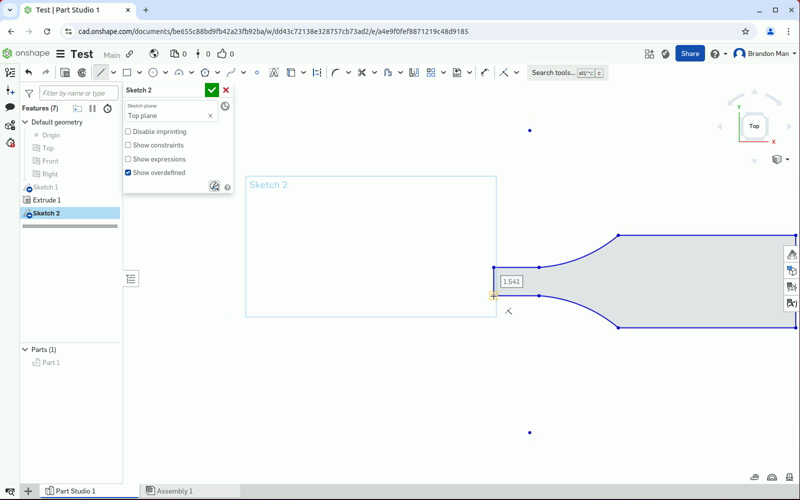
scroll(-6)
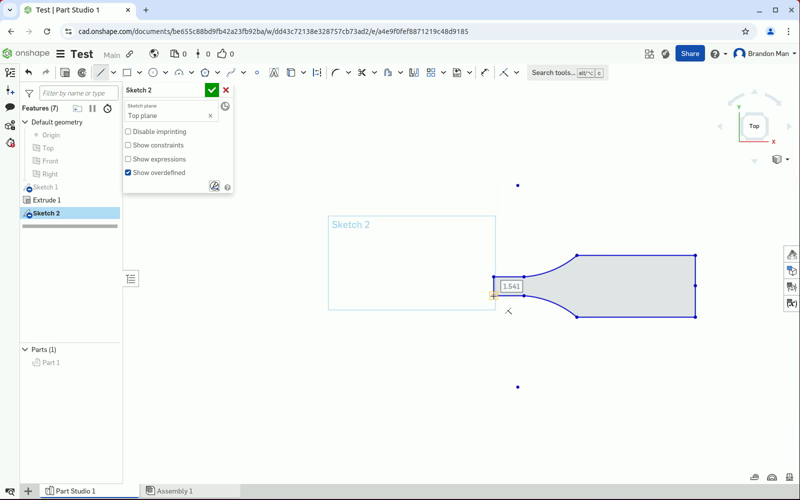
scroll(-6)
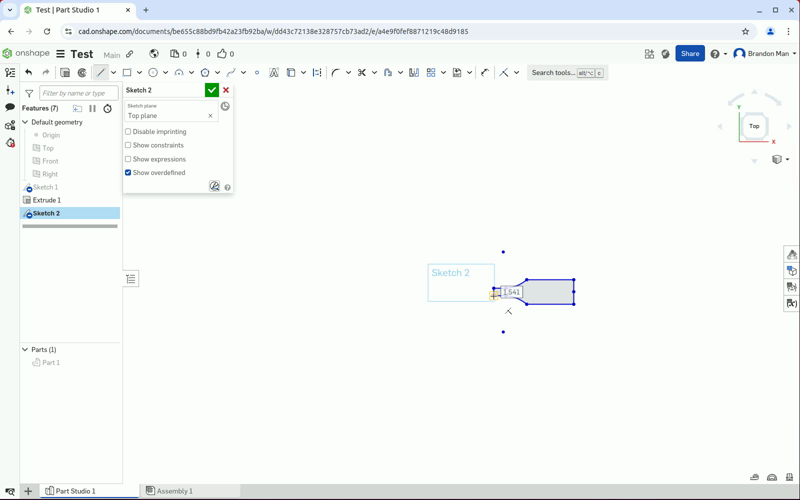
key(esc)
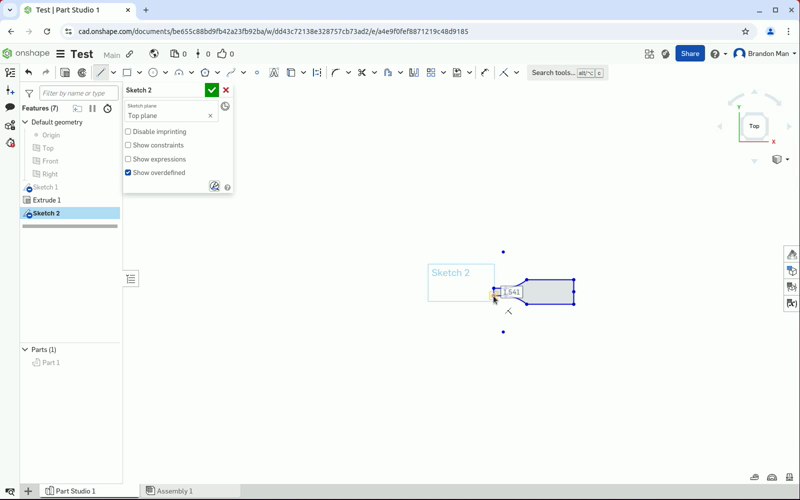
mouse_move(552, 298)
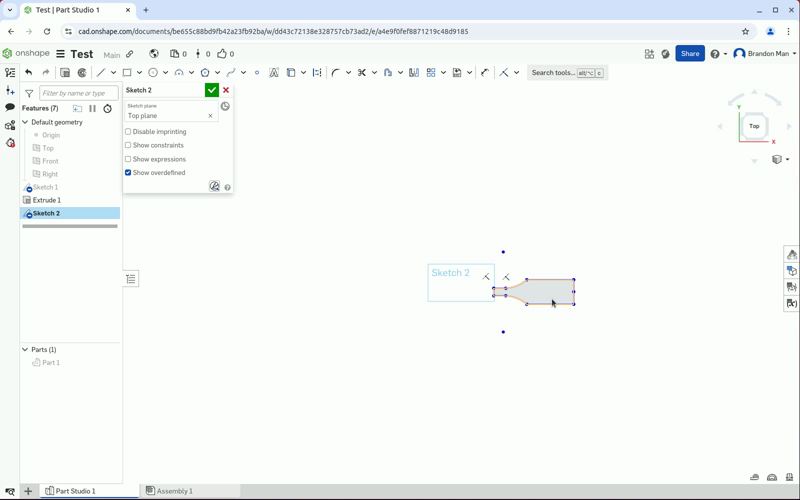
scroll(6)
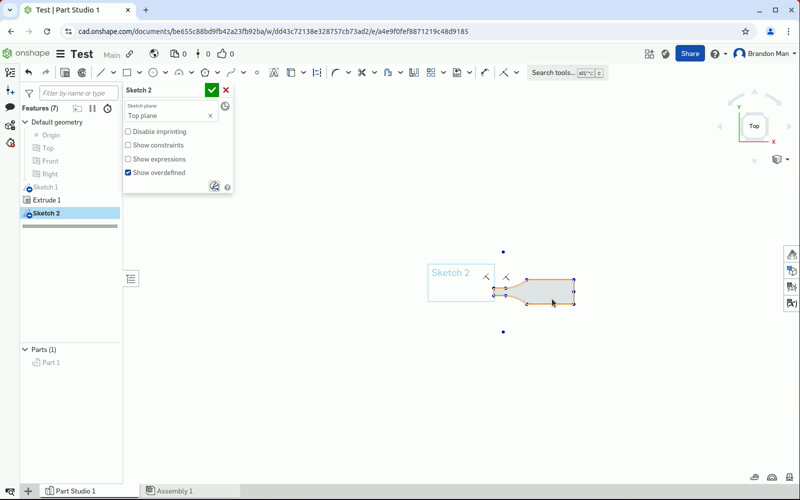
scroll(6)
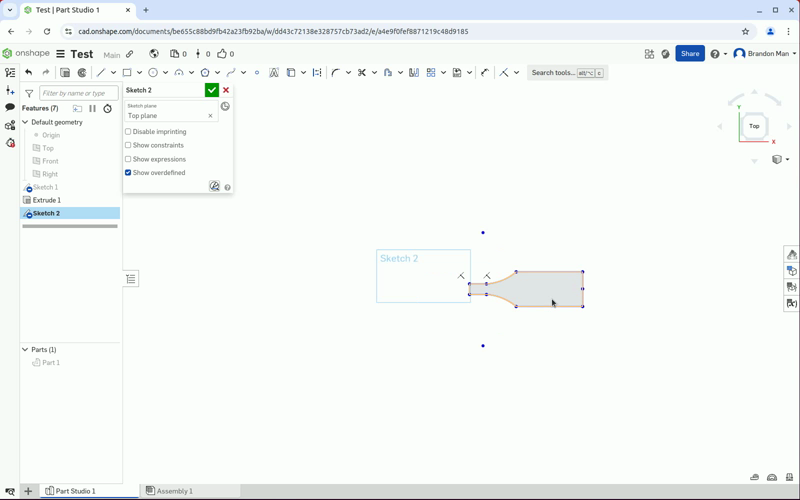
scroll(6)
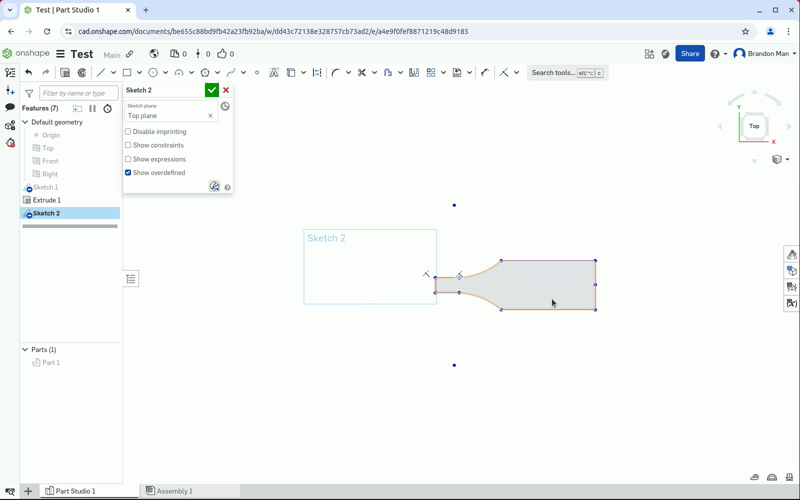
scroll(6)
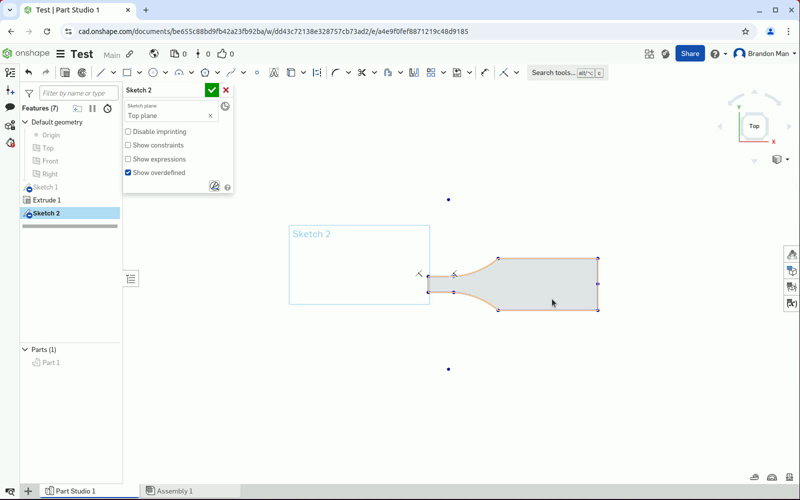
scroll(6)
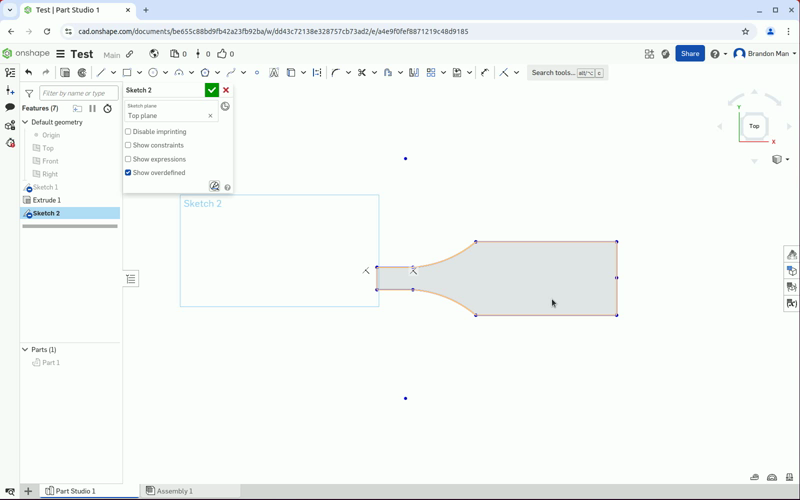
scroll(6)
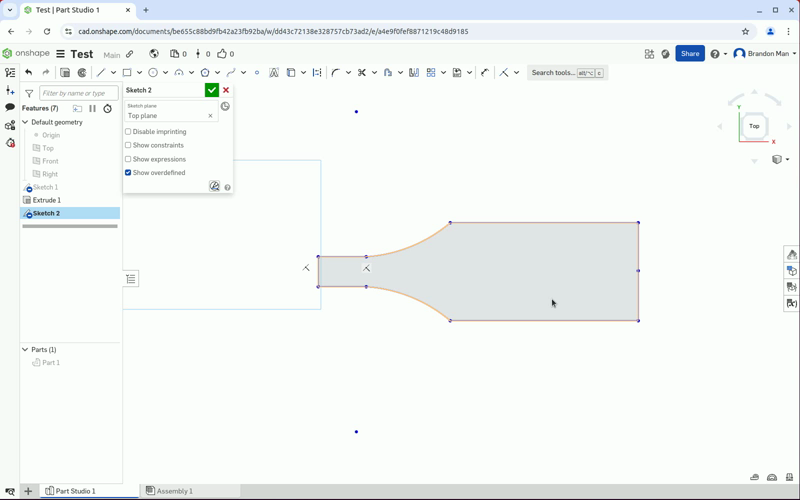
scroll(6)
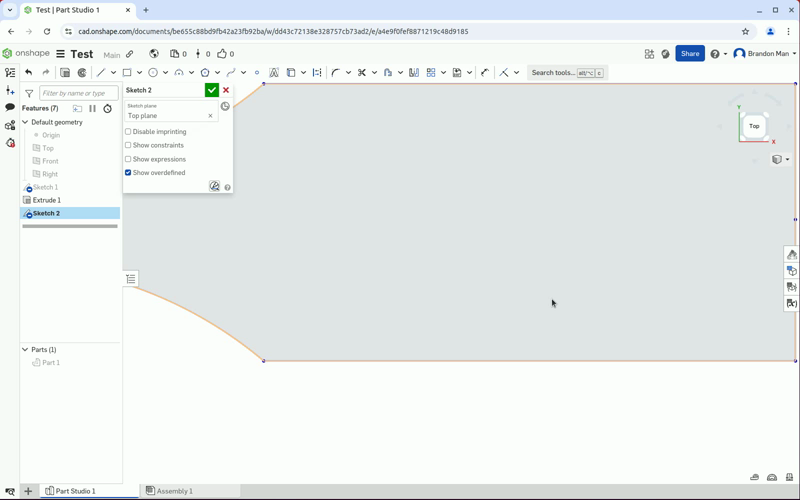
click(552, 298)
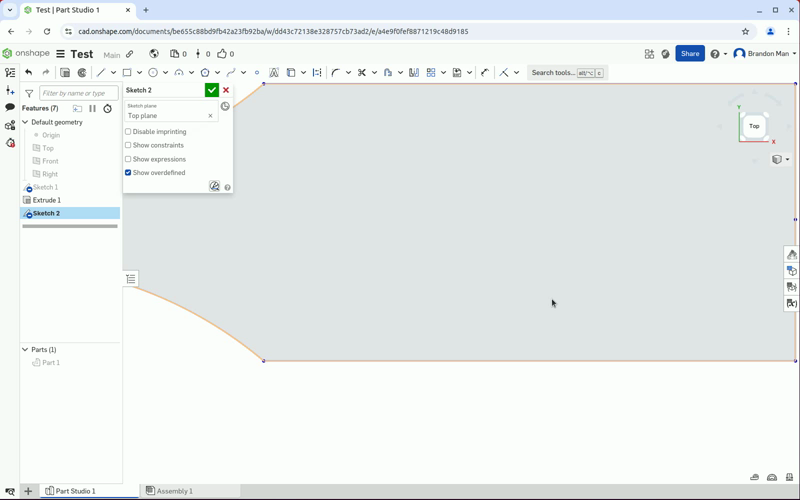
scroll(-6)
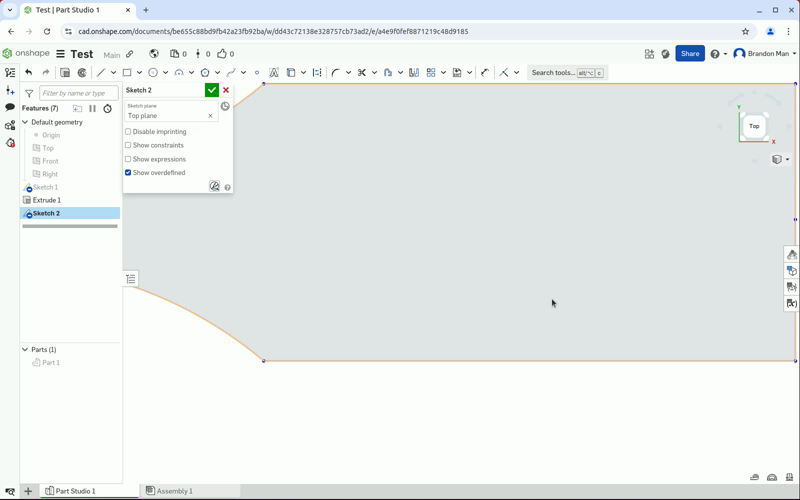
scroll(-6)
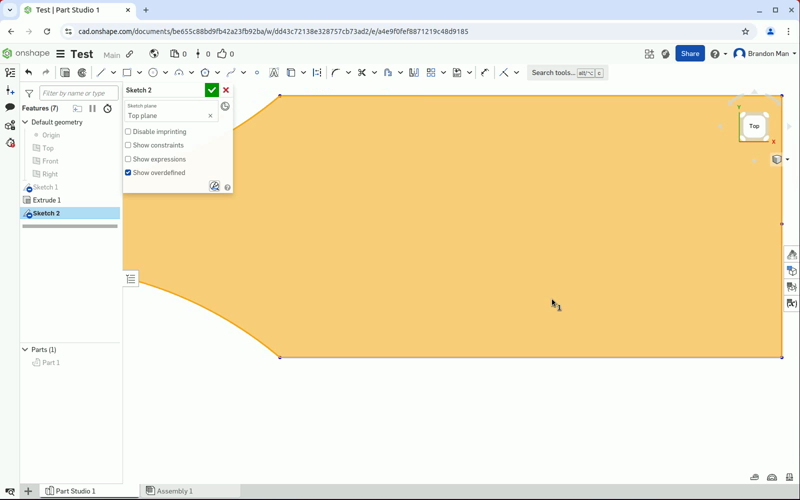
scroll(-6)
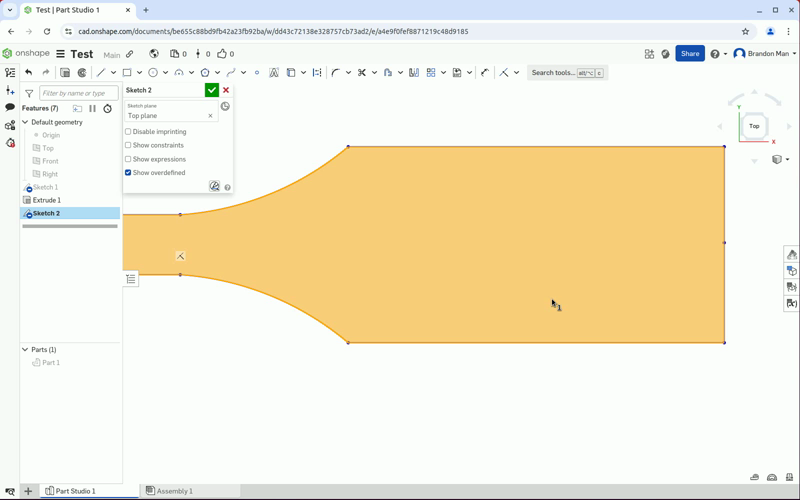
scroll(-6)
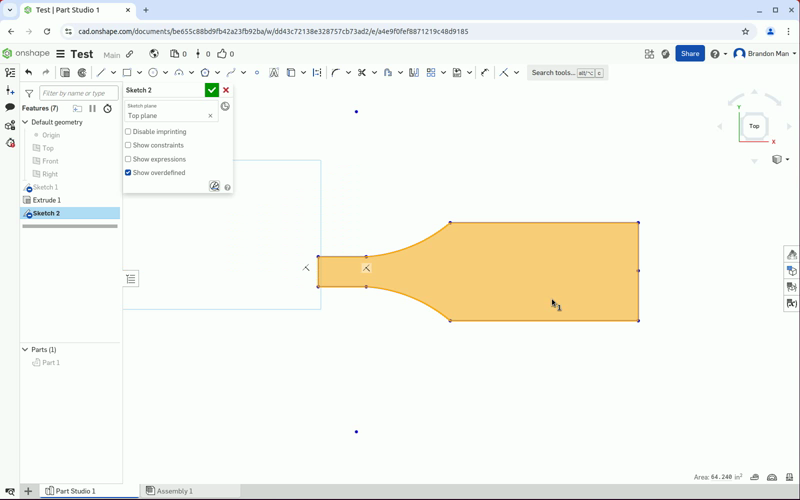
scroll(-6)
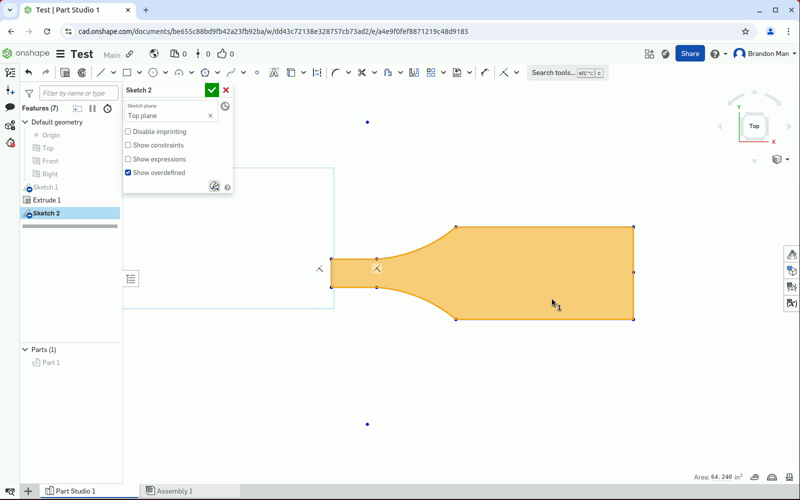
scroll(-6)
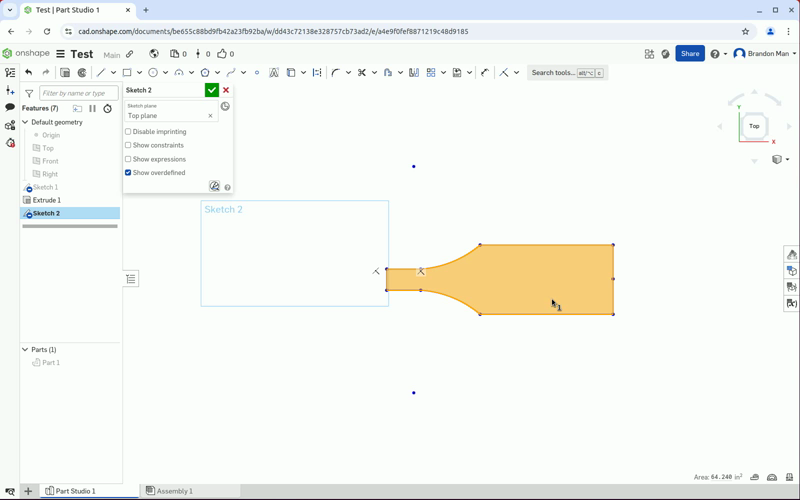
scroll(-6)
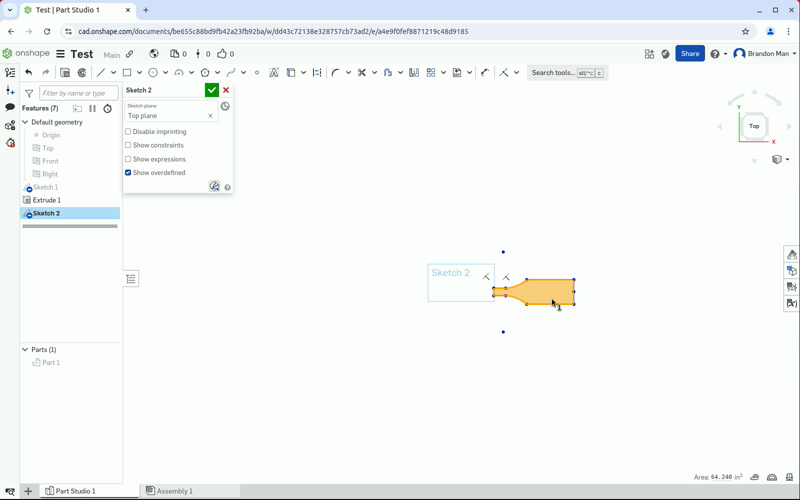
mouse_move(73, 352)
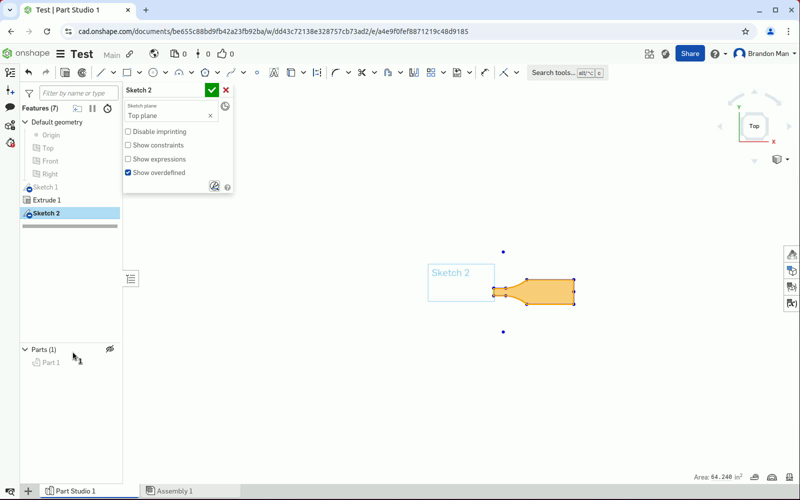
key(shift+y)
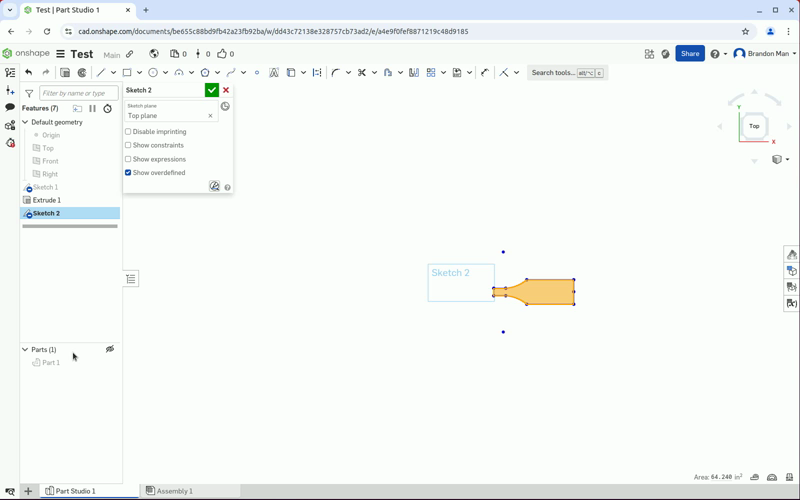
key(shift+e)
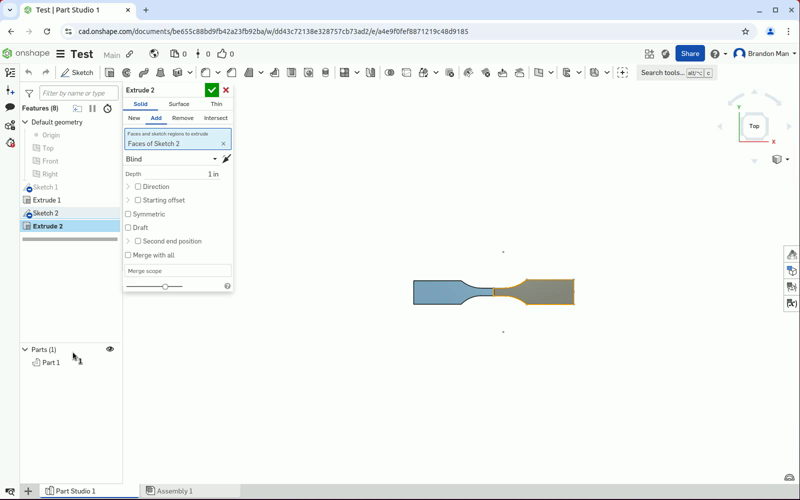
mouse_move(143, 106)
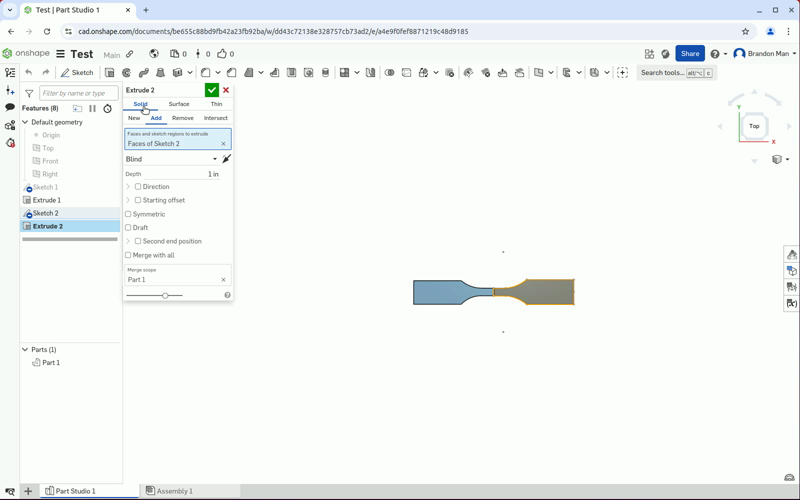
click(143, 106)
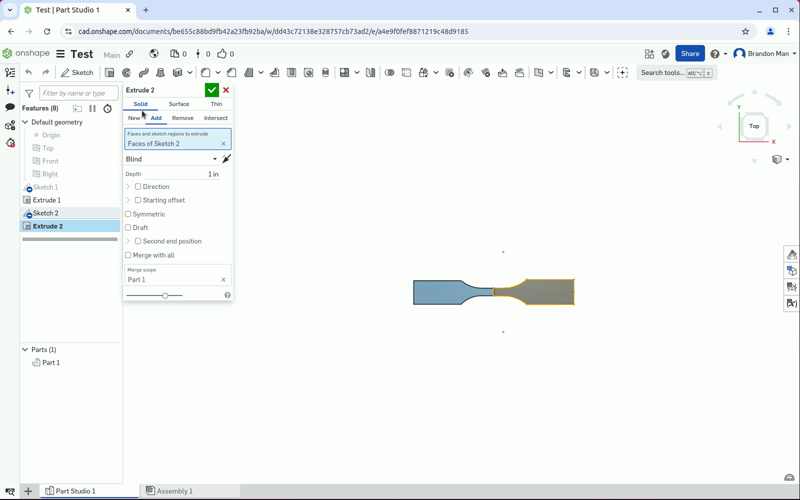
mouse_move(137, 120)
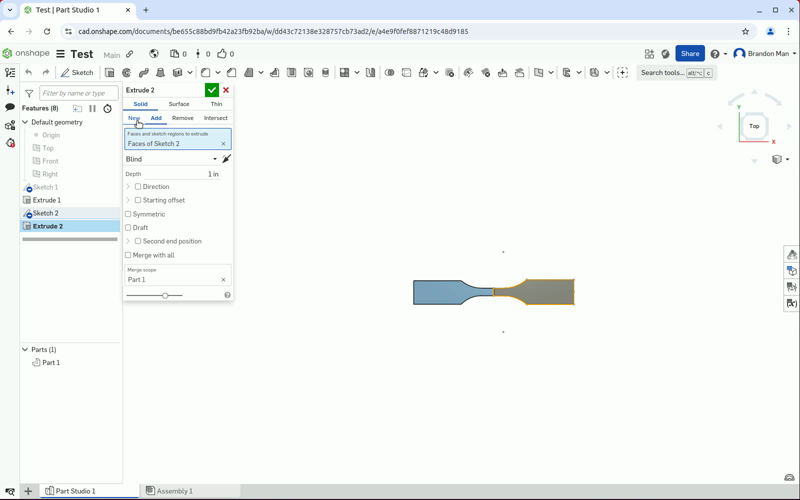
click(137, 120)
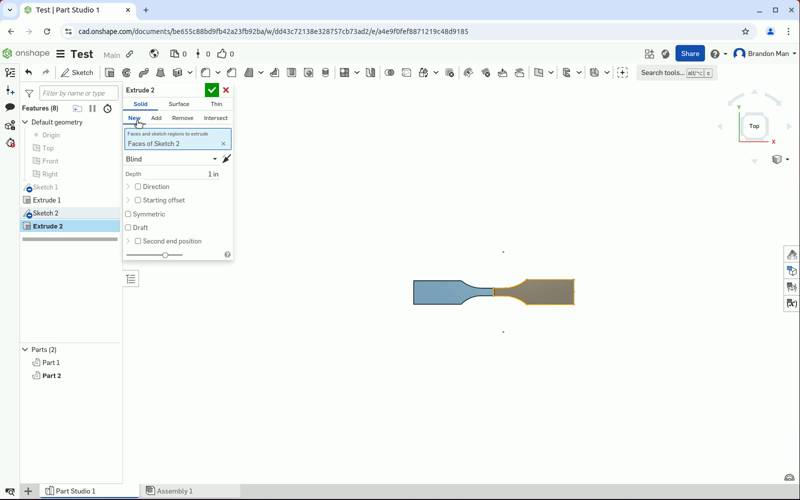
key(tab, 4)
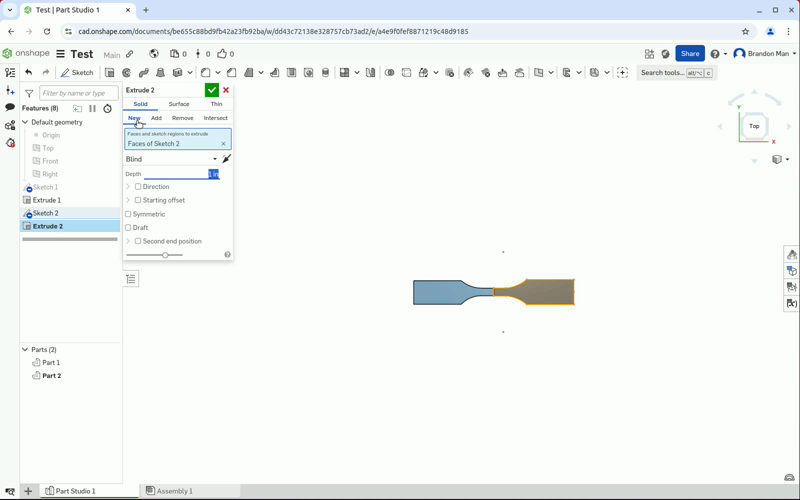
text(1.685)
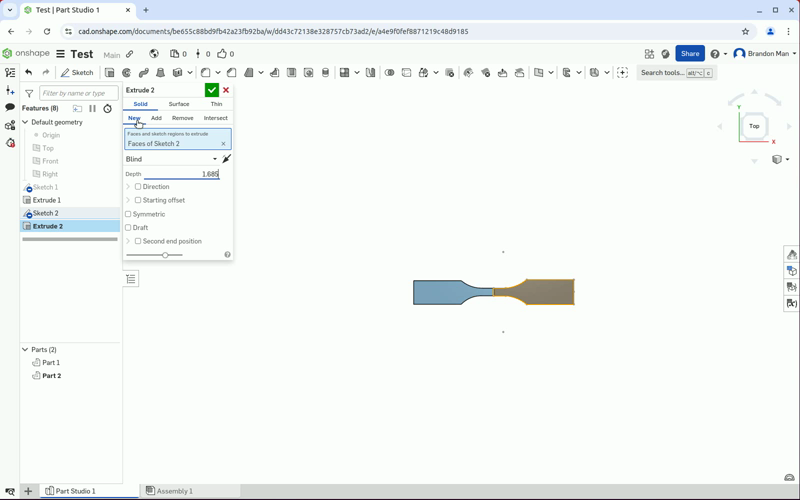
key(enter)
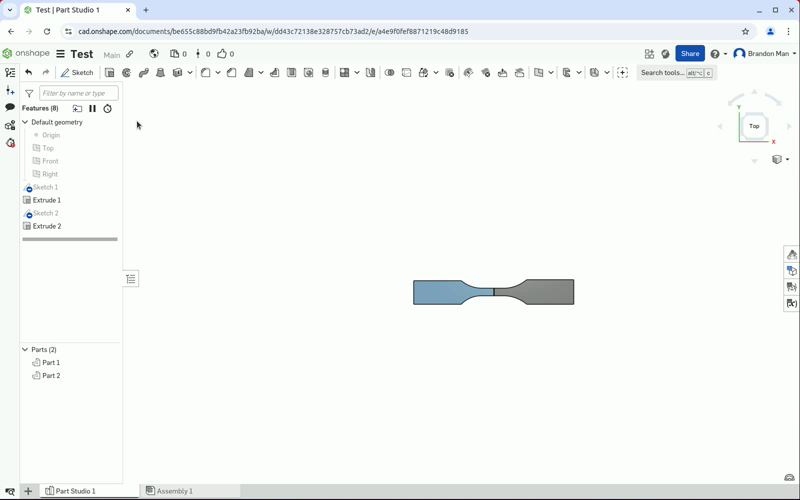
key(shift+h)
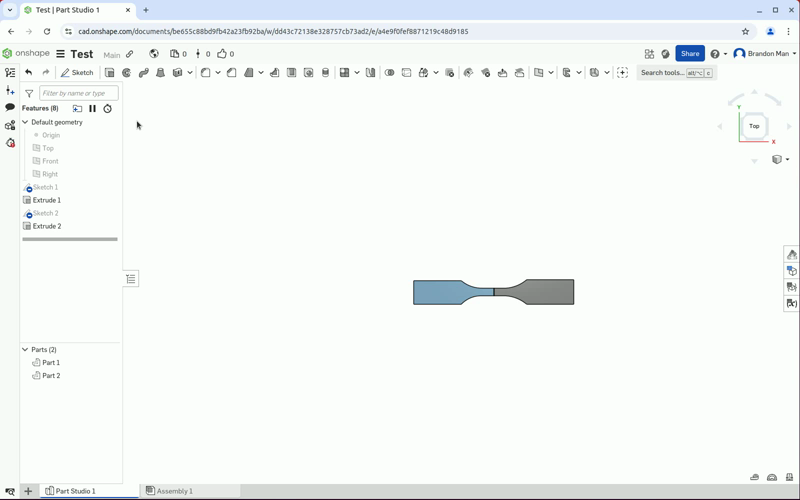
key(shift+h)
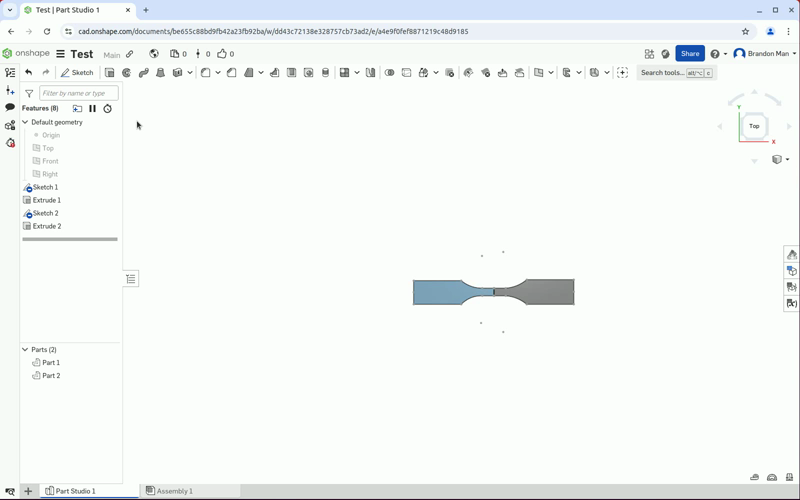
key(shift+7)
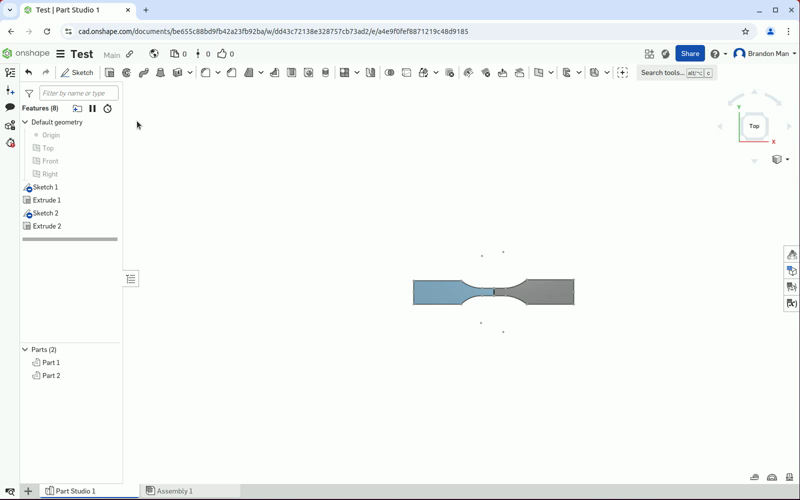
key(up, 3)
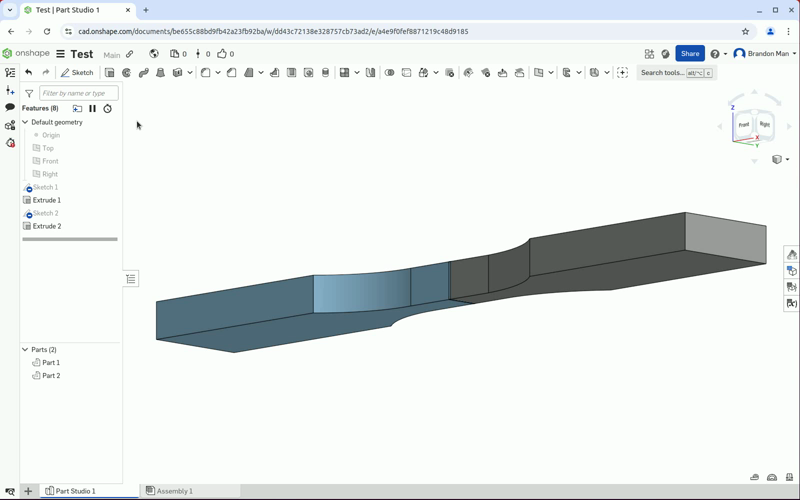
key(left, 3)
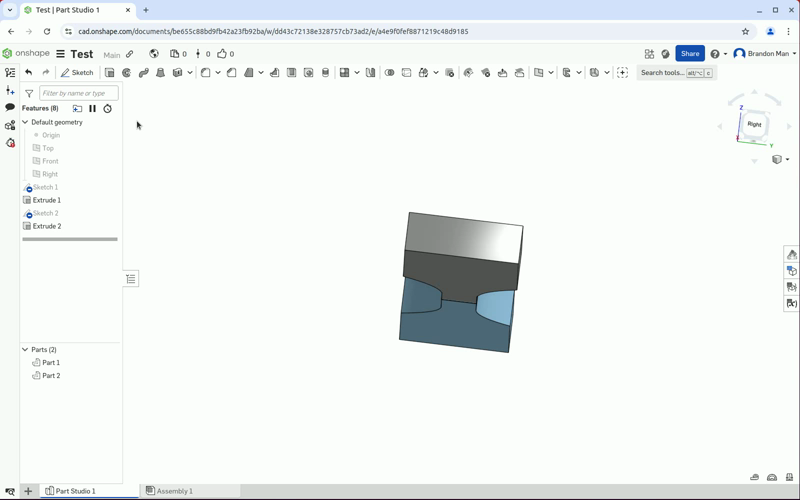
key(right, 3)
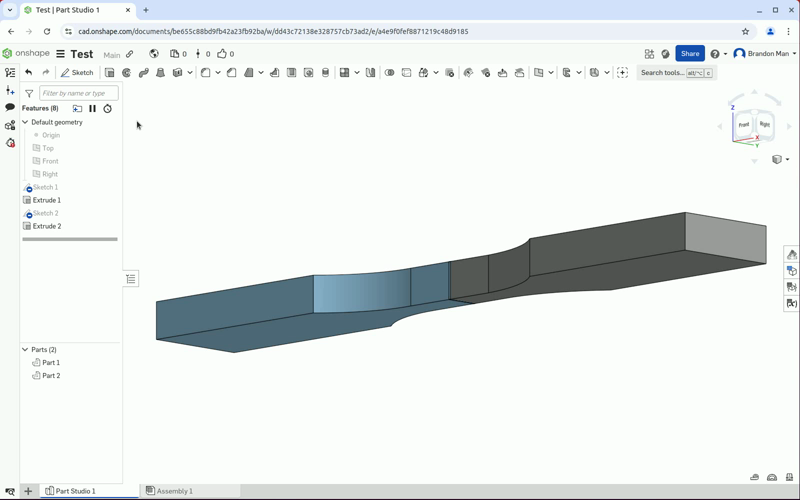
key(down, 3)
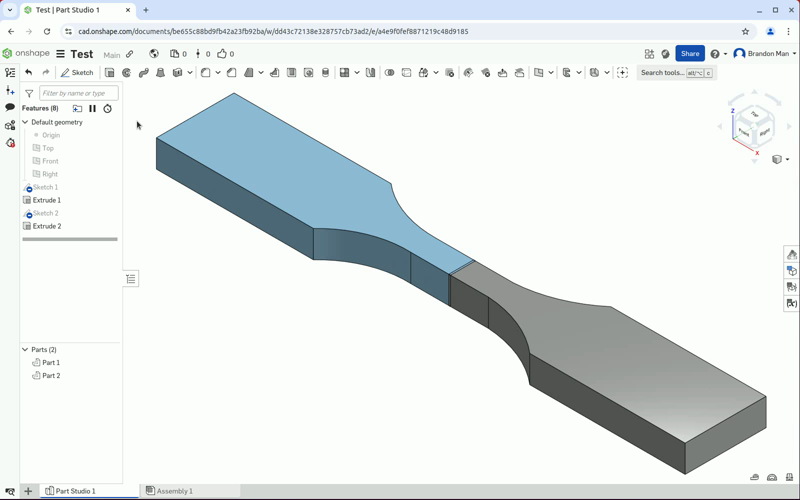
mouse_move(73, 189)
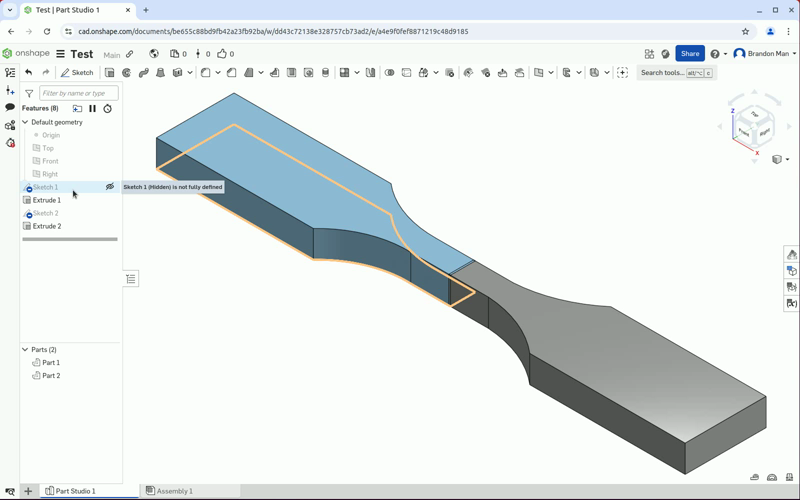
click(73, 189)